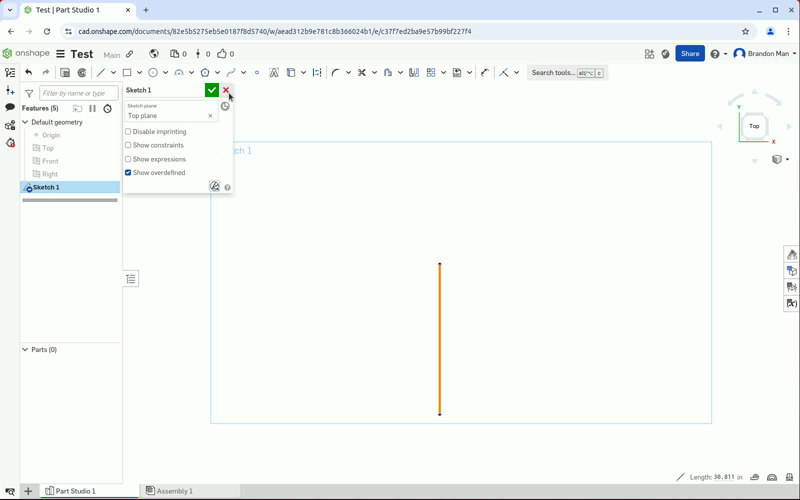
key(shift+h)
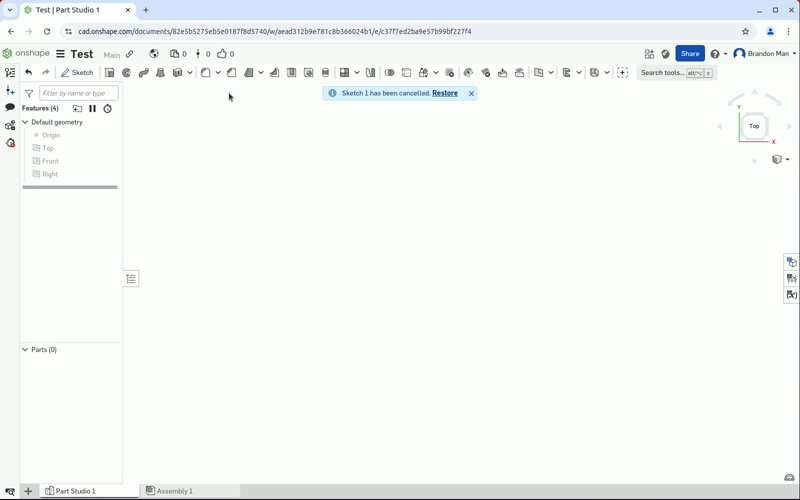
mouse_move(73, 352)
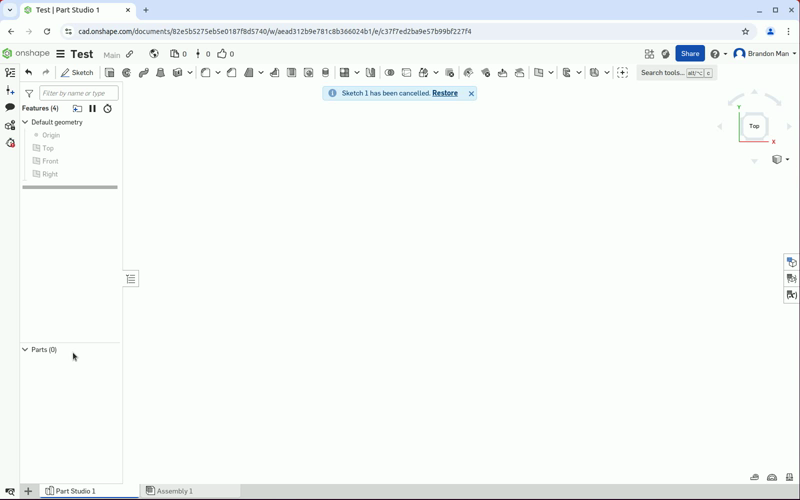
key(y)
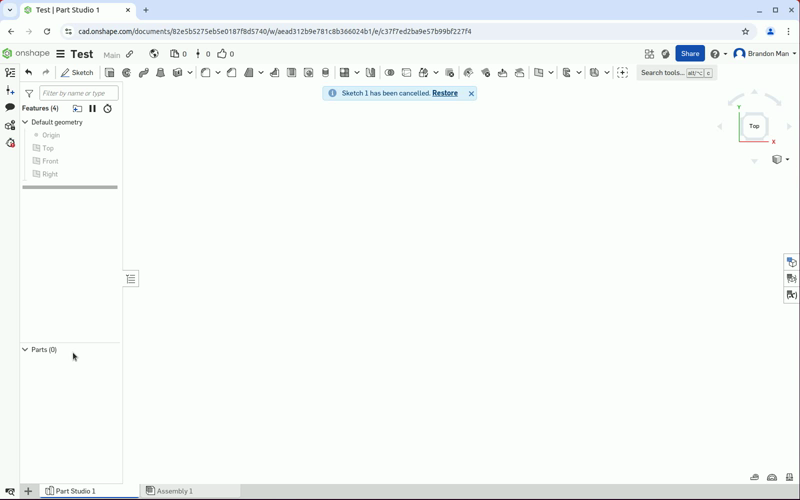
key(shift+p)
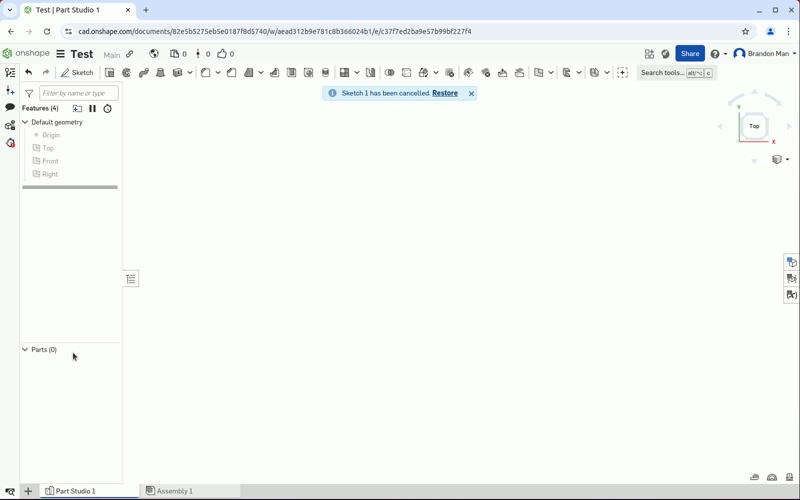
key(space)
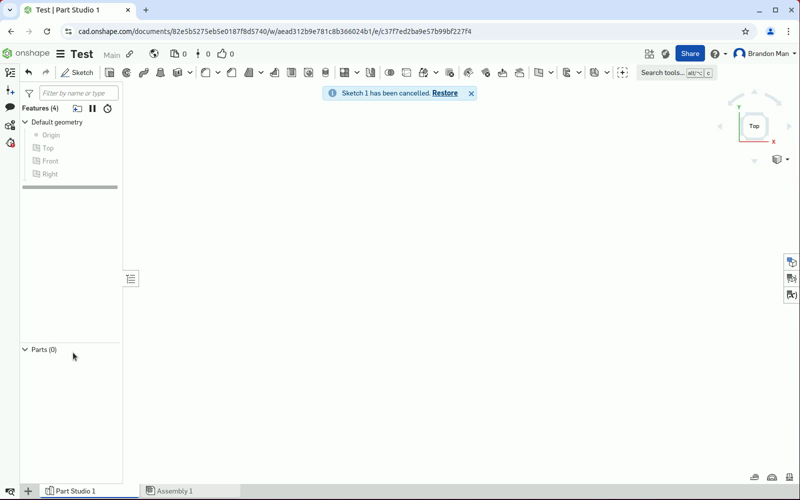
key_down(shift)
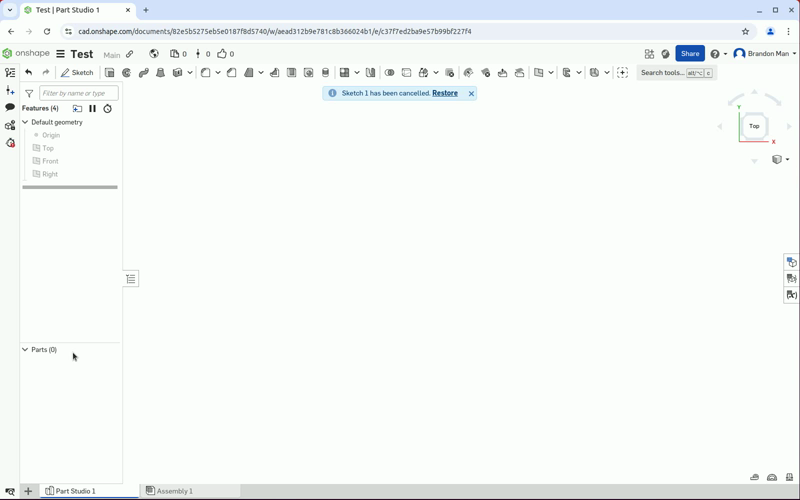
key(up)
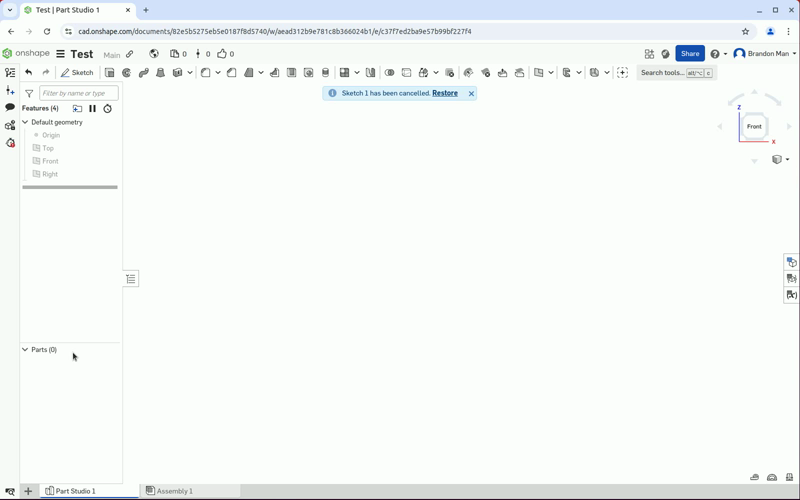
key_up(shift)
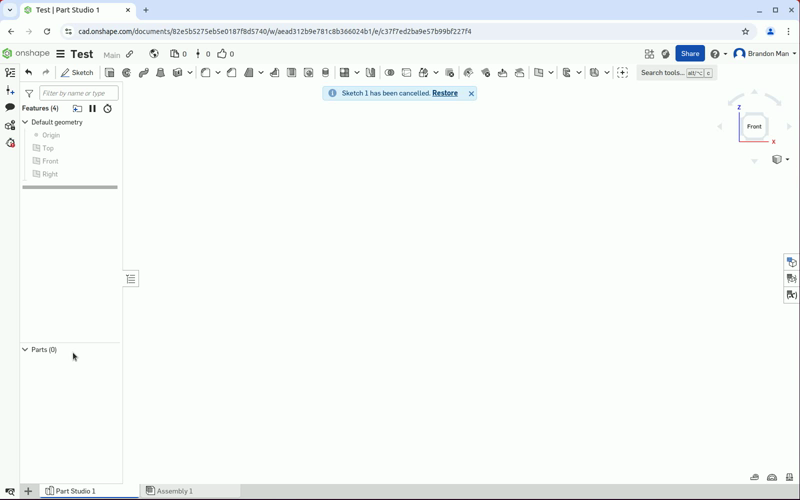
mouse_move(73, 352)
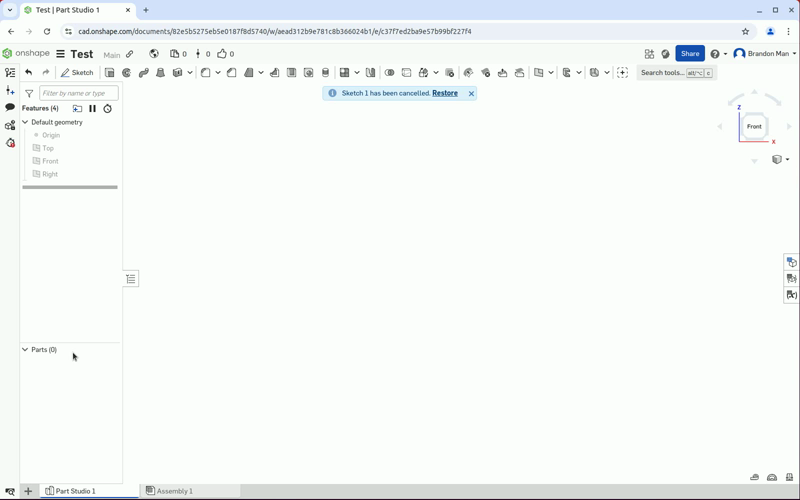
key(shift+y)
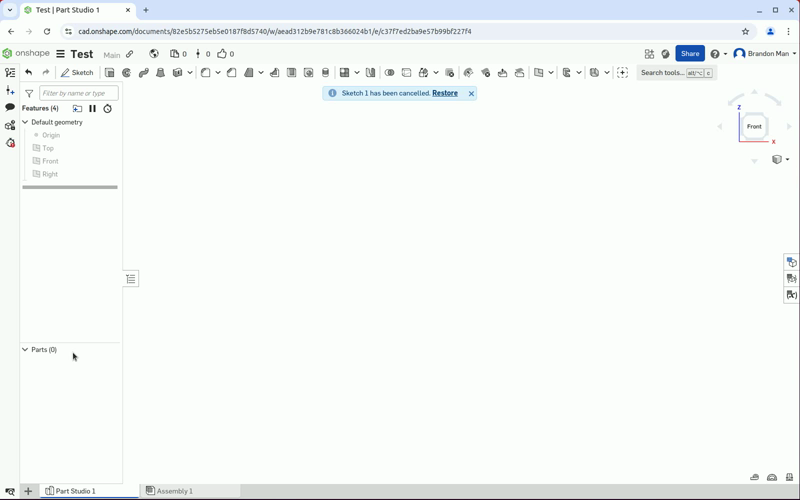
key(shift+s)
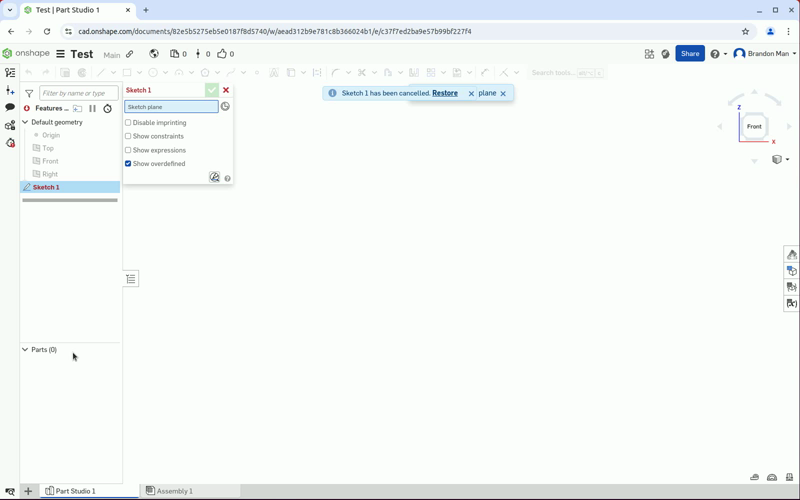
mouse_move(73, 163)
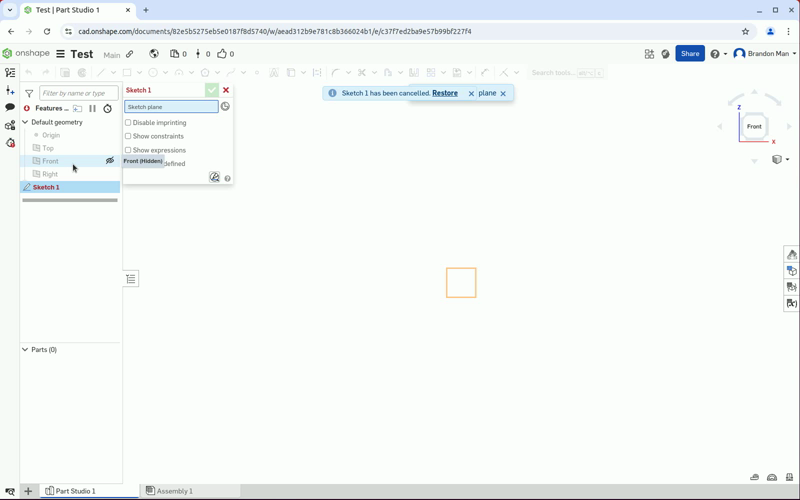
click(73, 163)
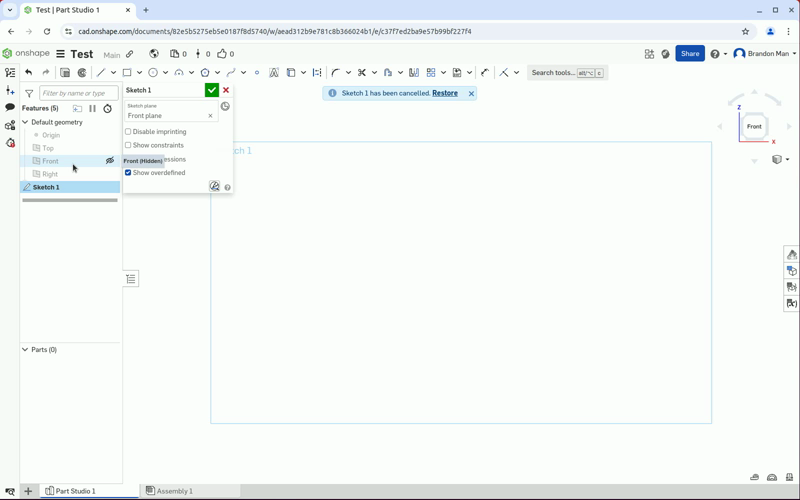
mouse_move(73, 352)
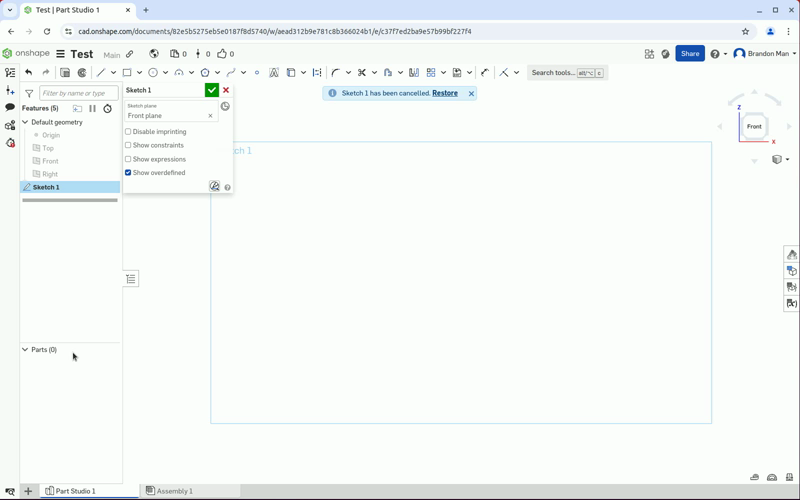
key(y)
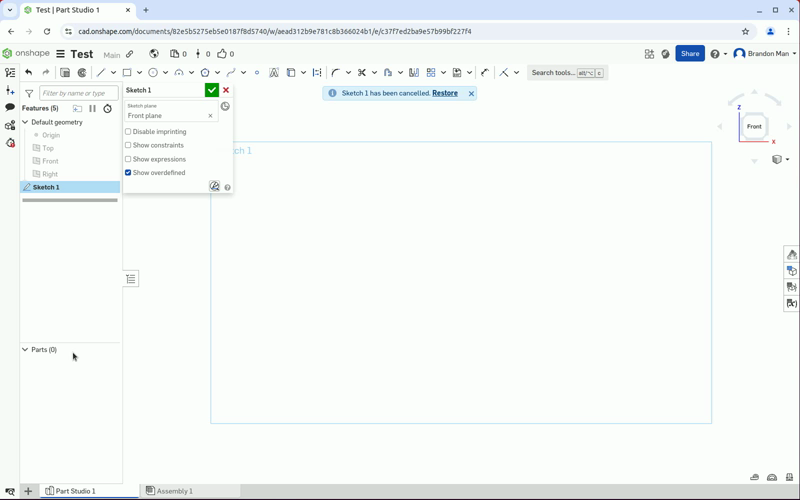
key(l)
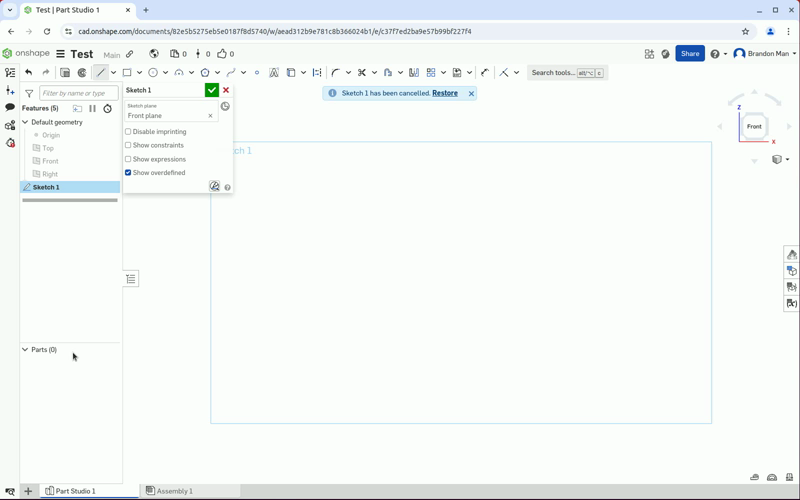
key_down(shift)
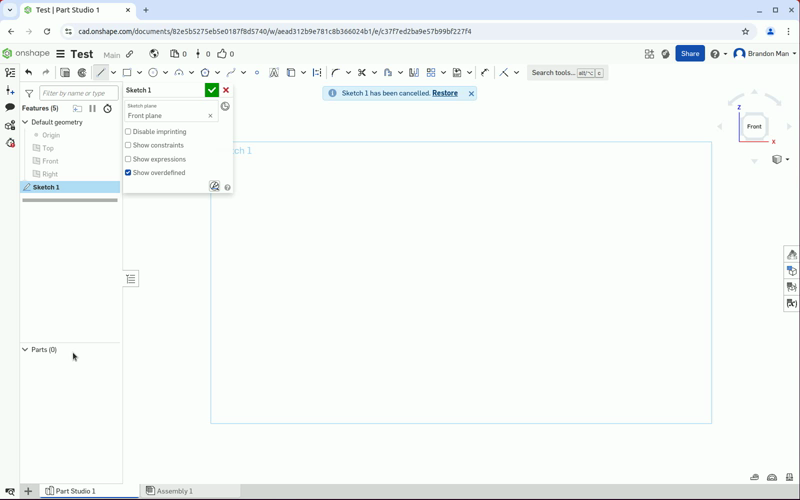
mouse_move(454, 287)
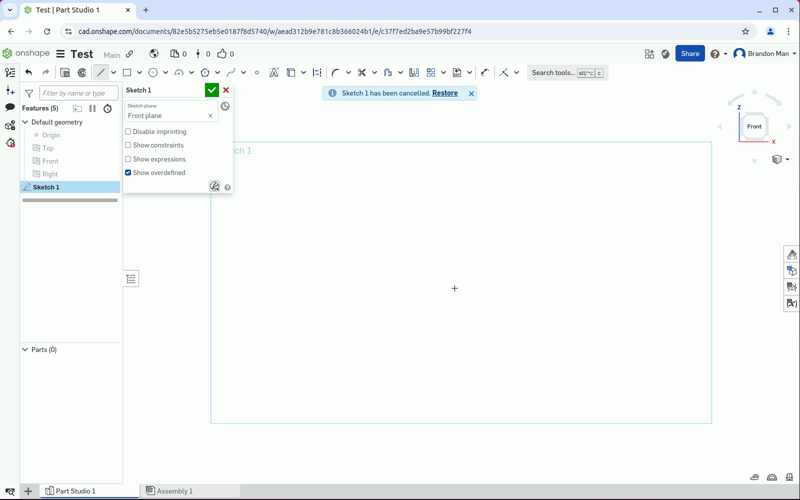
click(454, 287)
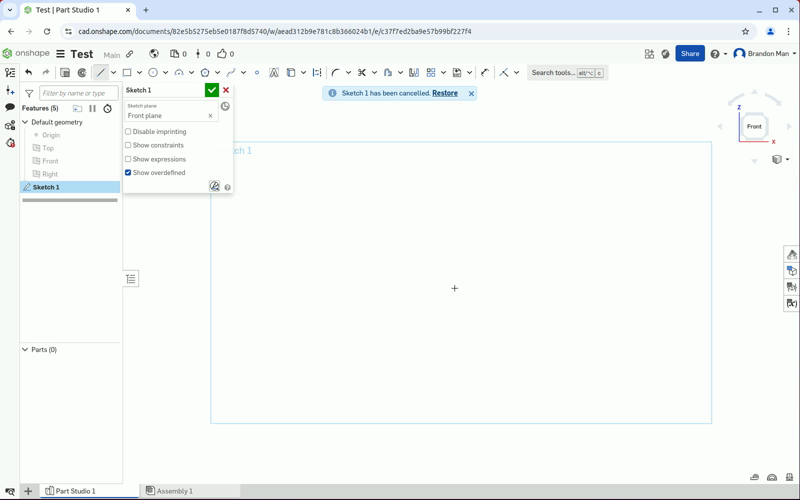
key_up(shift)
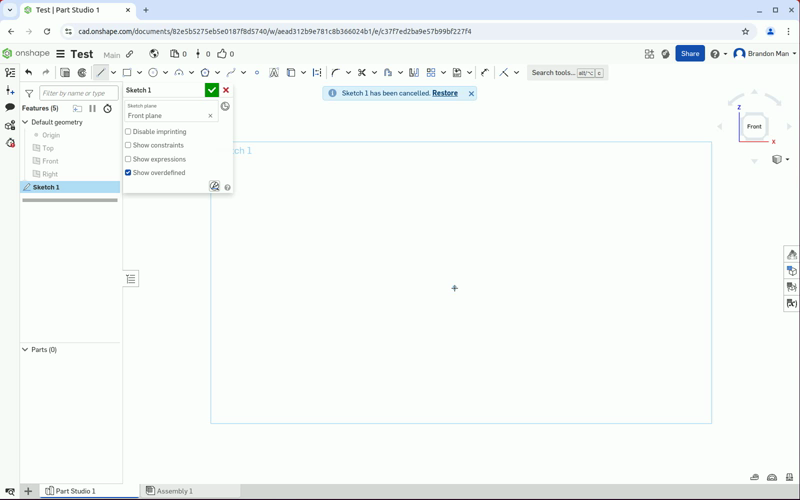
key_down(shift)
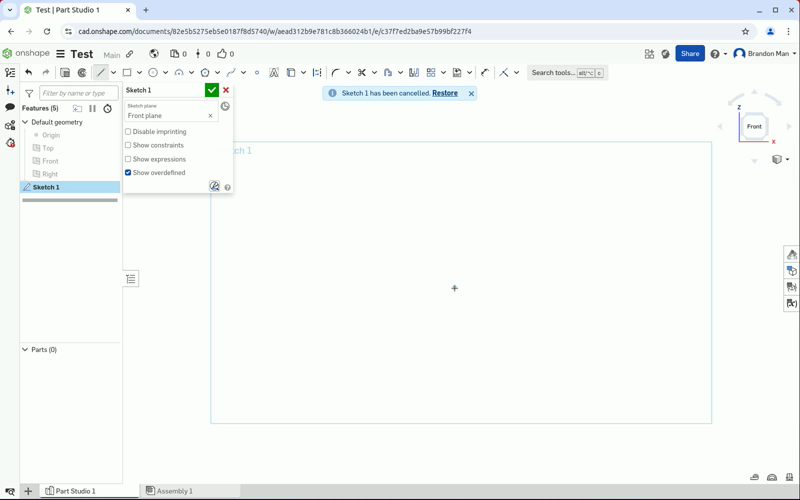
mouse_move(484, 287)
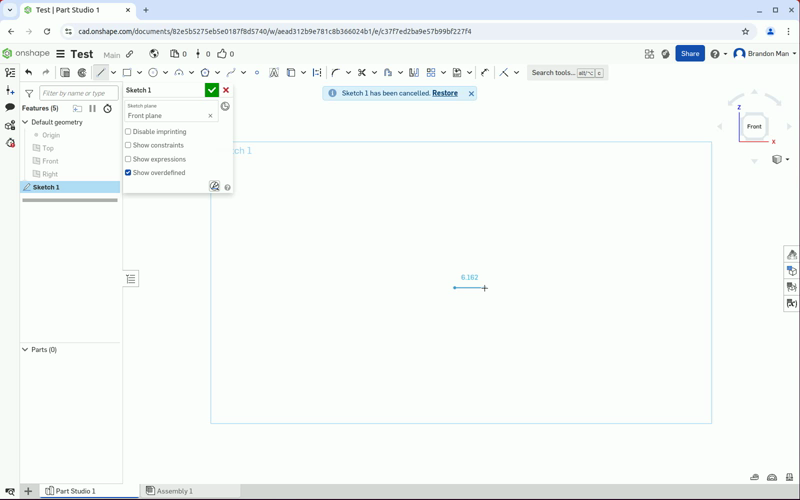
mouse_move(459, 287)
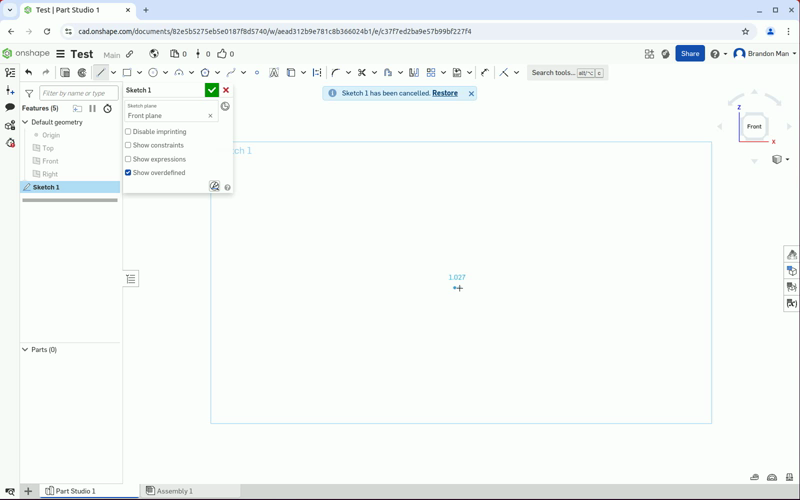
scroll(6)
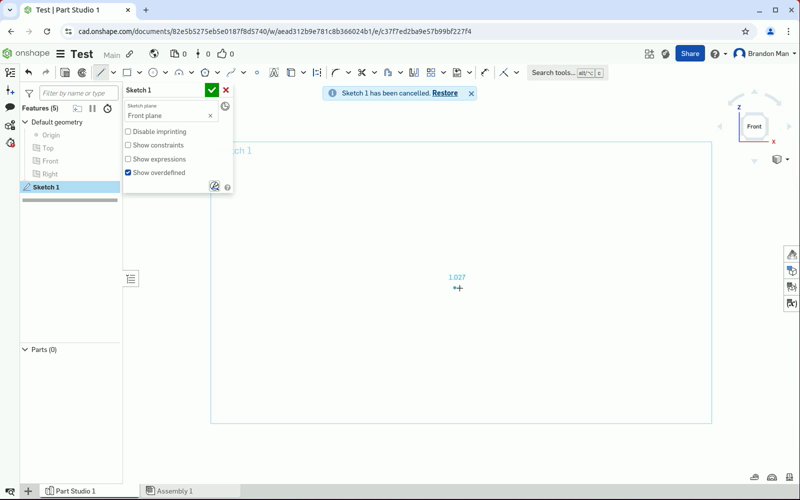
scroll(6)
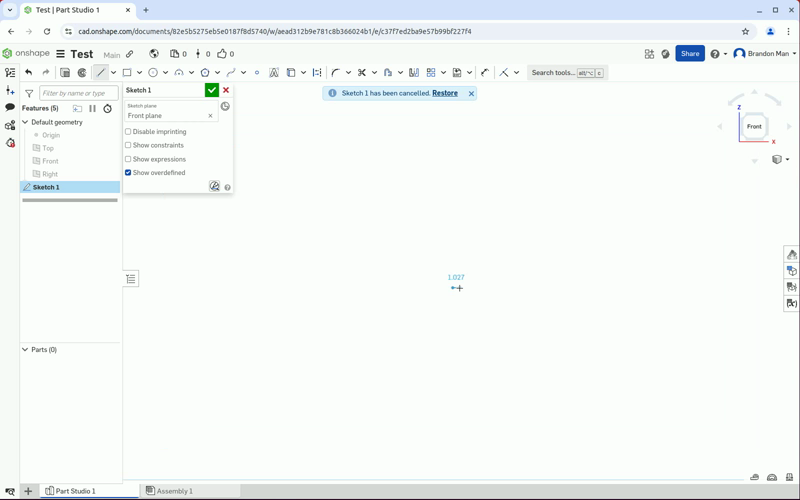
scroll(6)
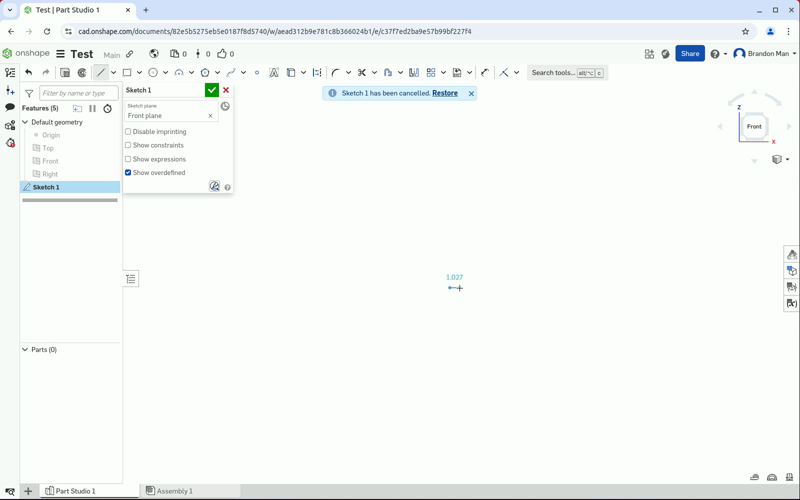
scroll(6)
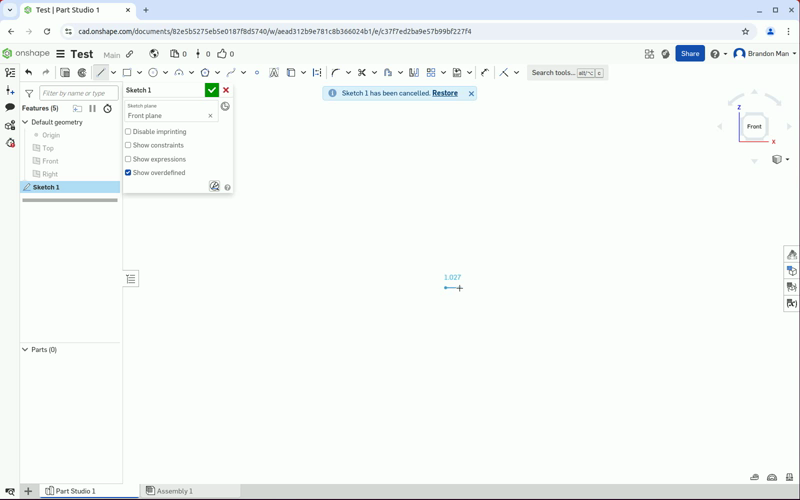
scroll(6)
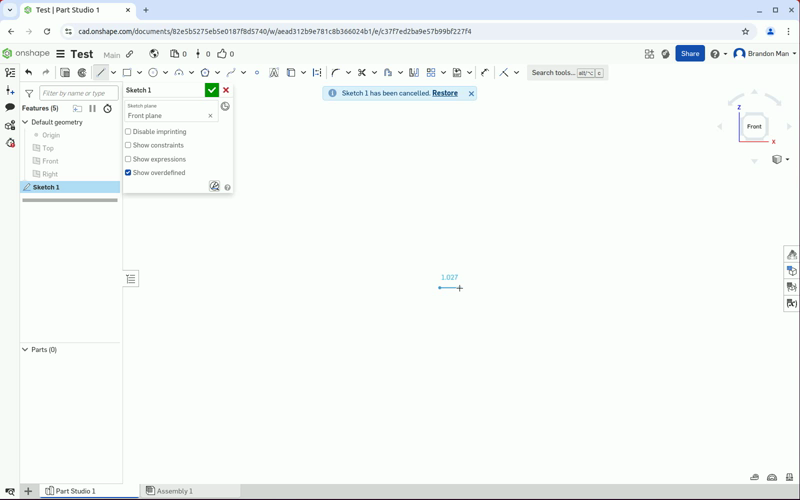
scroll(6)
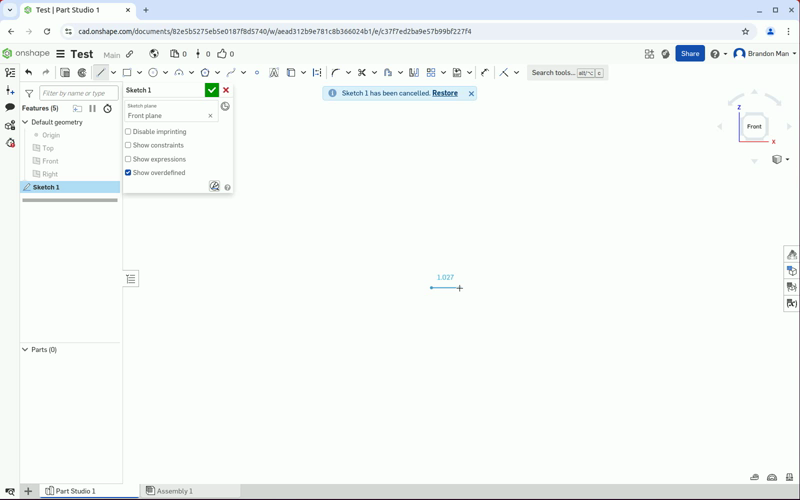
scroll(6)
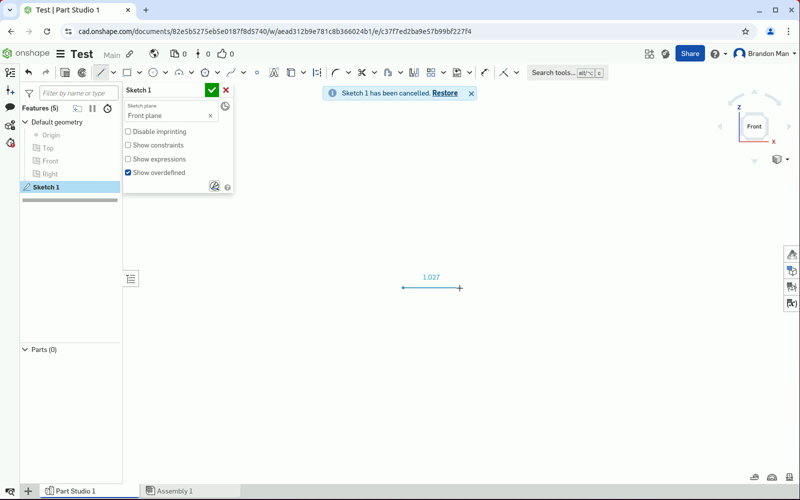
click(459, 287)
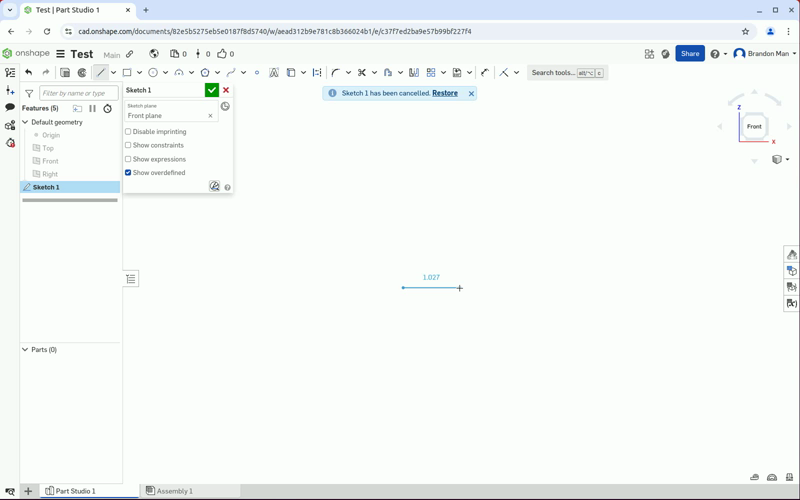
scroll(-6)
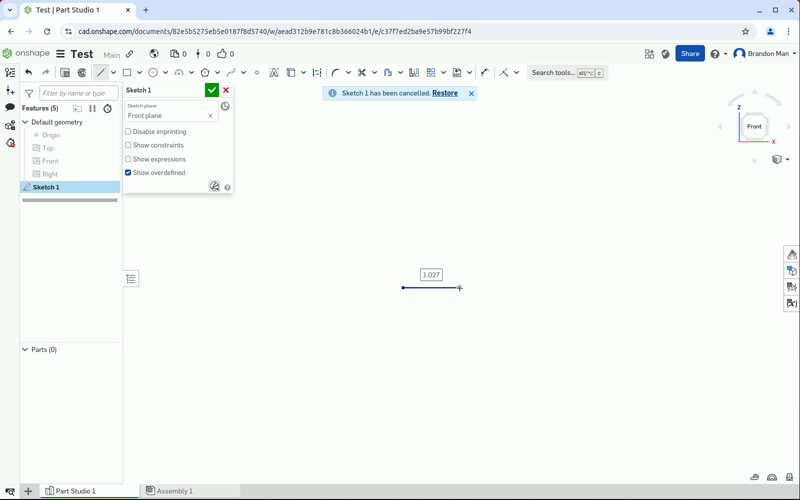
scroll(-6)
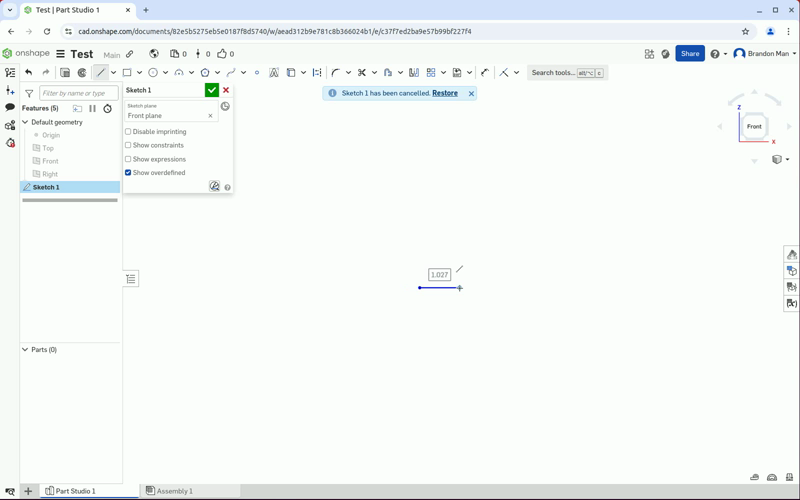
scroll(-6)
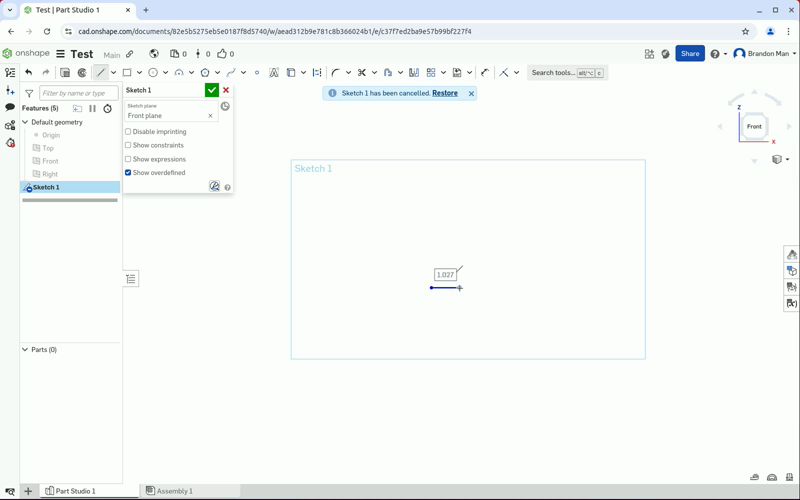
scroll(-6)
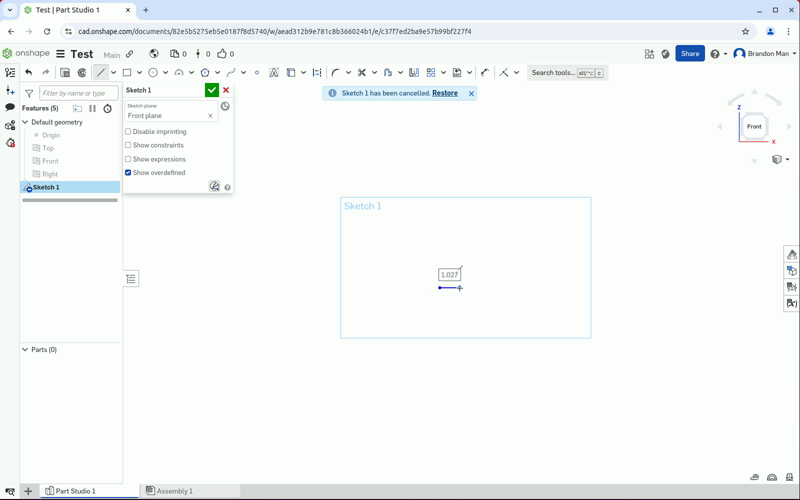
scroll(-6)
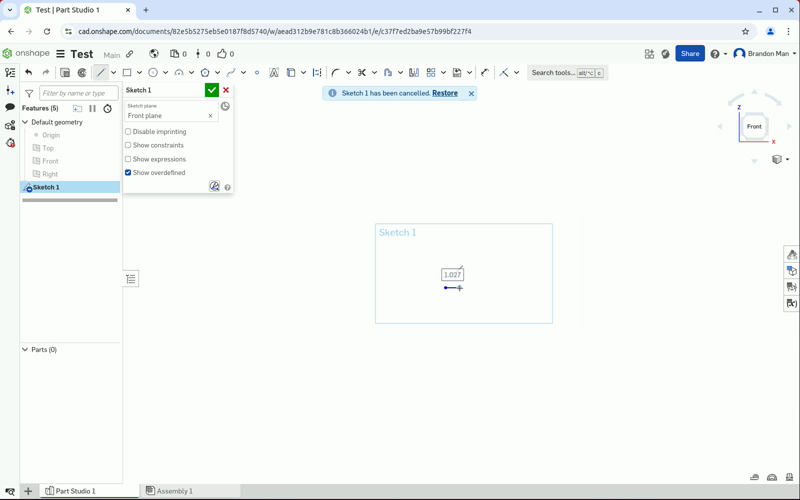
scroll(-6)
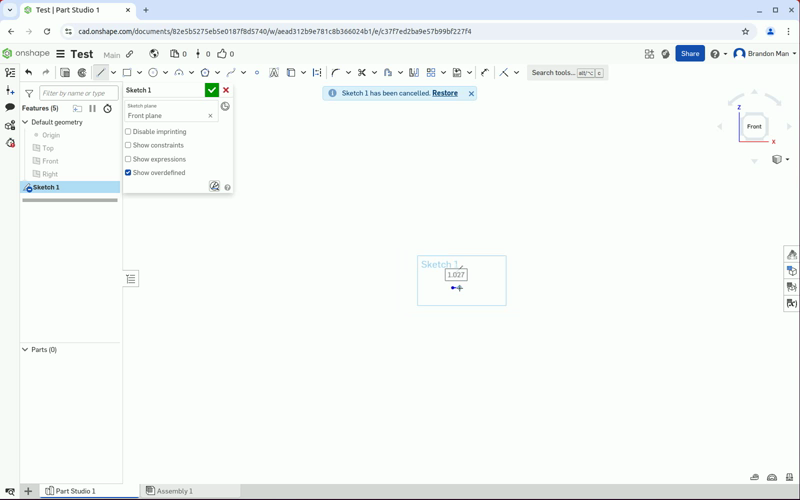
scroll(-6)
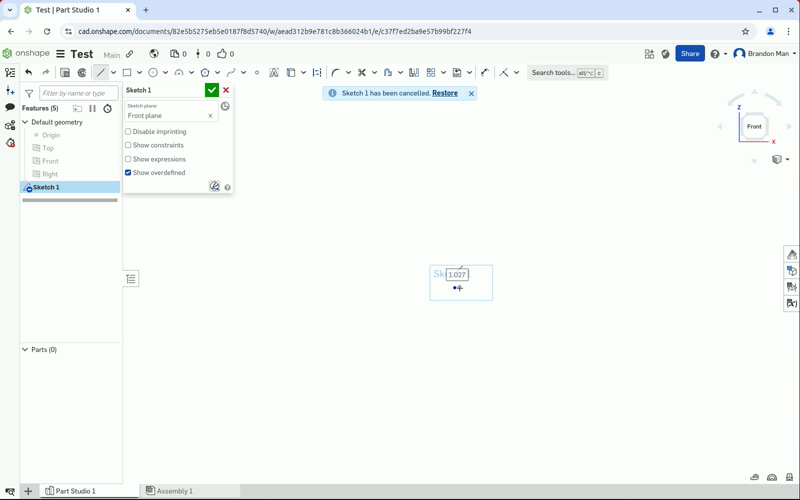
key_up(shift)
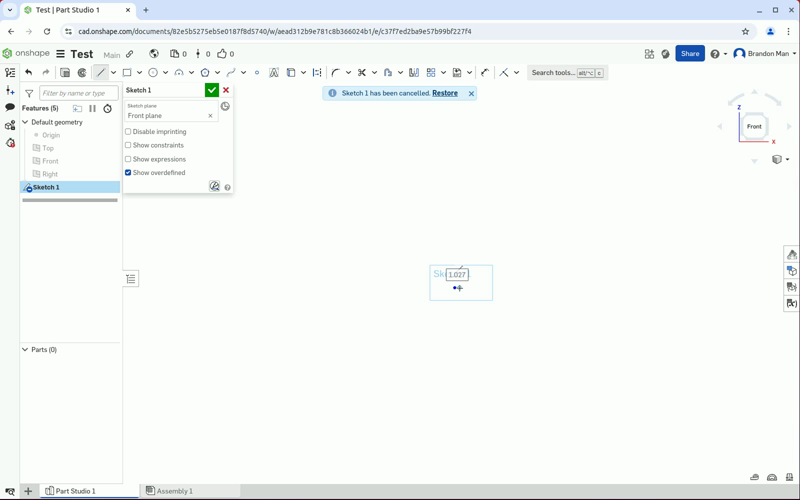
key_down(shift)
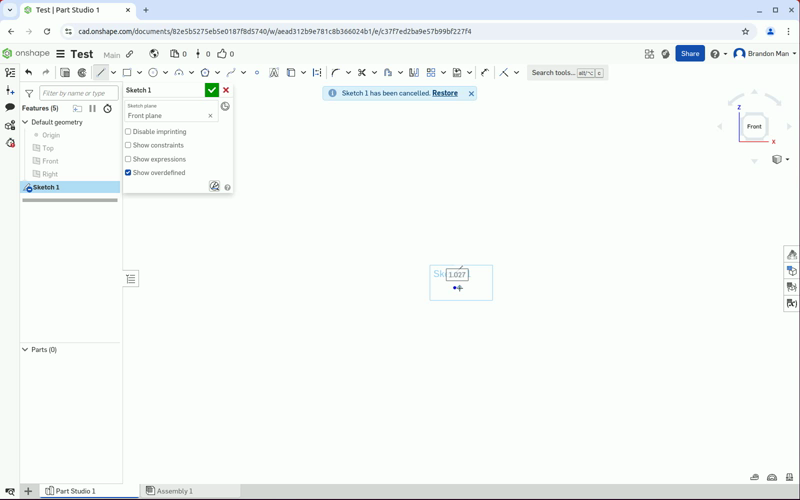
mouse_move(489, 287)
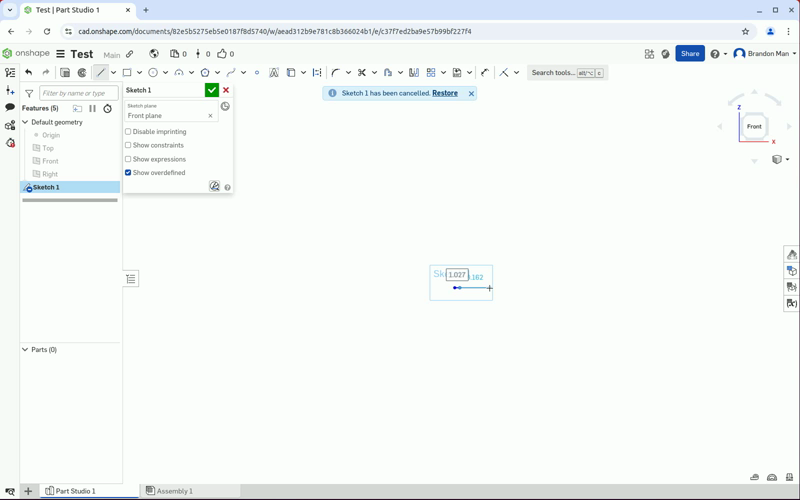
mouse_move(465, 287)
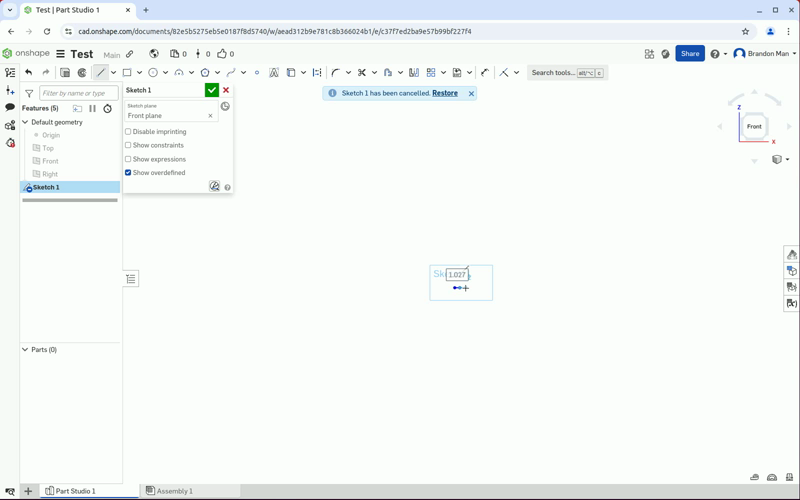
scroll(6)
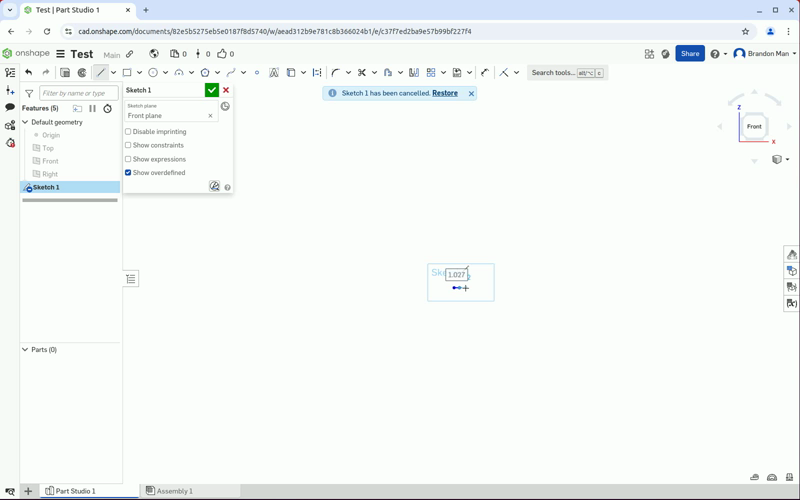
scroll(6)
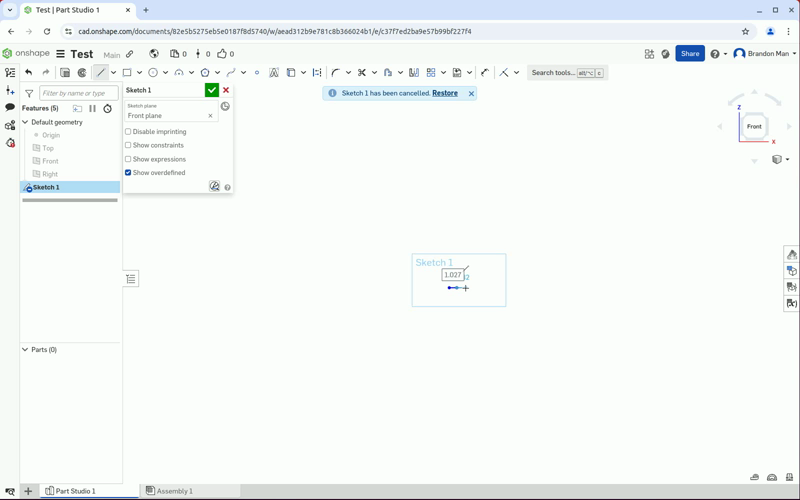
scroll(6)
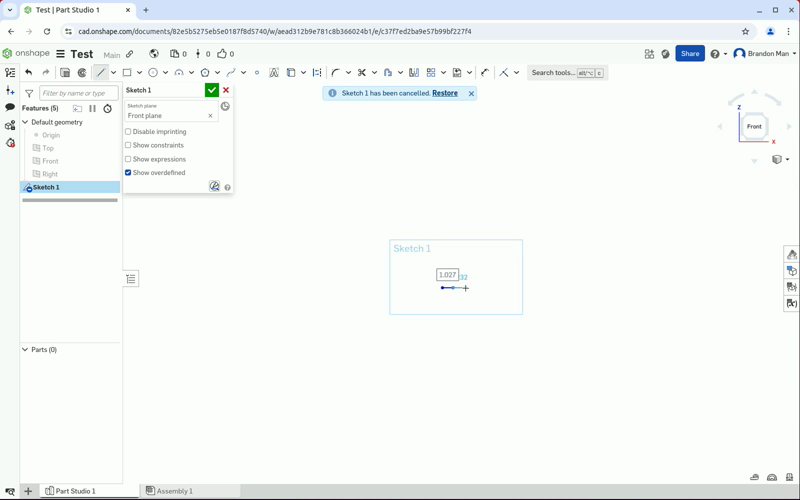
scroll(6)
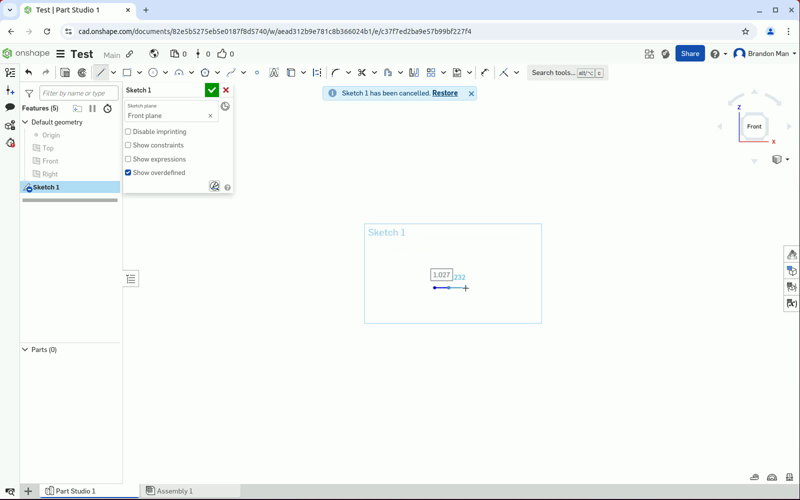
scroll(6)
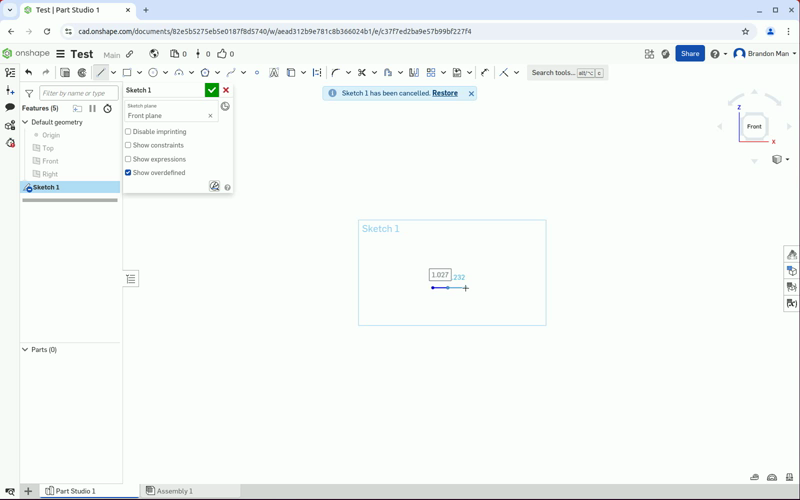
scroll(6)
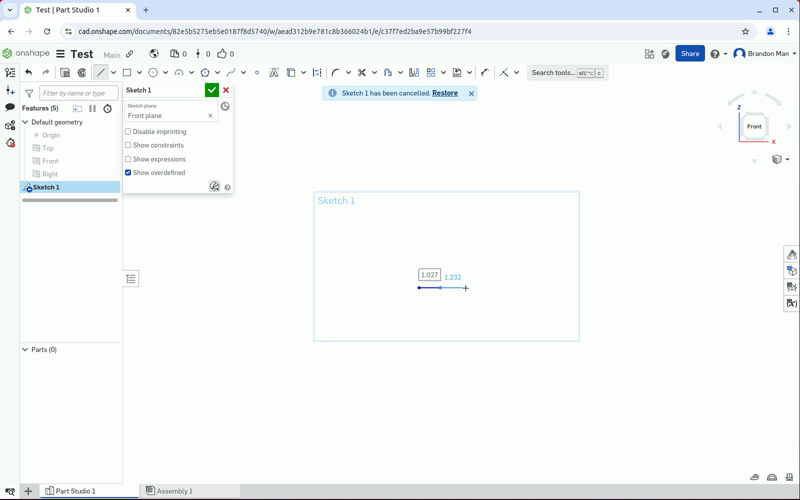
scroll(6)
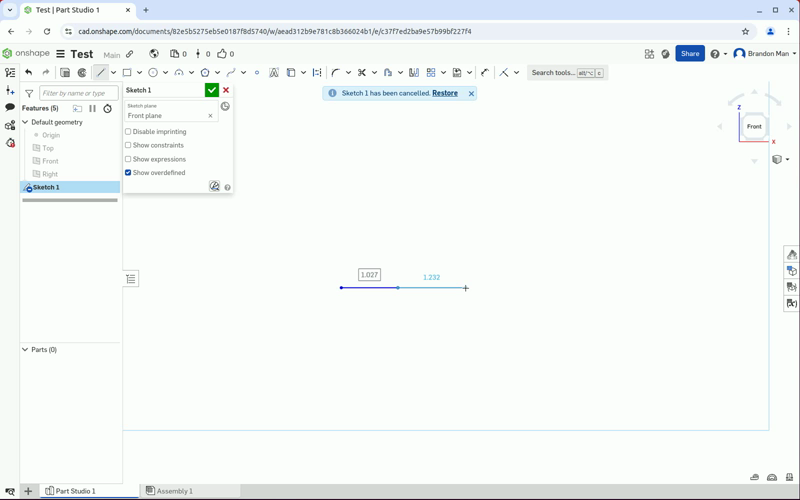
click(465, 287)
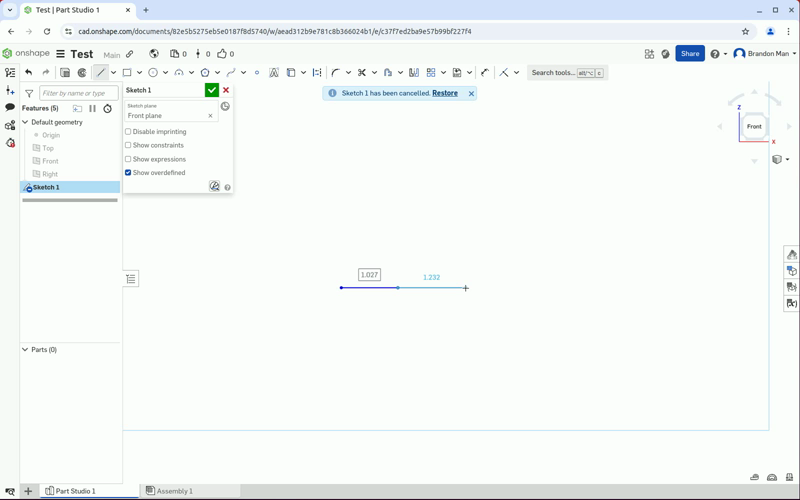
scroll(-6)
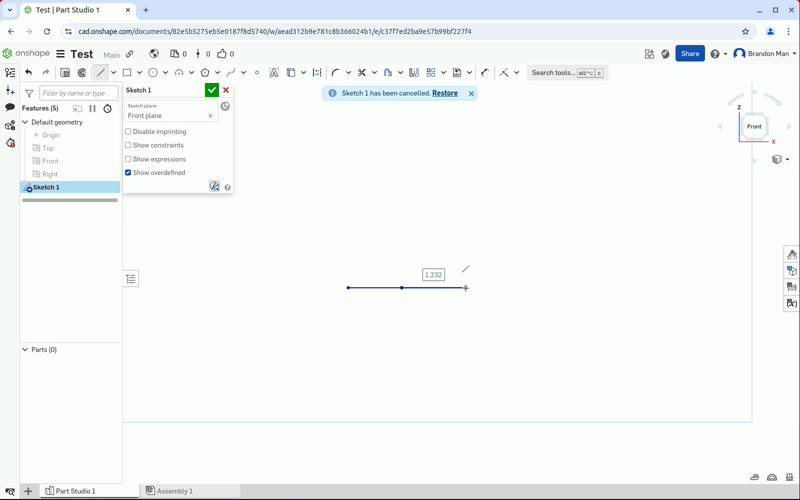
scroll(-6)
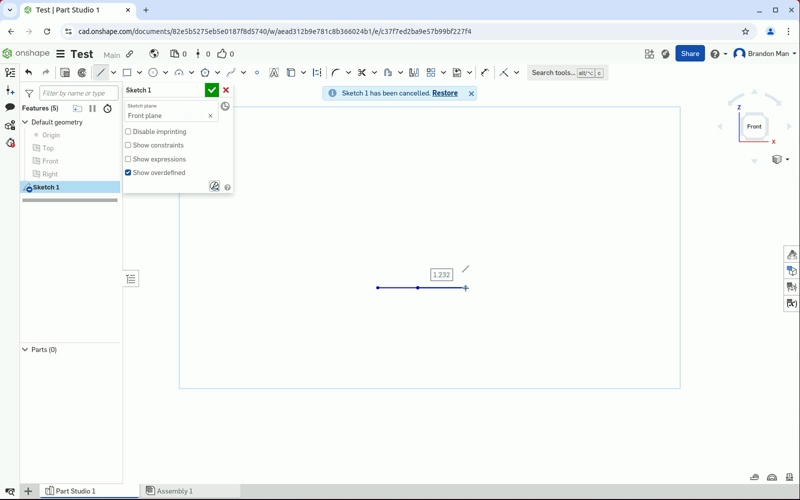
scroll(-6)
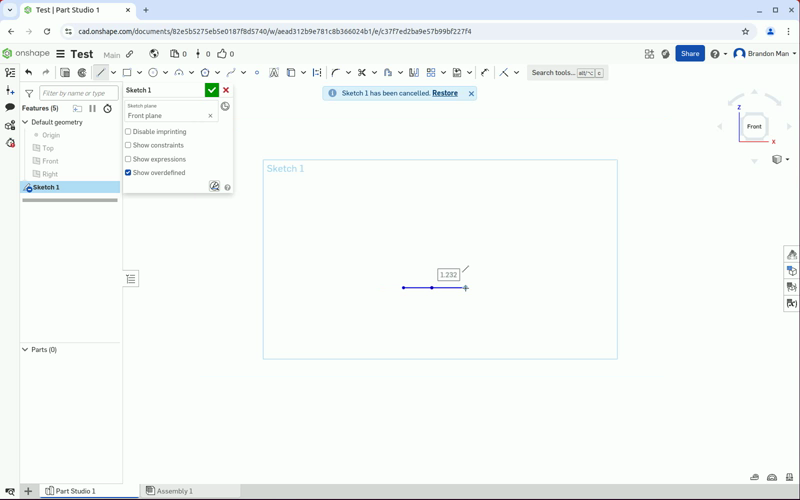
scroll(-6)
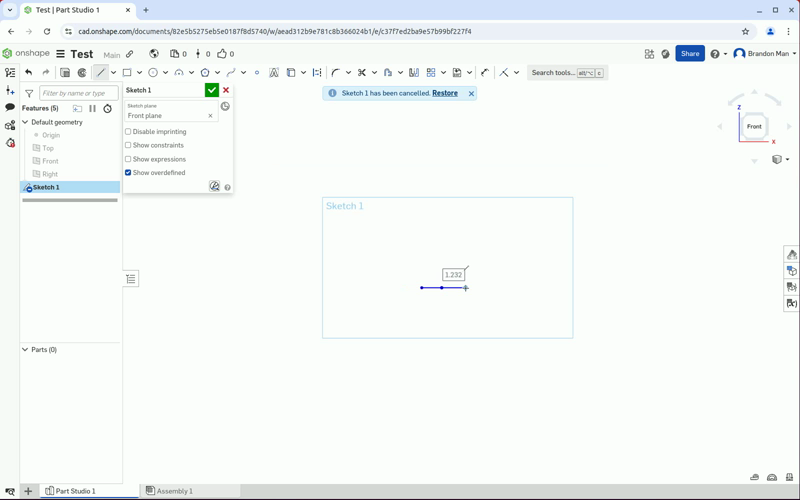
scroll(-6)
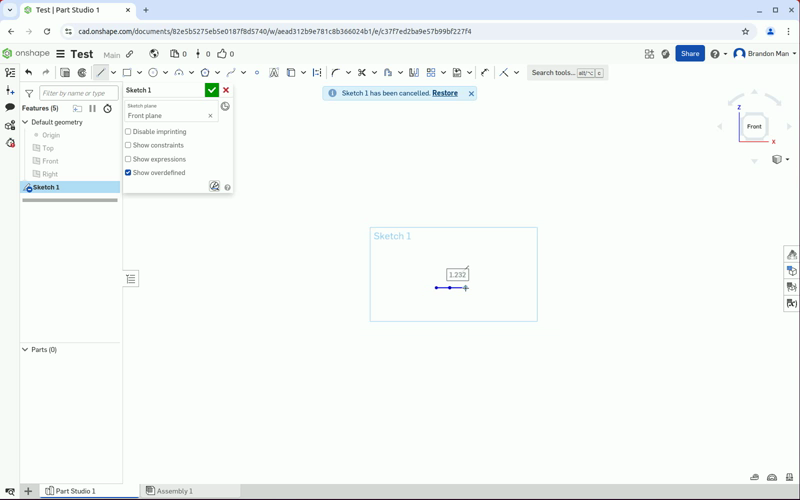
scroll(-6)
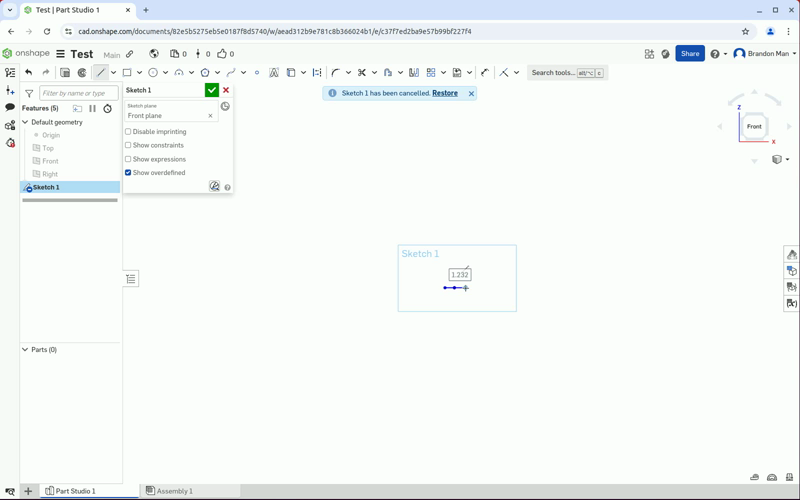
scroll(-6)
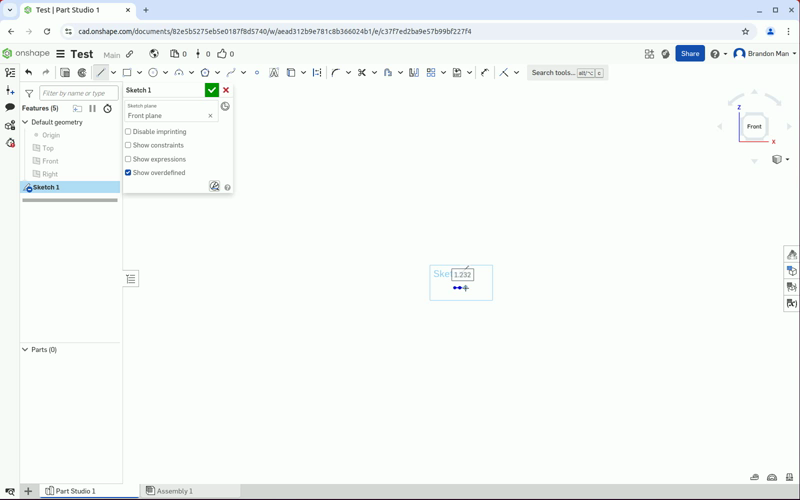
key_up(shift)
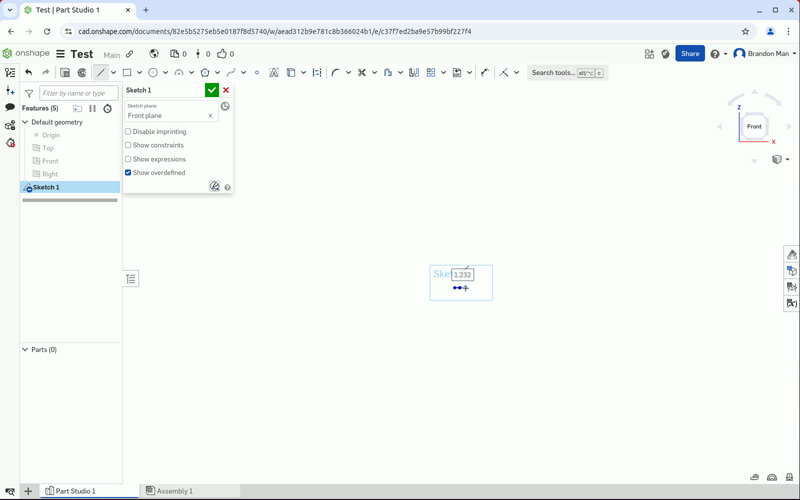
key_down(shift)
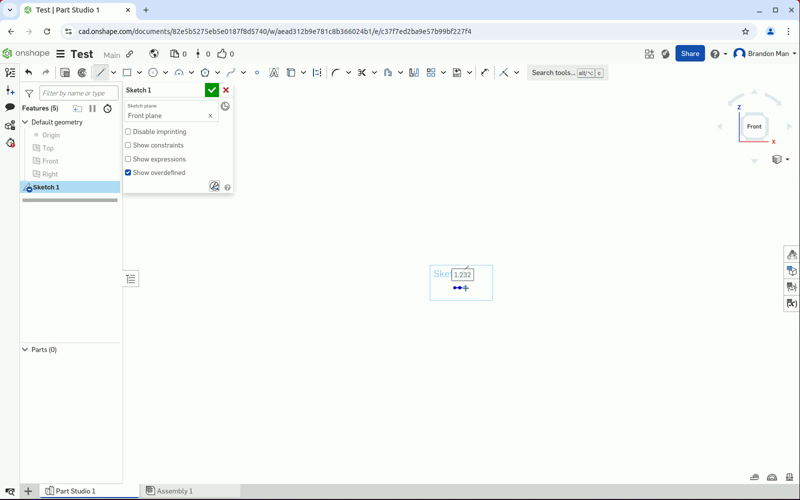
mouse_move(495, 287)
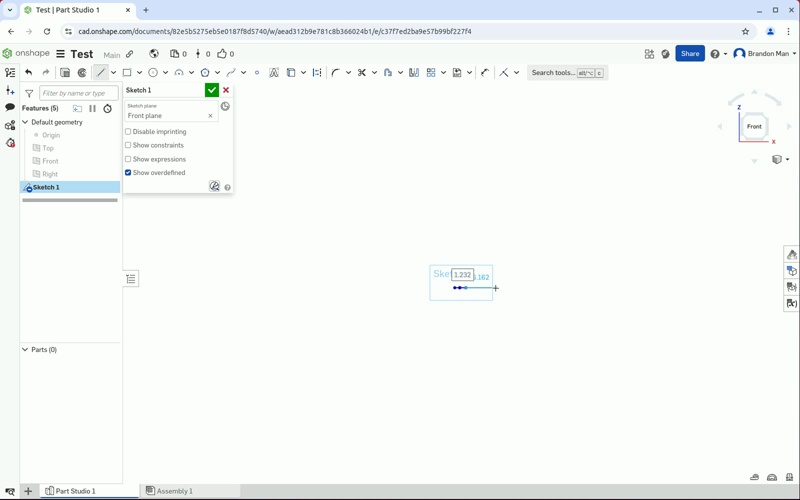
mouse_move(465, 282)
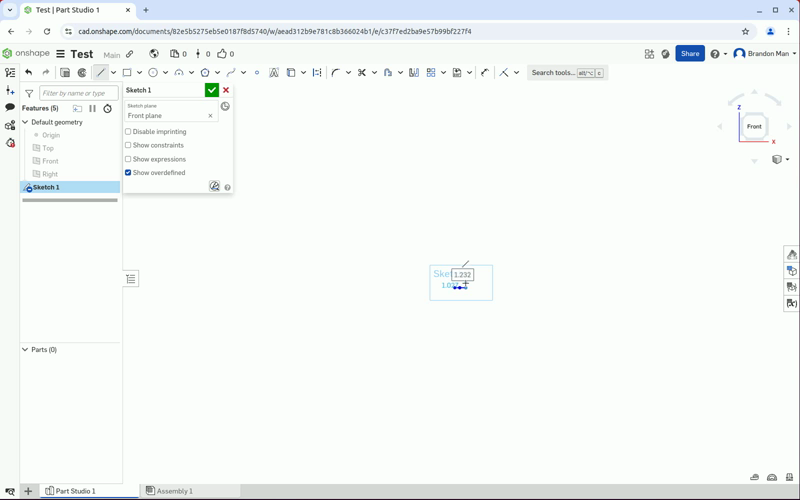
scroll(6)
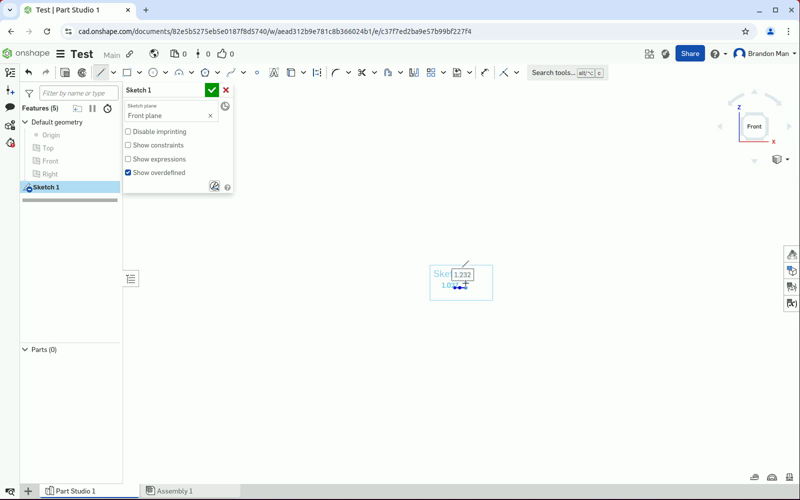
scroll(6)
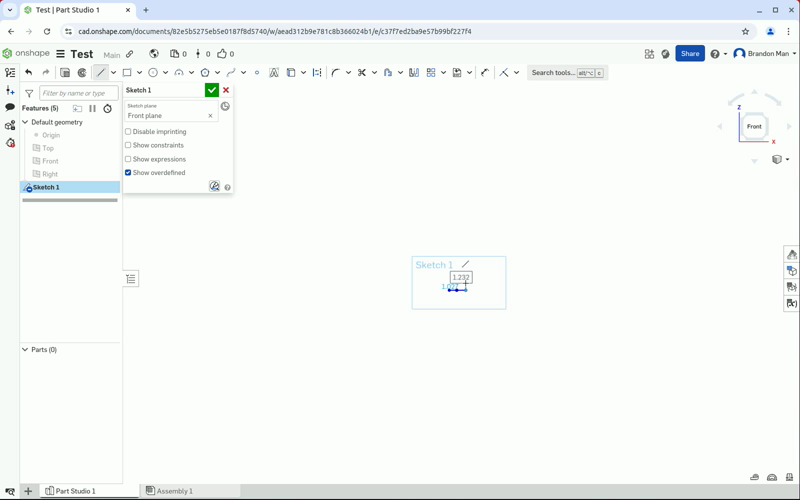
scroll(6)
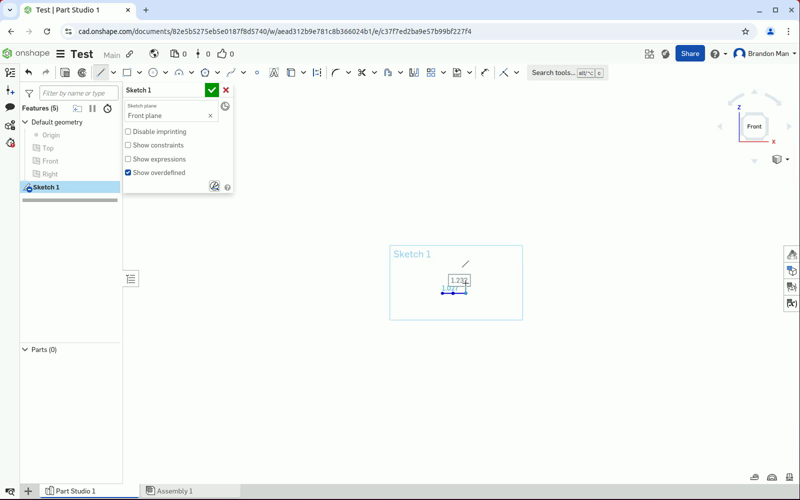
scroll(6)
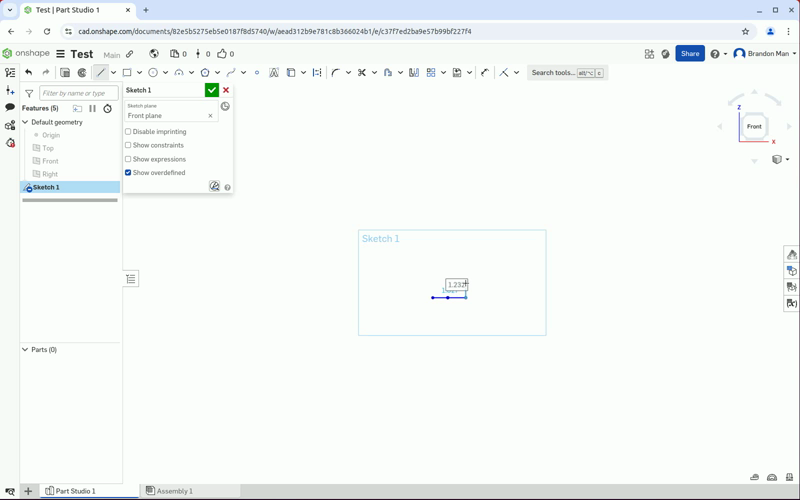
scroll(6)
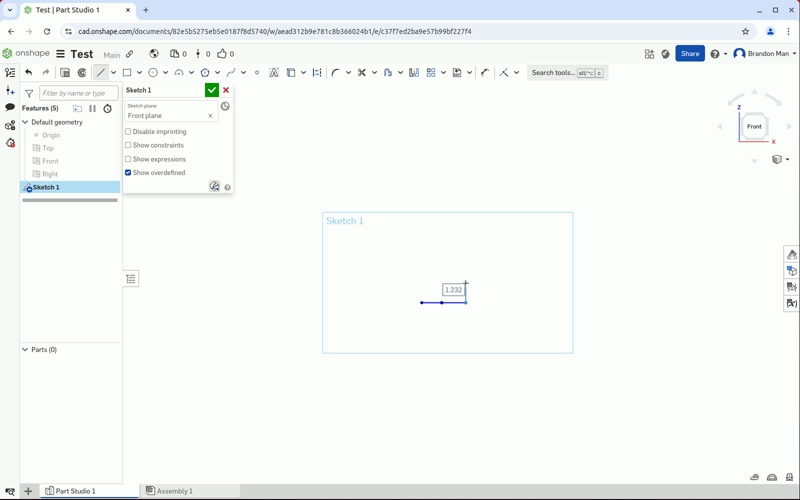
scroll(6)
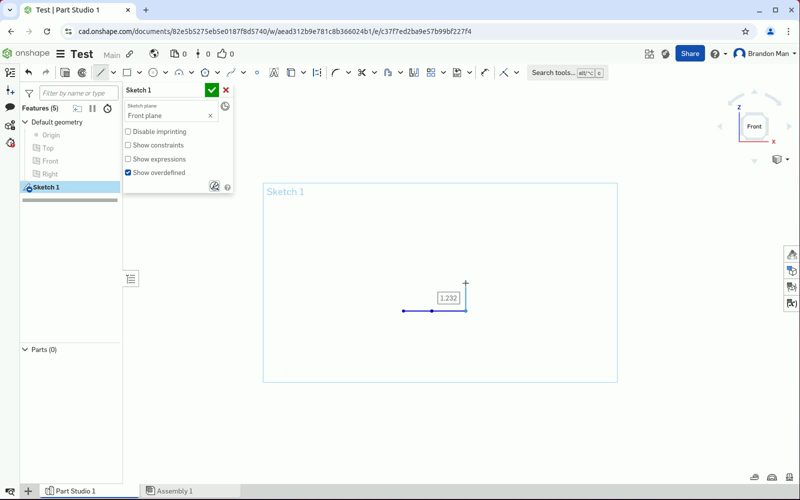
scroll(6)
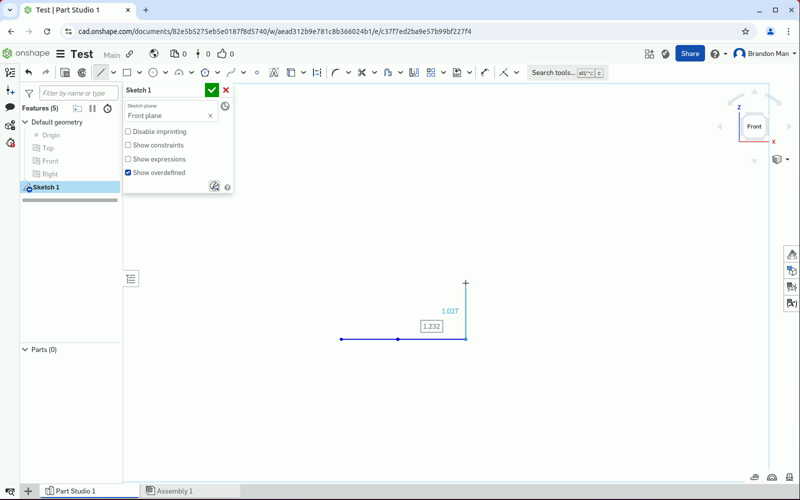
click(465, 282)
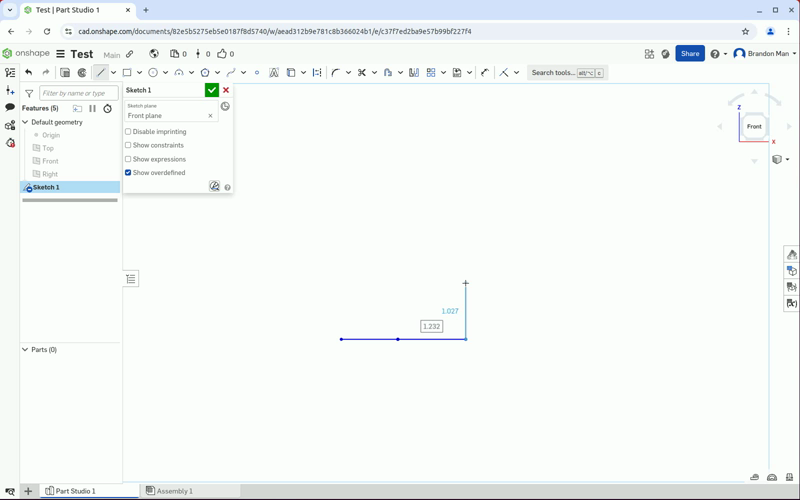
scroll(-6)
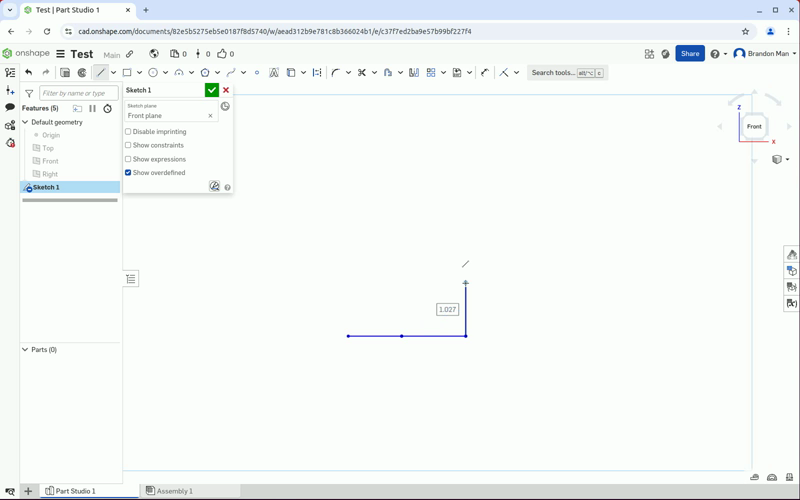
scroll(-6)
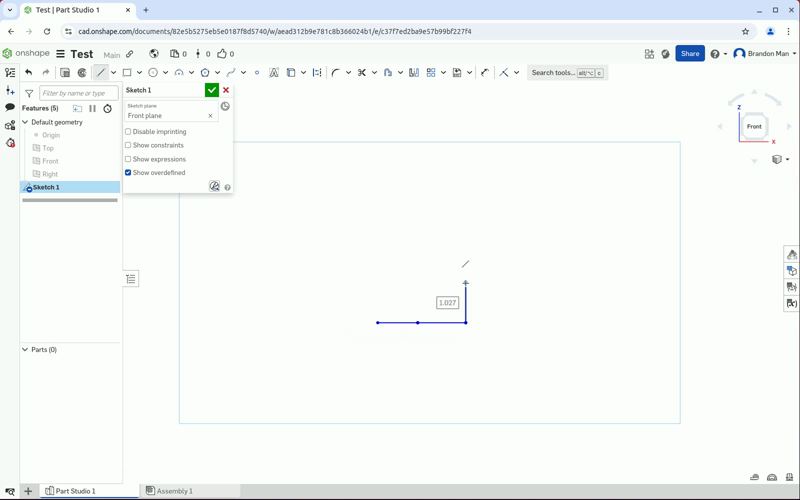
scroll(-6)
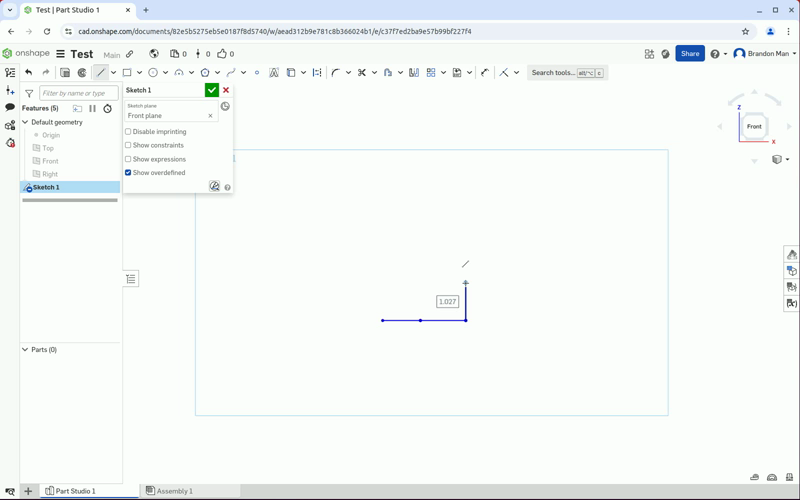
scroll(-6)
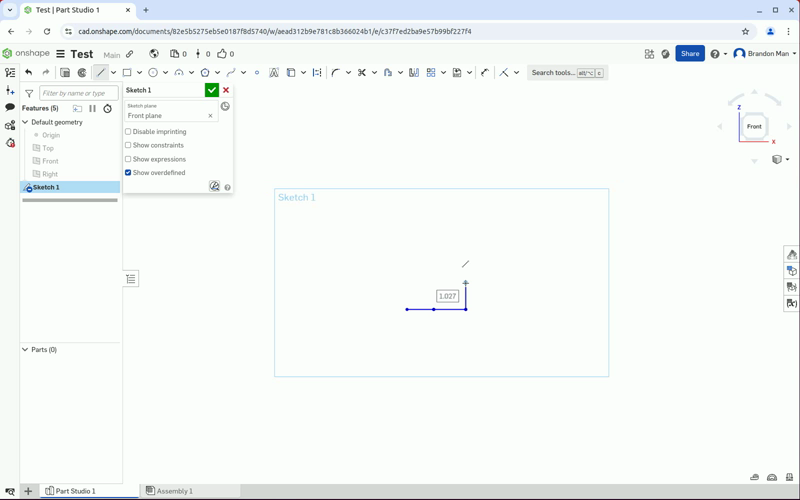
scroll(-6)
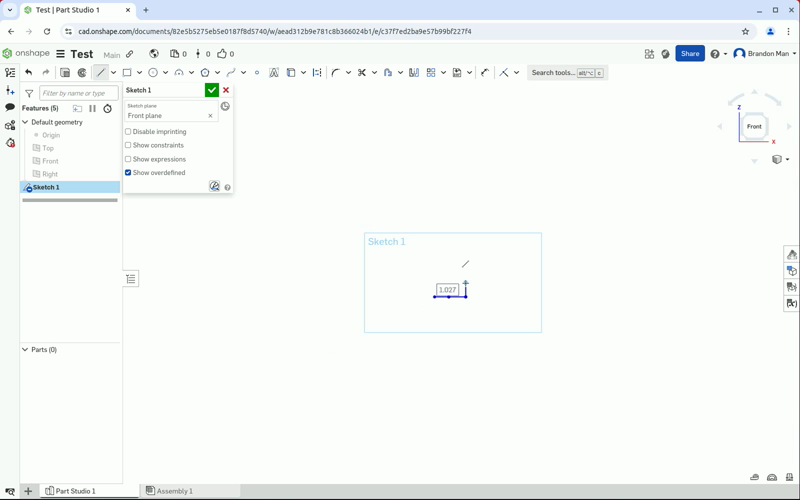
scroll(-6)
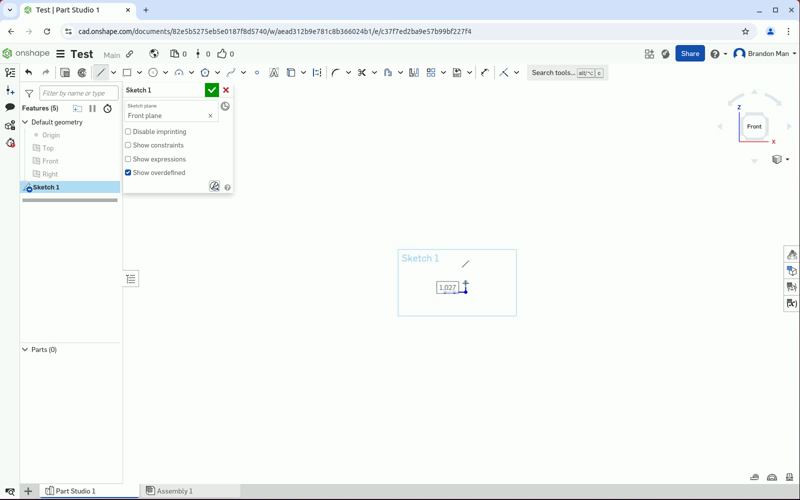
scroll(-6)
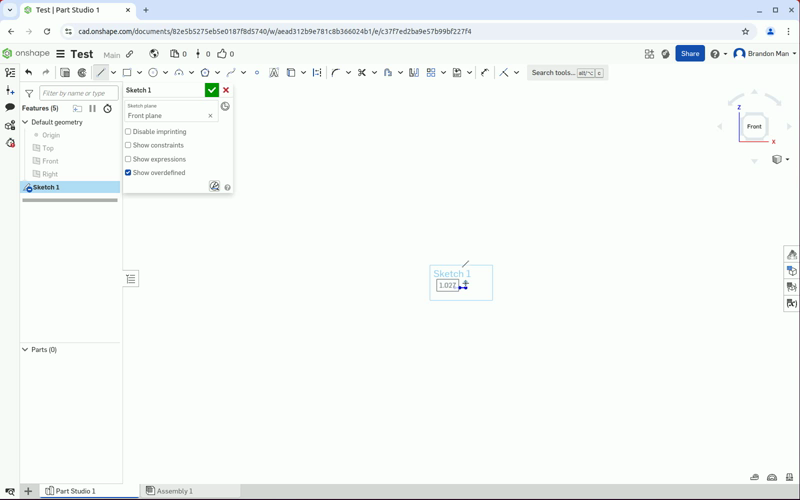
key_up(shift)
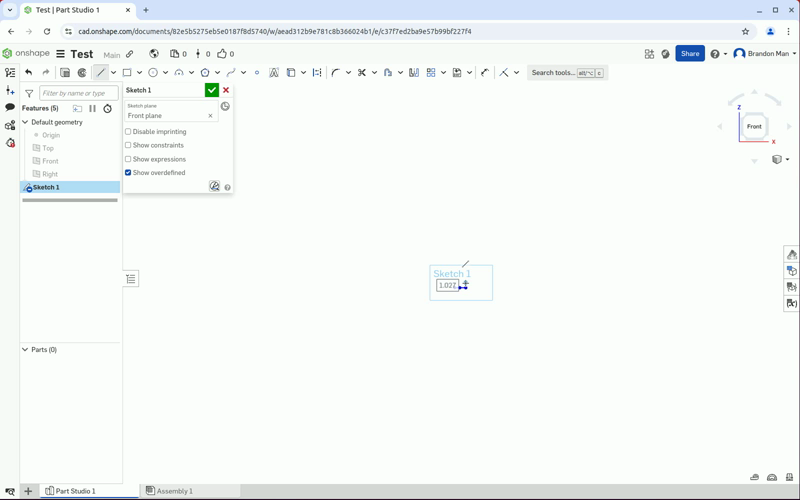
key_down(shift)
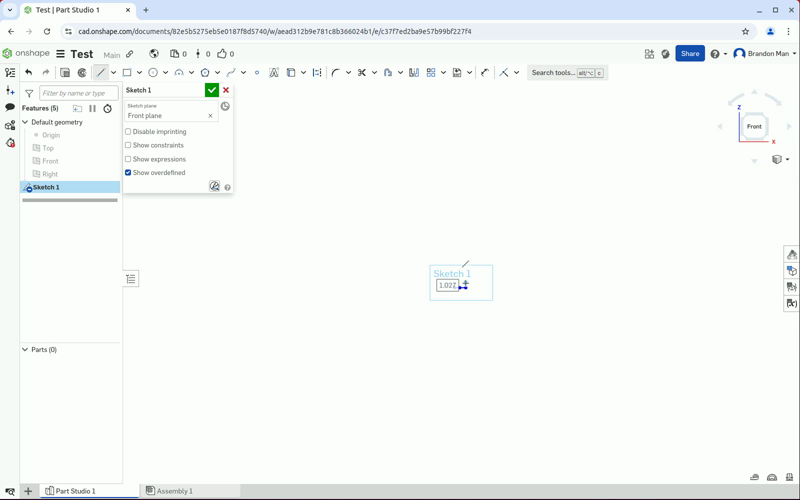
mouse_move(465, 170)
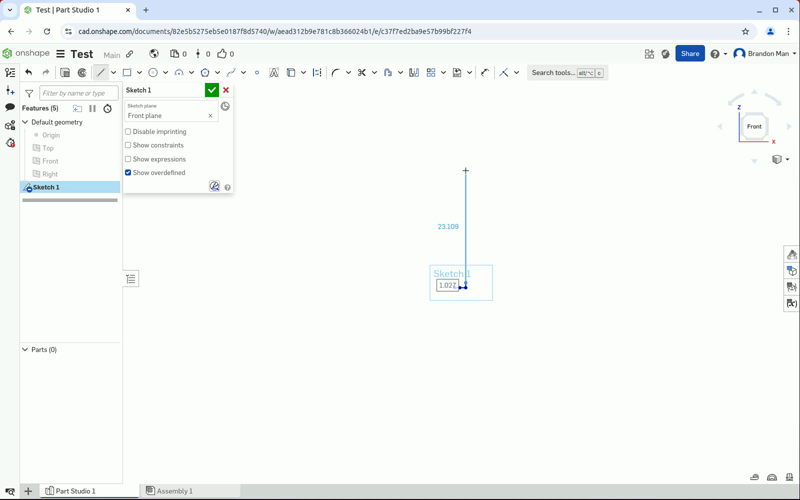
click(465, 170)
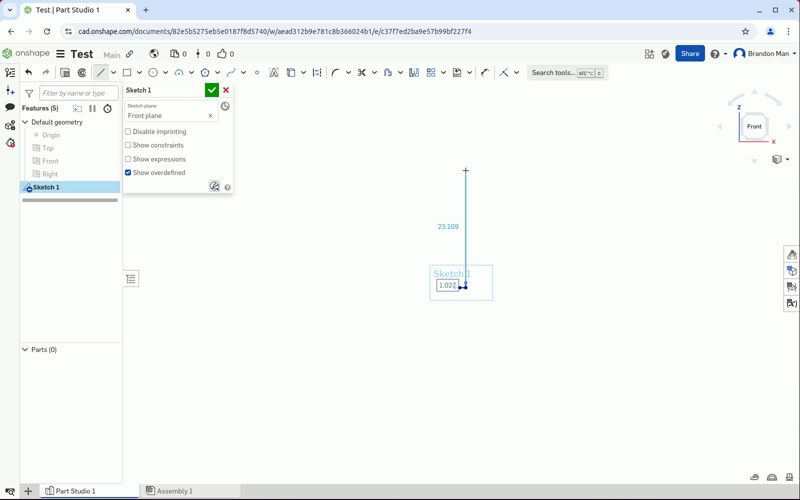
key_up(shift)
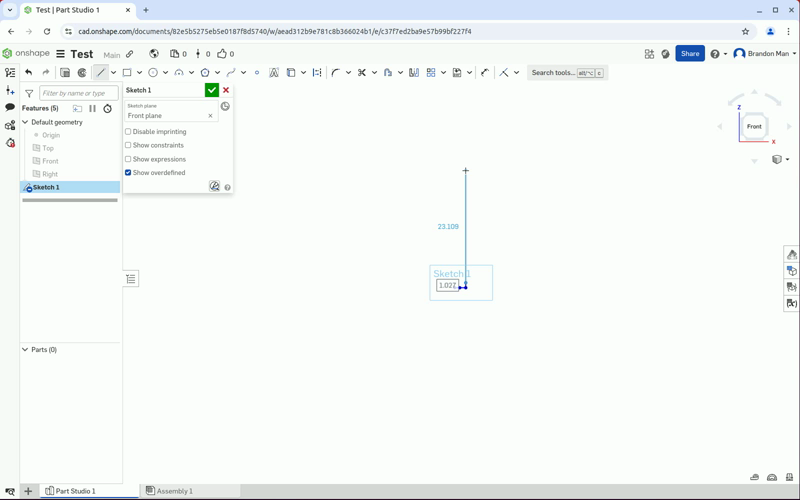
key_down(shift)
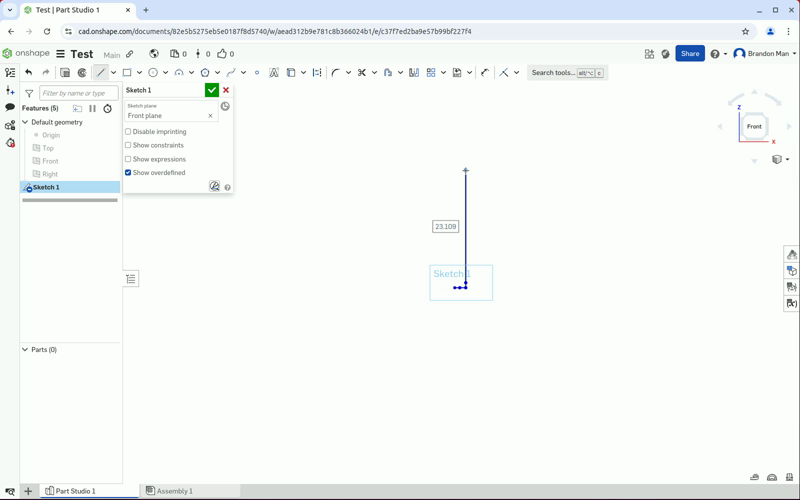
mouse_move(495, 170)
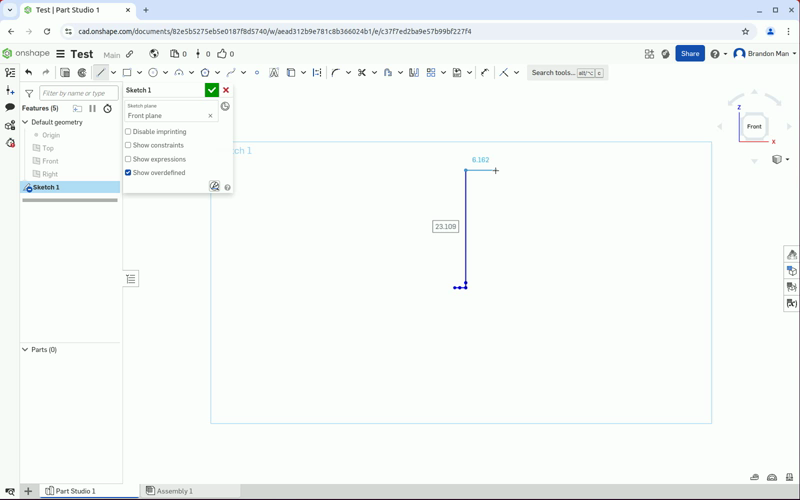
mouse_move(459, 170)
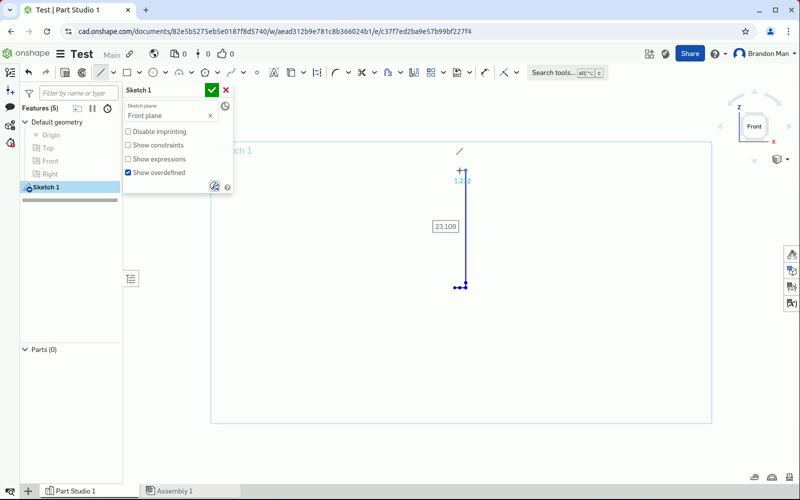
scroll(6)
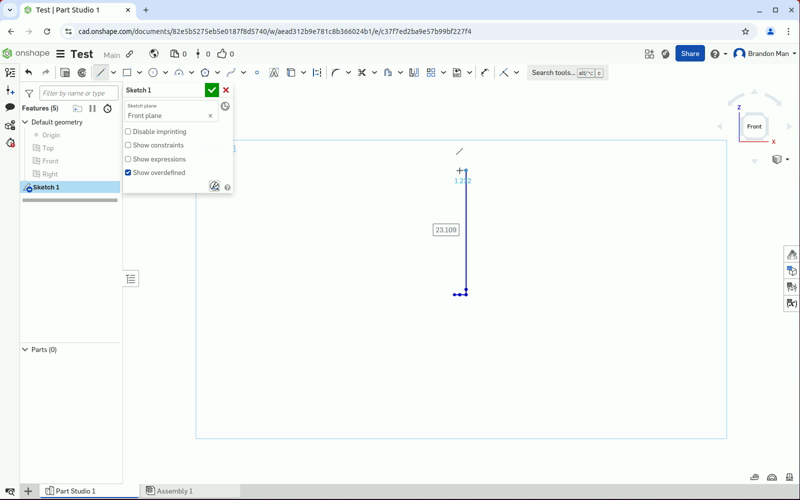
scroll(6)
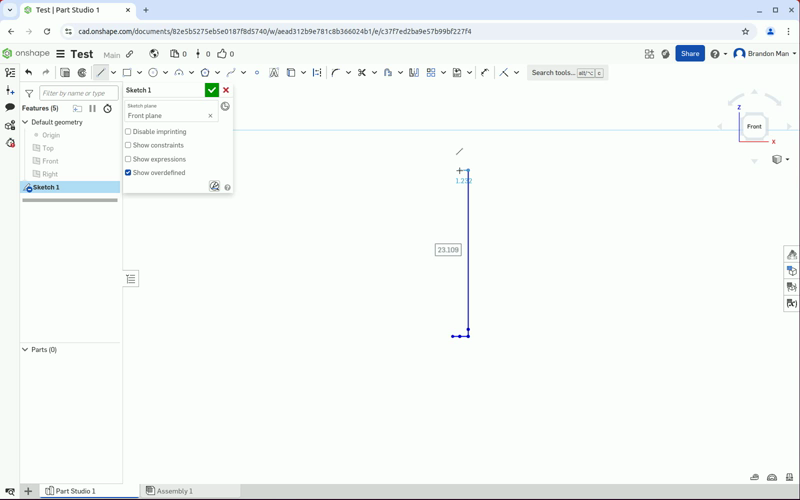
scroll(6)
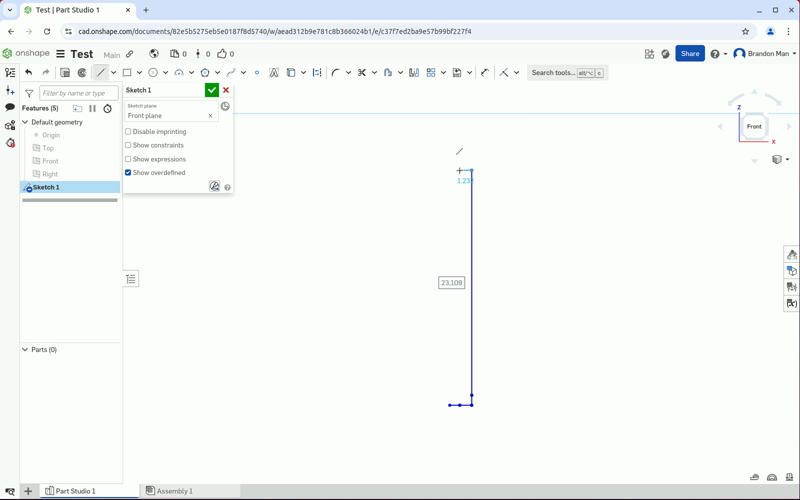
scroll(6)
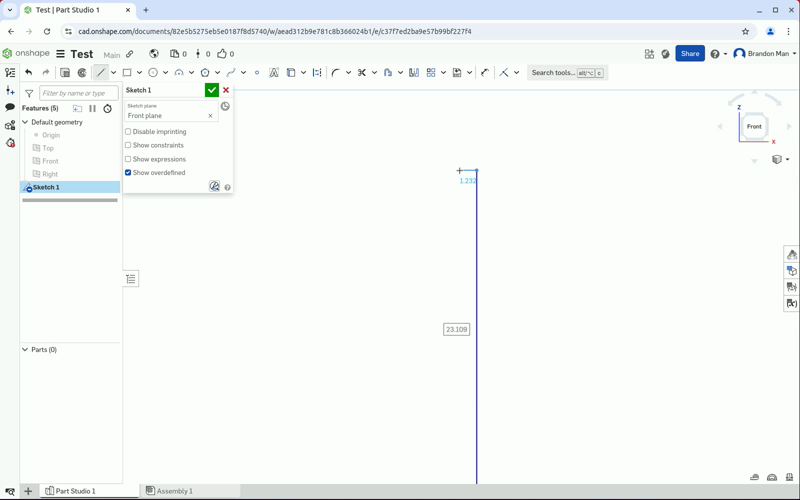
scroll(6)
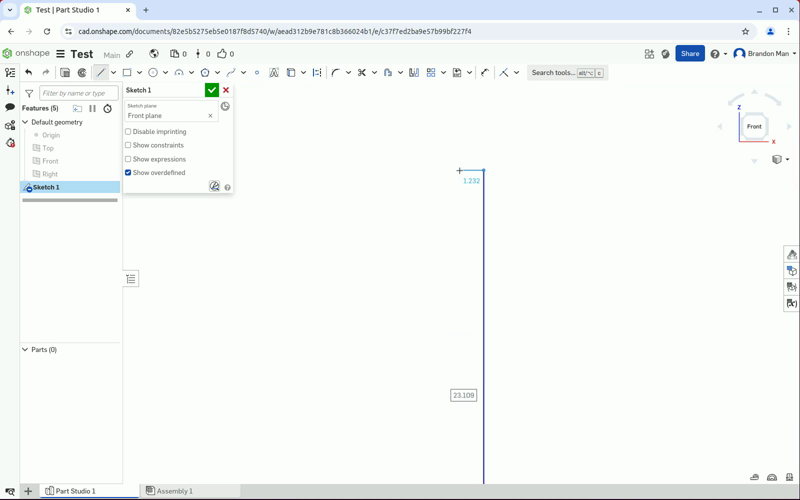
scroll(6)
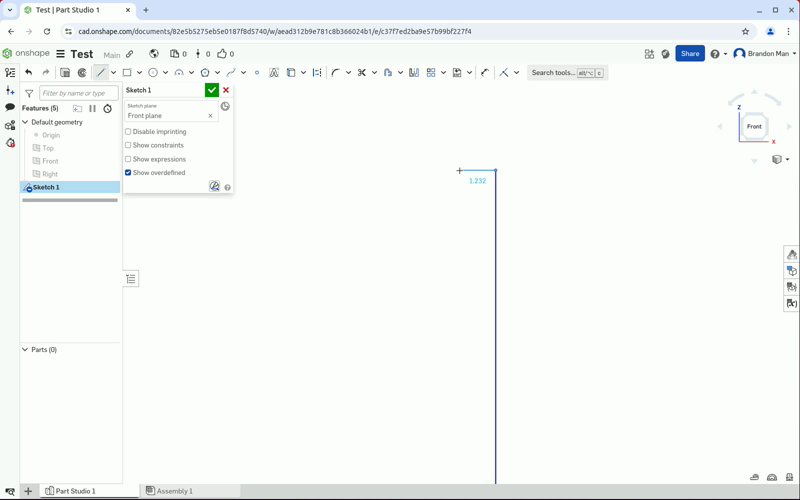
scroll(6)
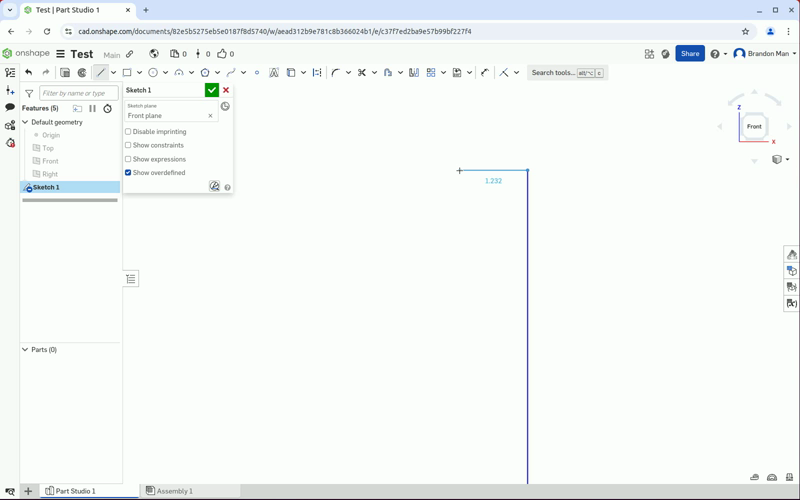
click(459, 170)
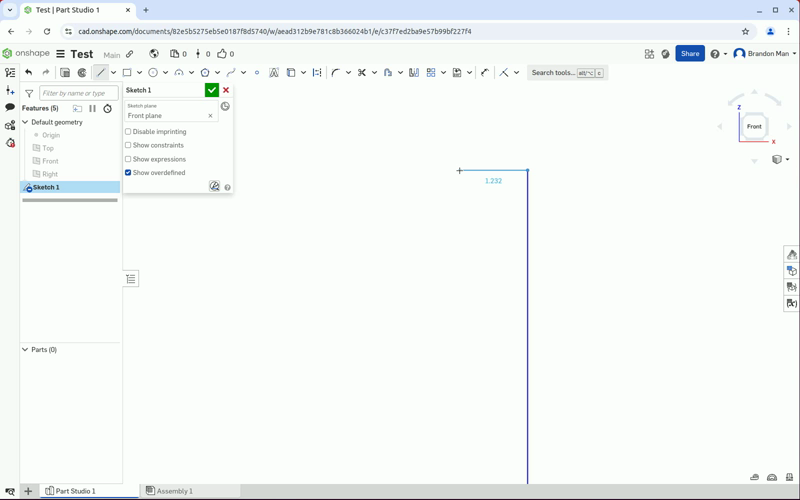
scroll(-6)
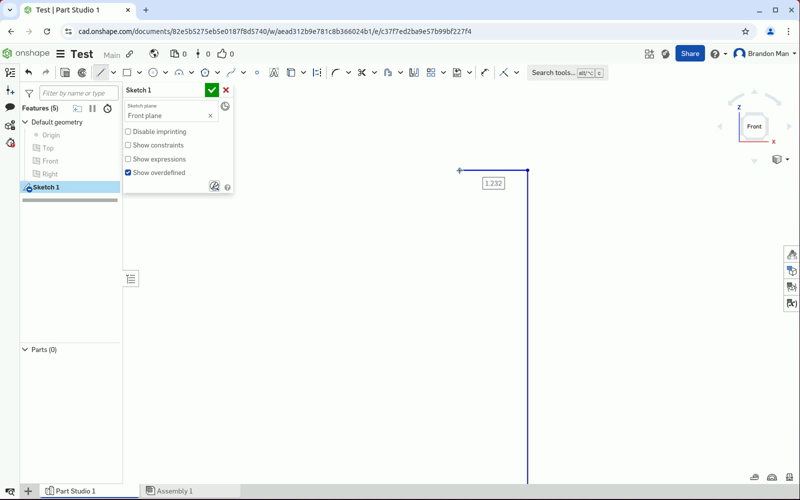
scroll(-6)
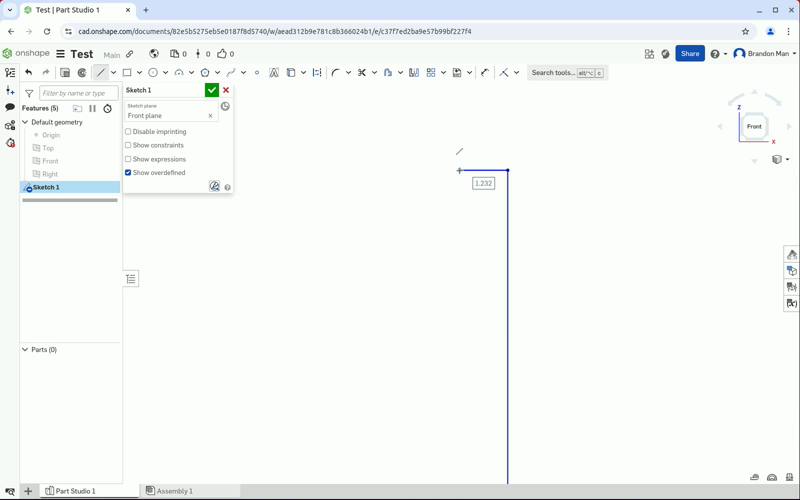
scroll(-6)
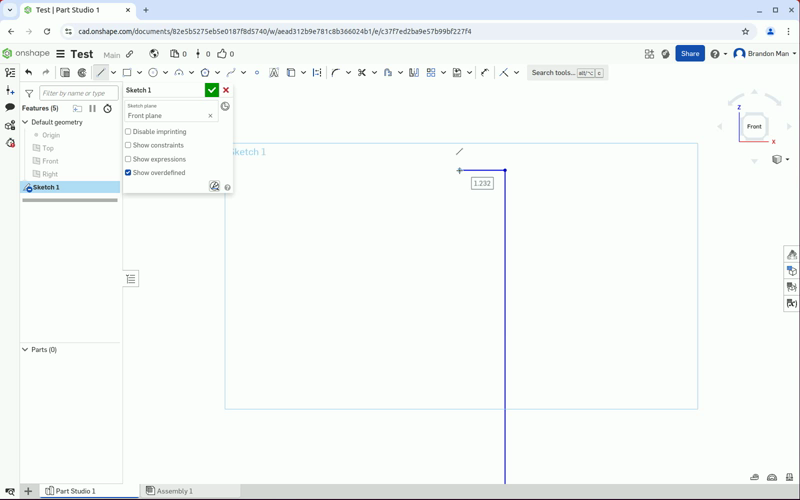
scroll(-6)
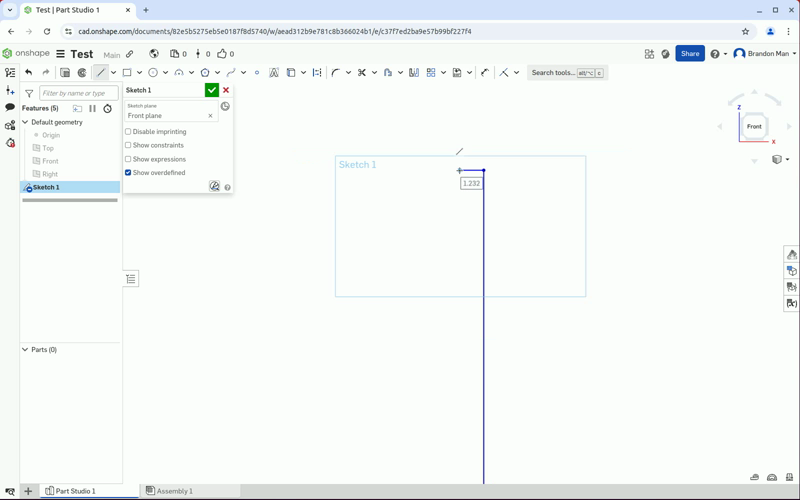
scroll(-6)
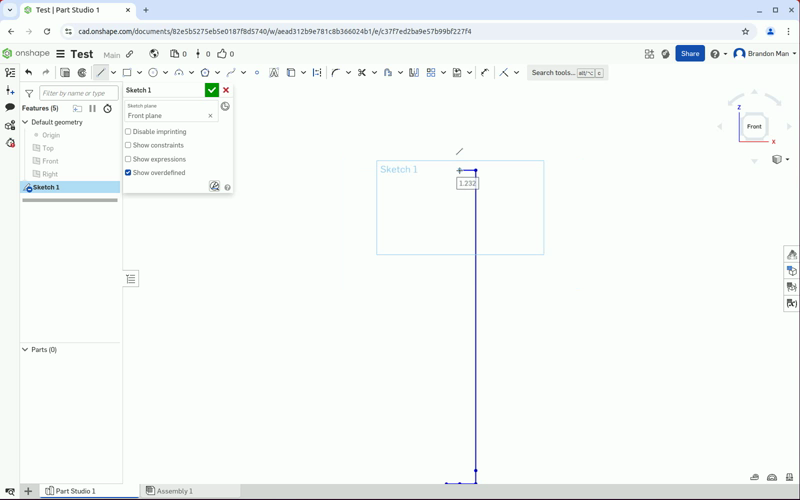
scroll(-6)
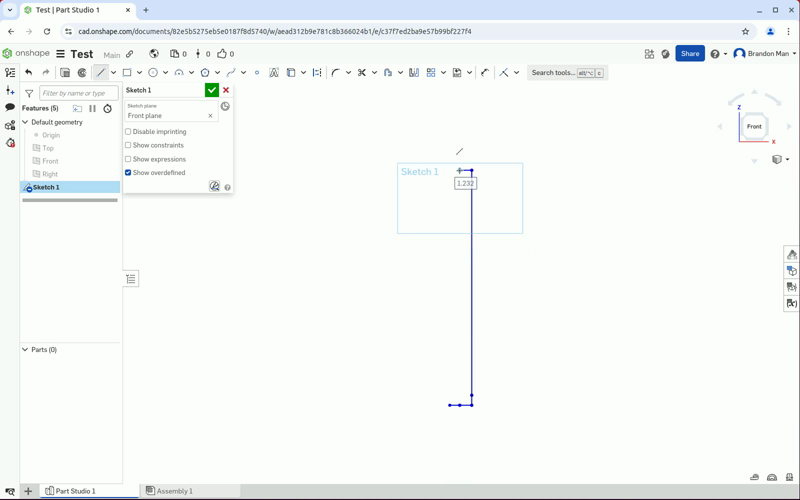
scroll(-6)
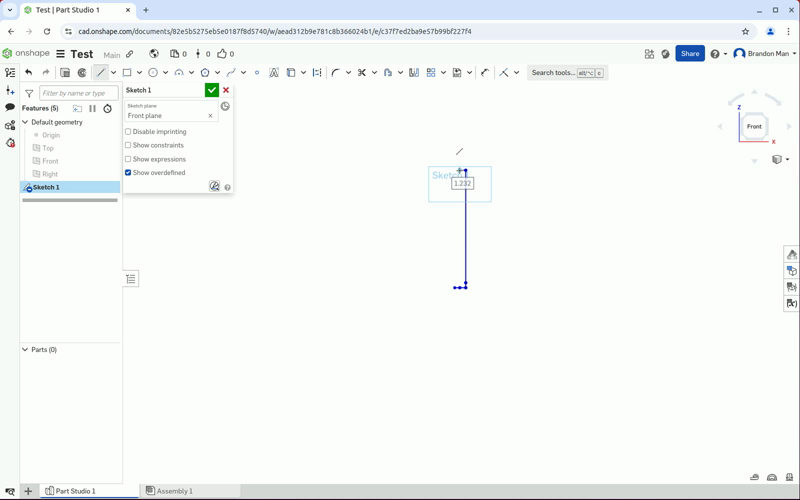
key_up(shift)
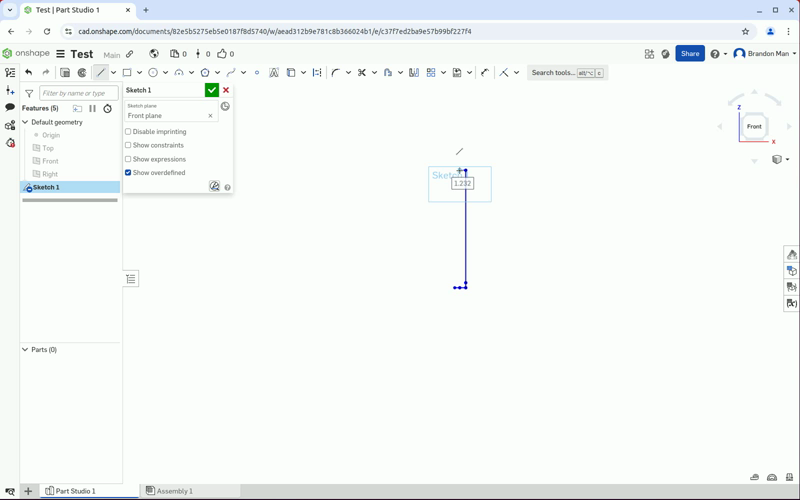
key_down(shift)
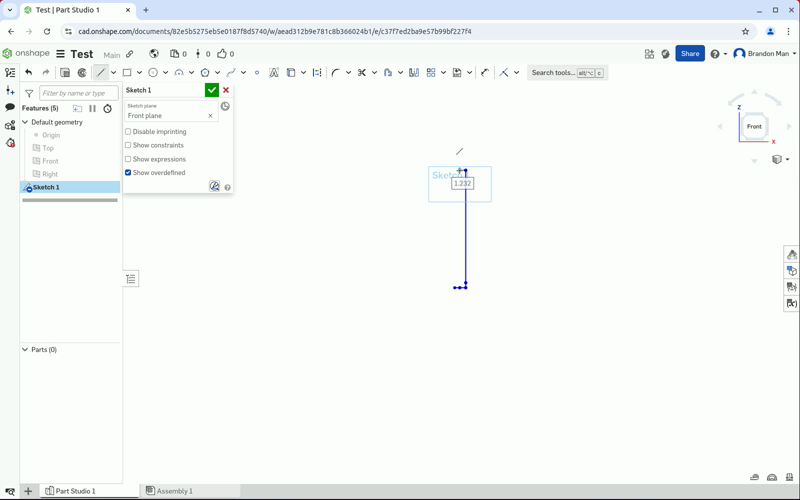
mouse_move(489, 170)
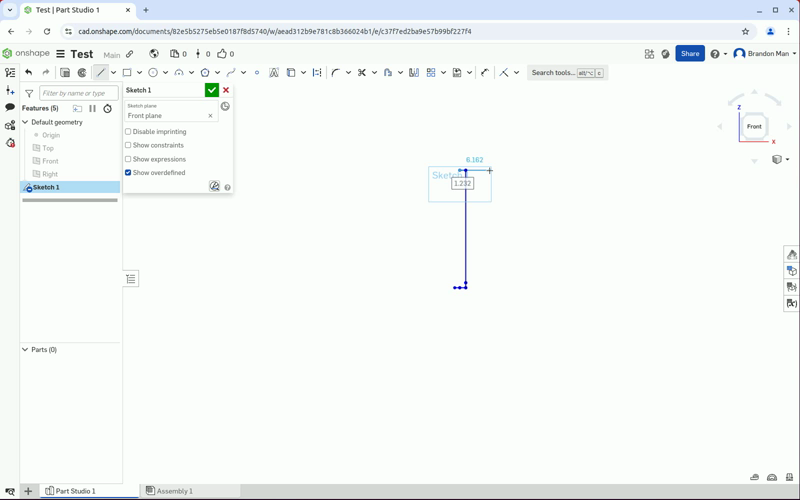
mouse_move(454, 170)
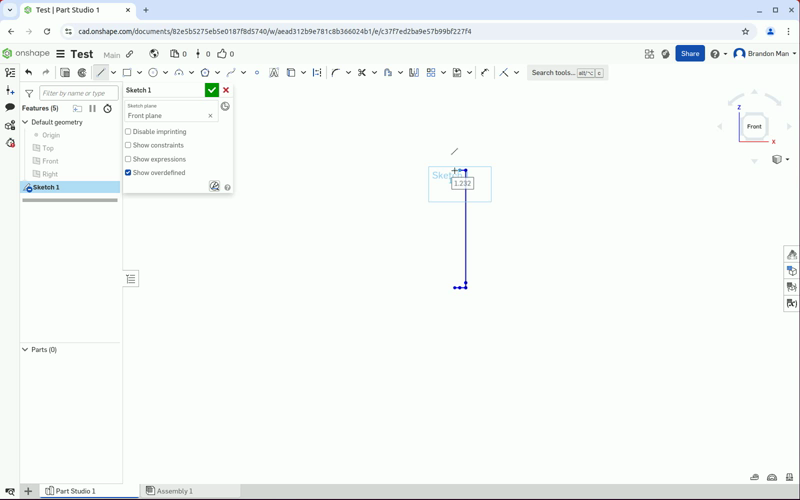
scroll(6)
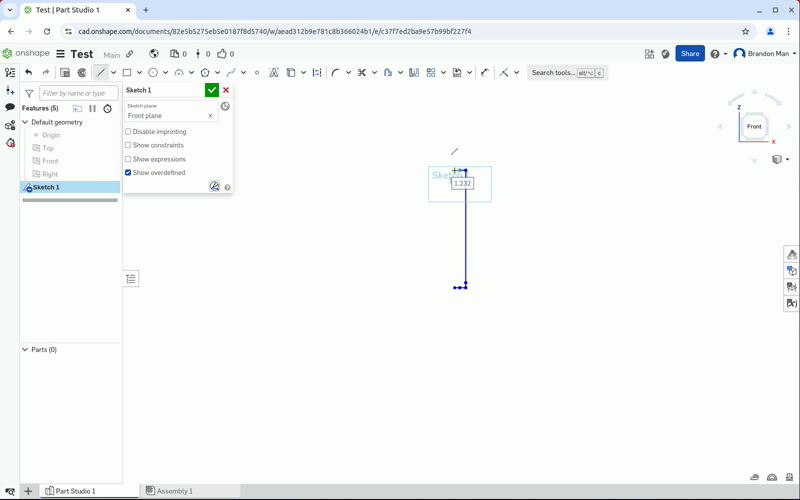
scroll(6)
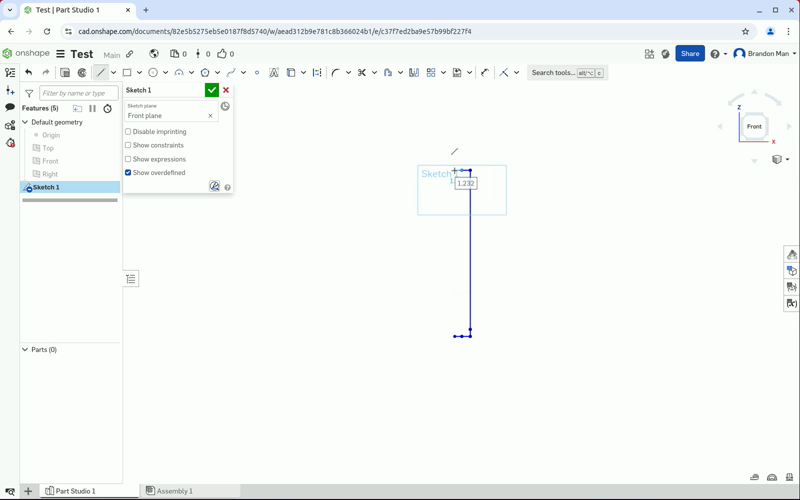
scroll(6)
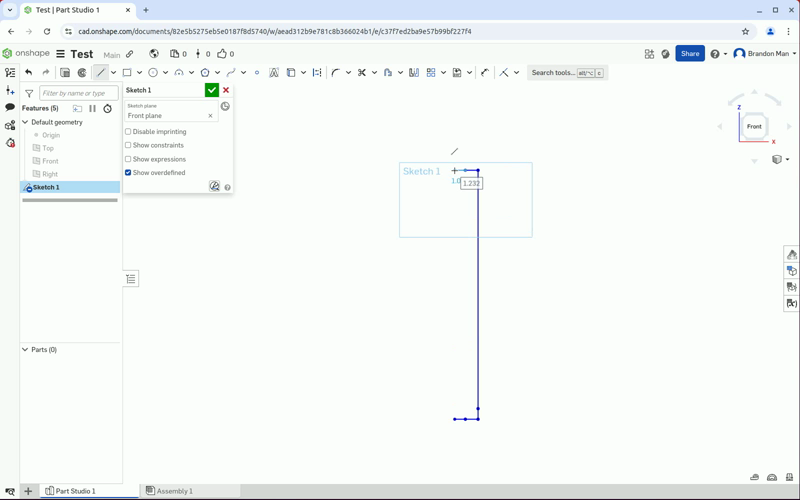
scroll(6)
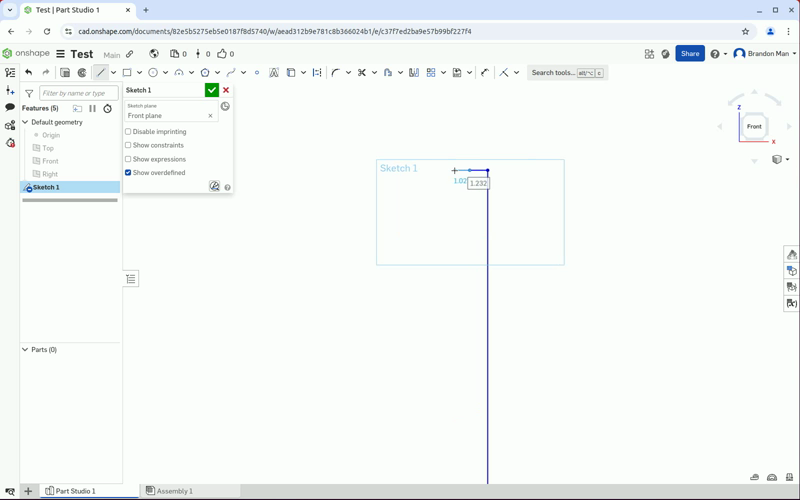
scroll(6)
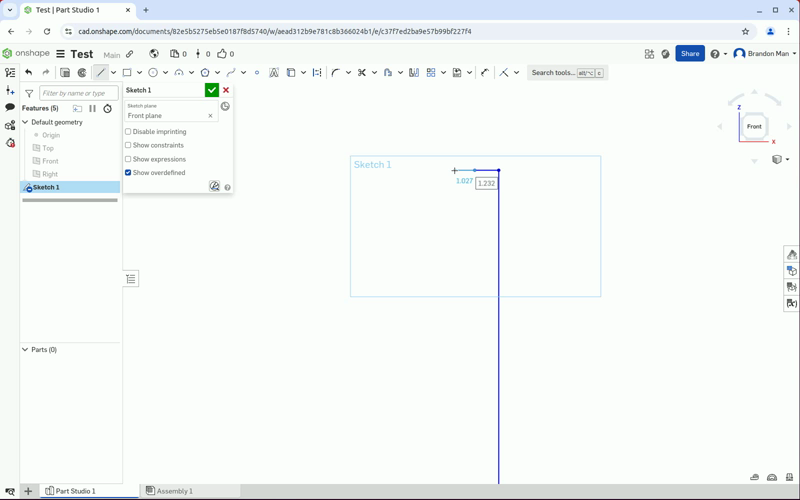
scroll(6)
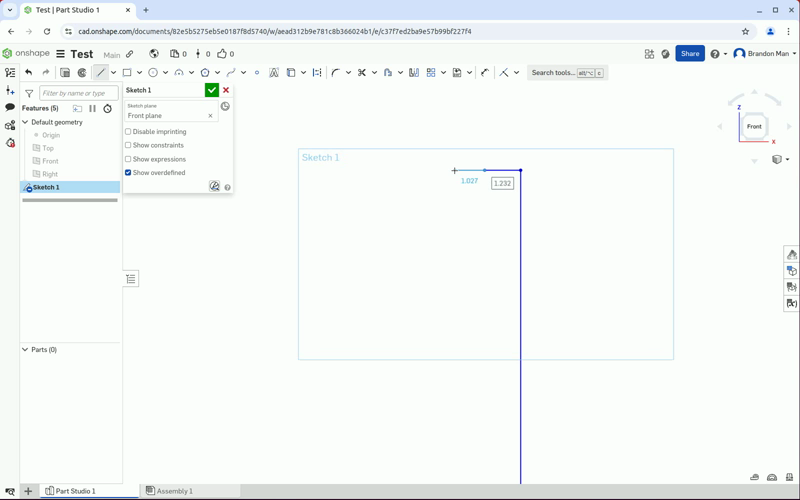
scroll(6)
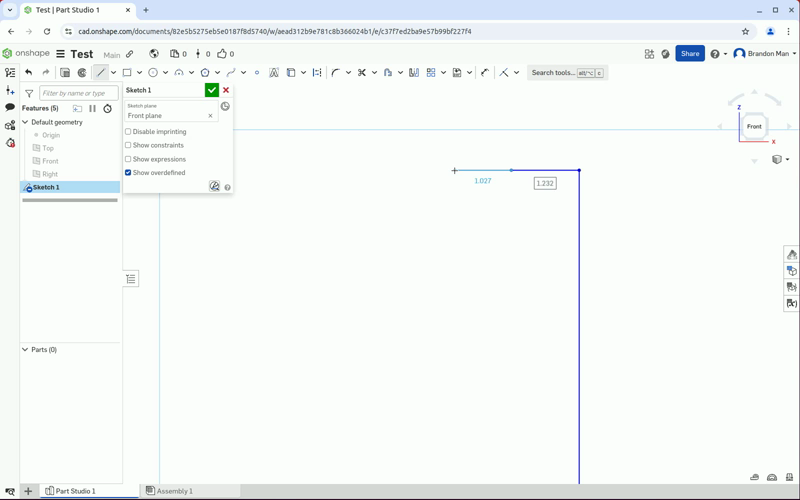
click(454, 170)
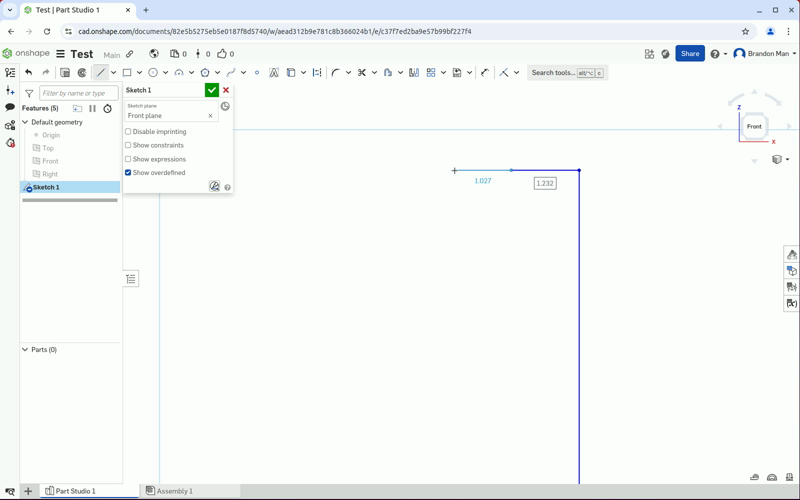
scroll(-6)
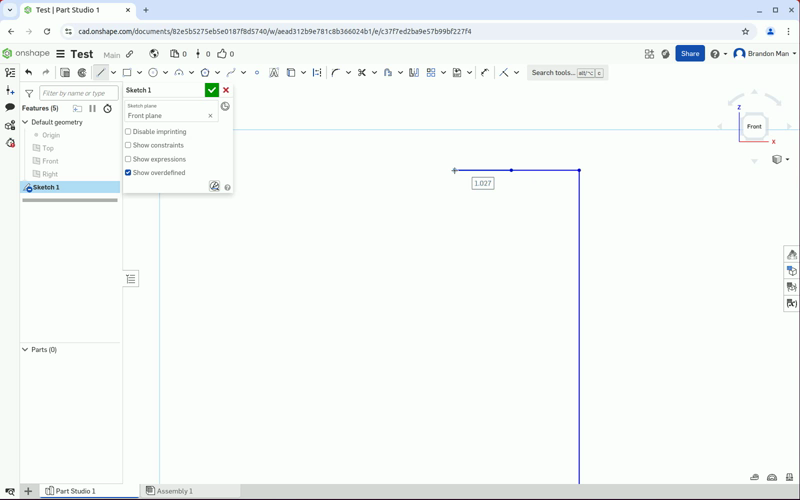
scroll(-6)
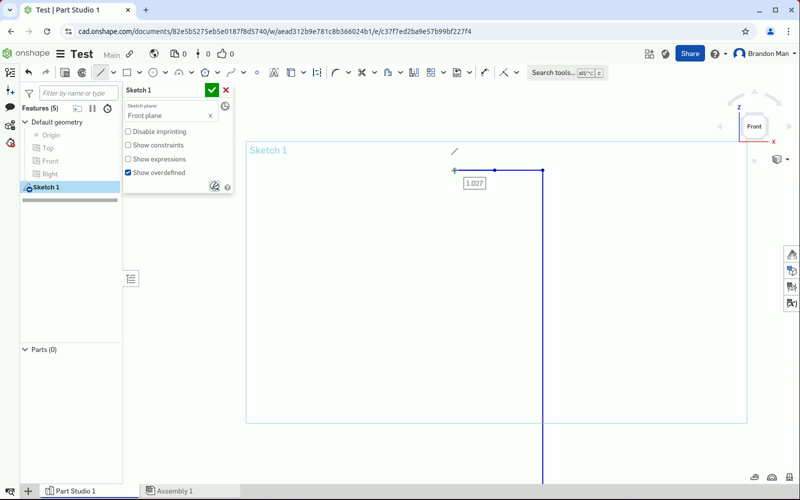
scroll(-6)
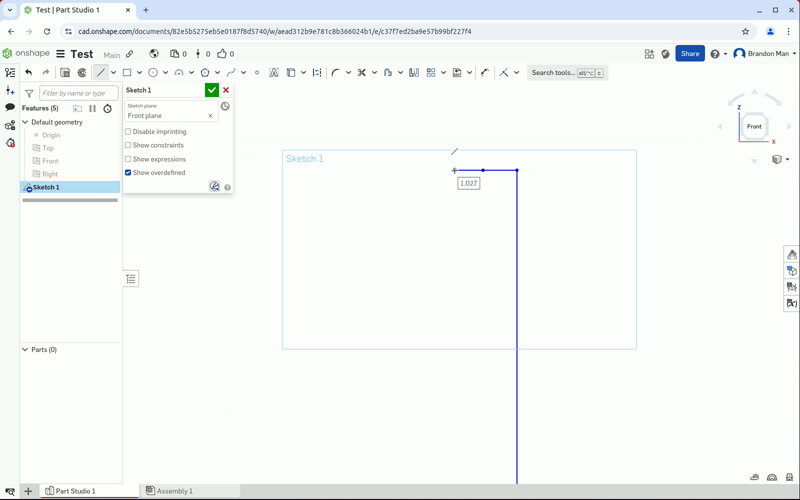
scroll(-6)
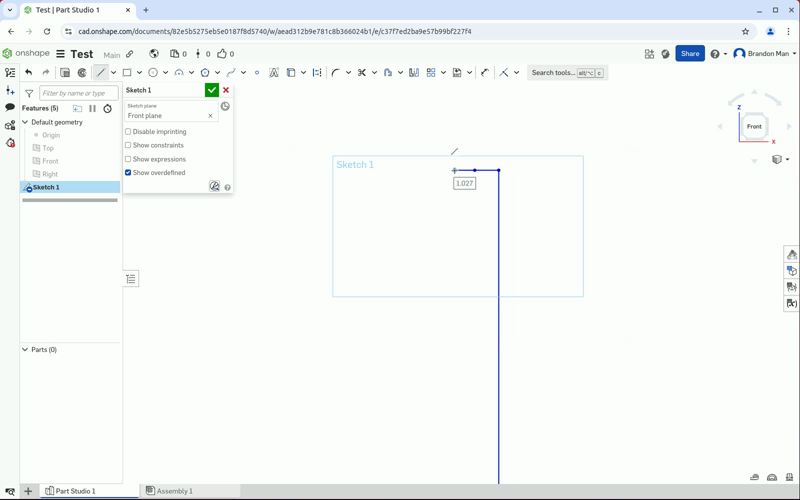
scroll(-6)
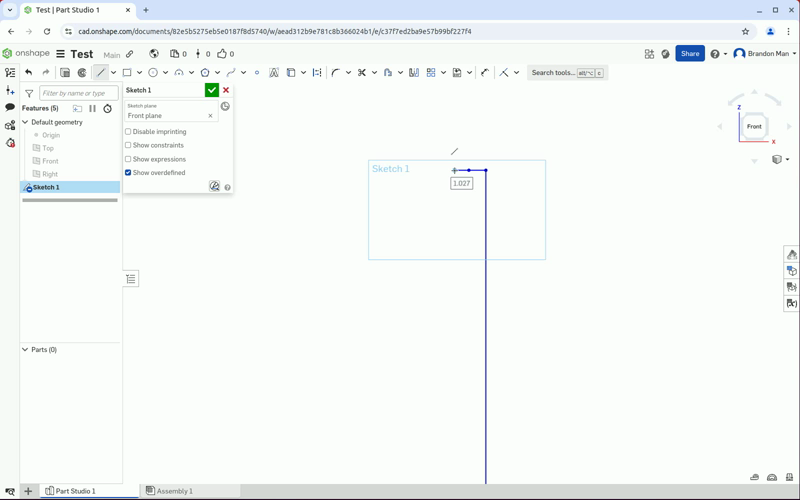
scroll(-6)
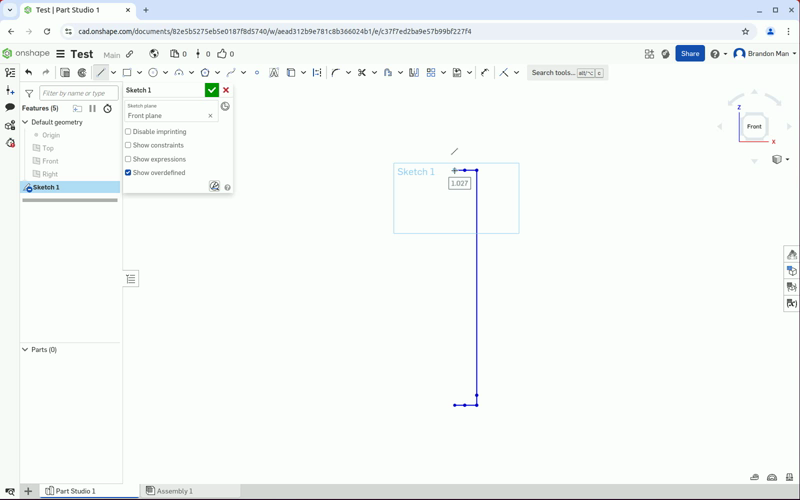
scroll(-6)
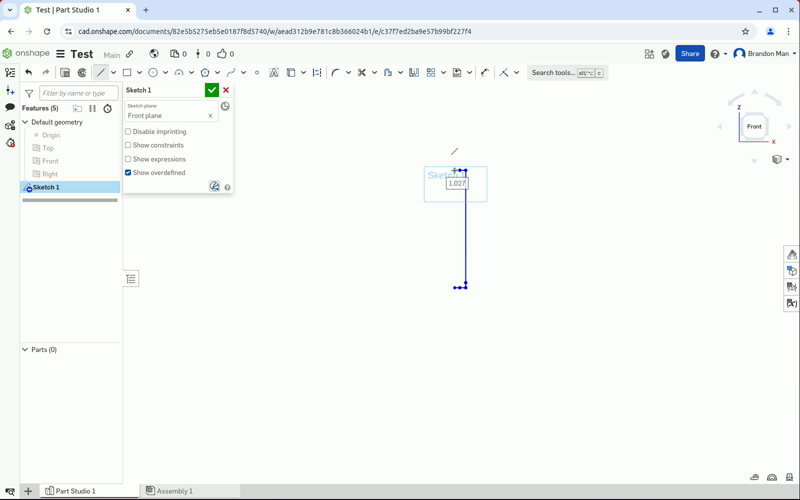
key_up(shift)
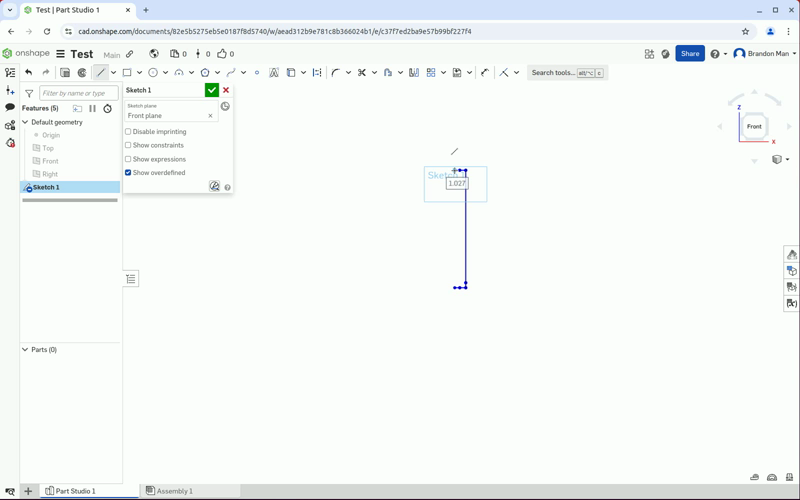
key_down(shift)
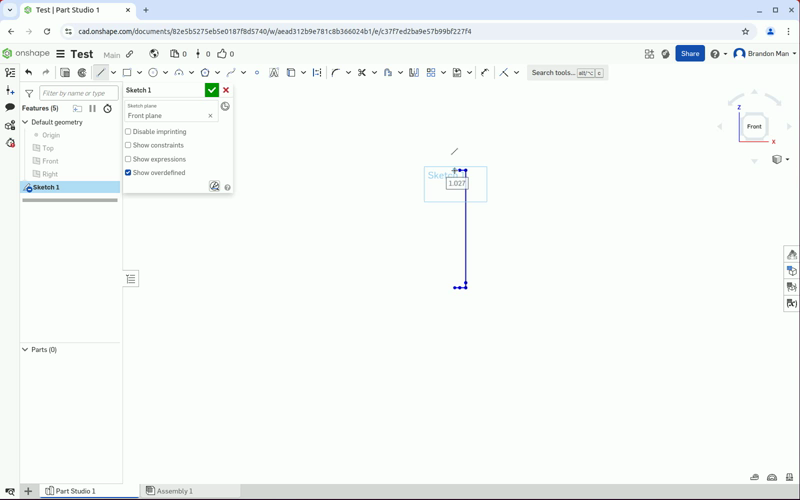
mouse_move(454, 282)
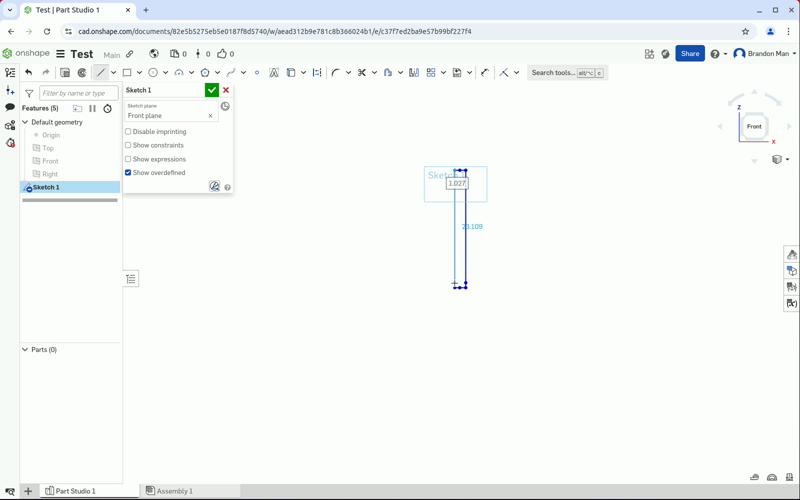
click(454, 282)
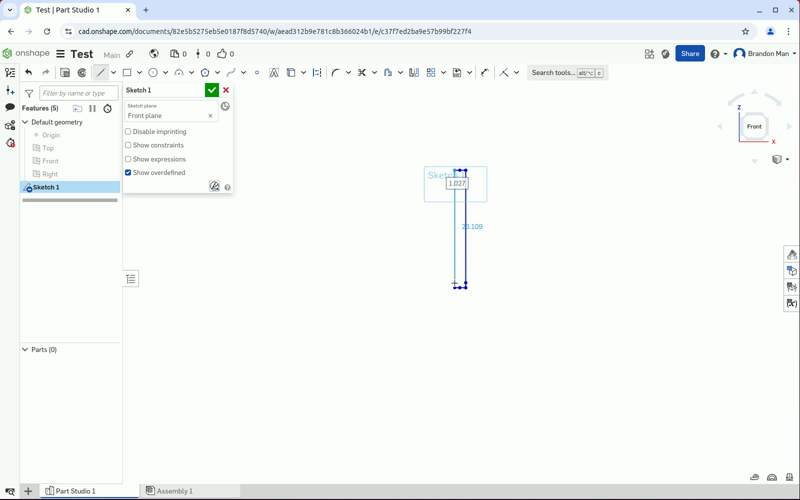
key_up(shift)
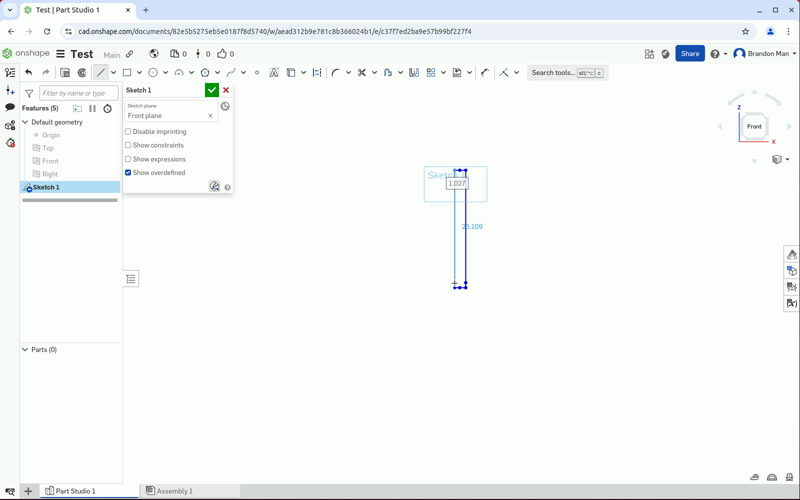
mouse_move(484, 282)
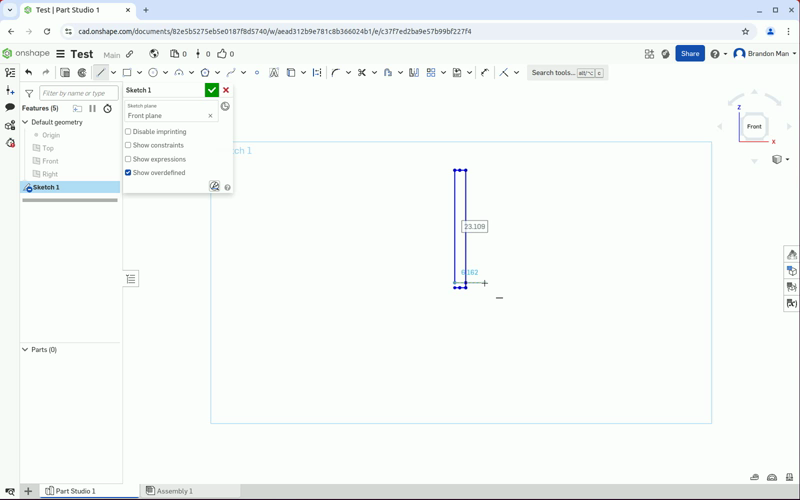
key_down(shift)
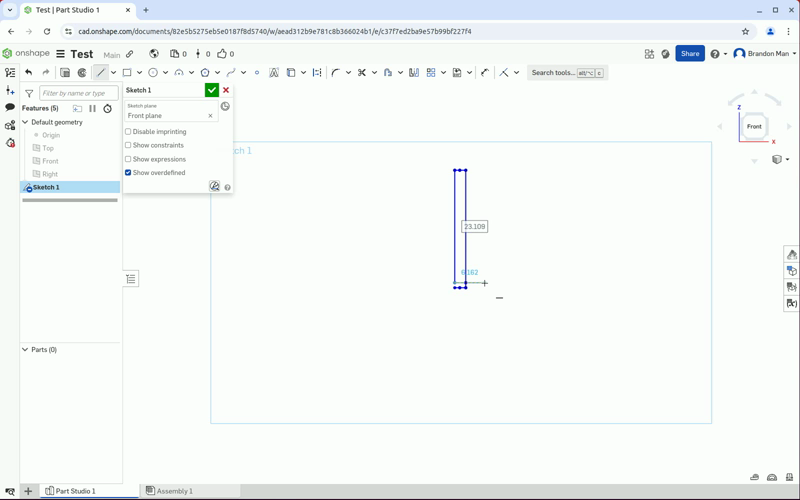
mouse_move(454, 287)
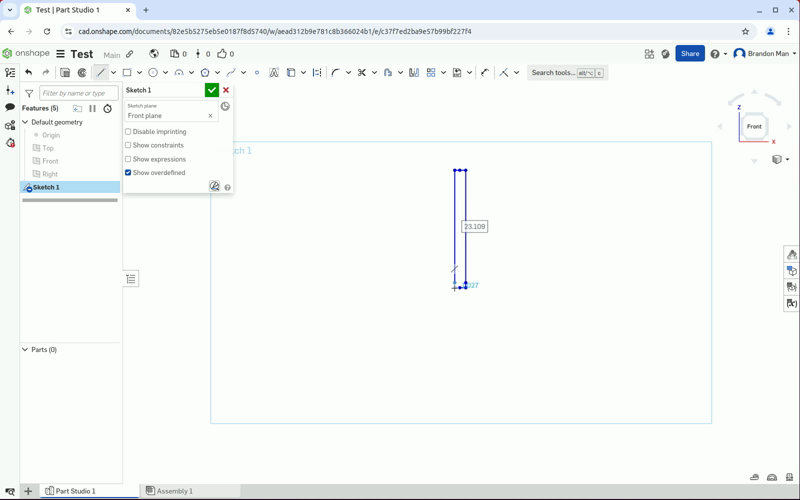
scroll(6)
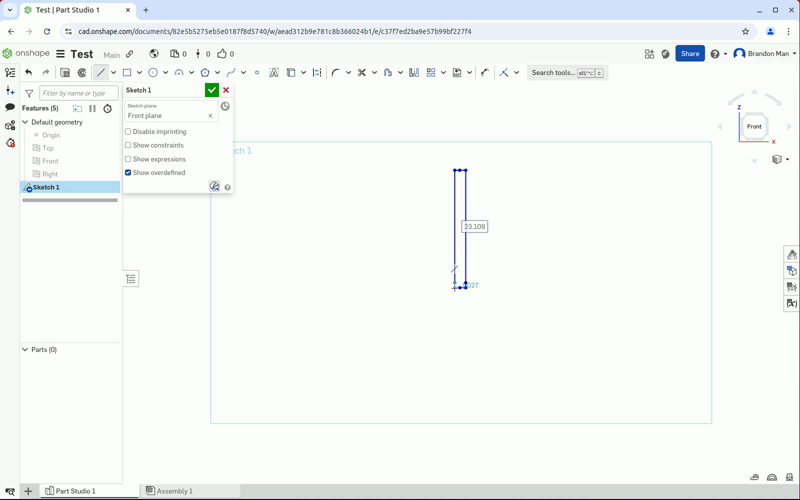
scroll(6)
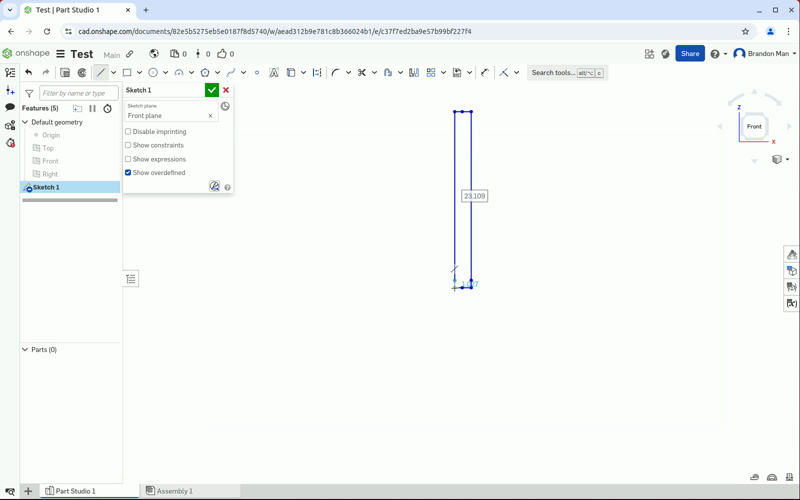
scroll(6)
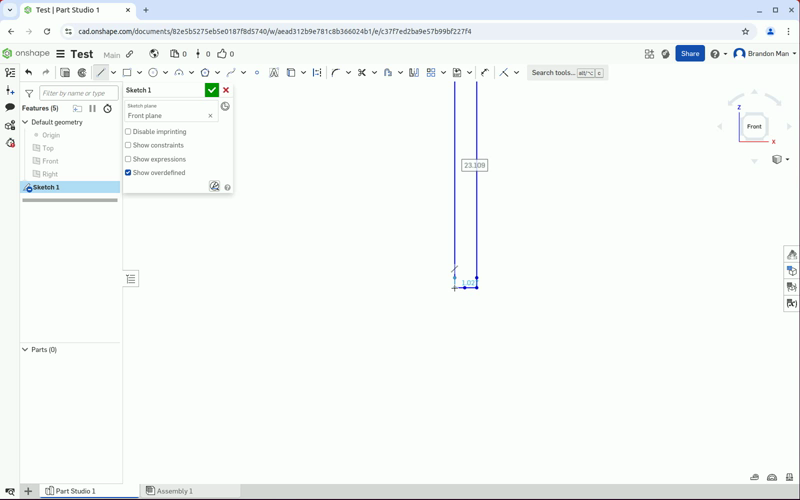
scroll(6)
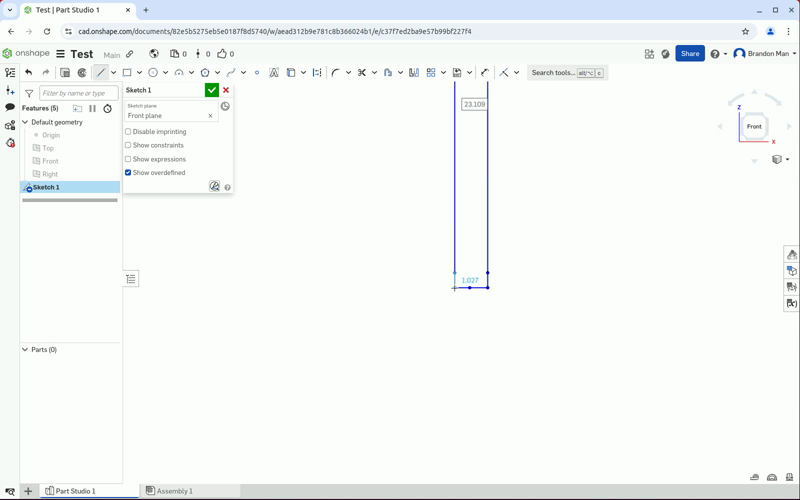
scroll(6)
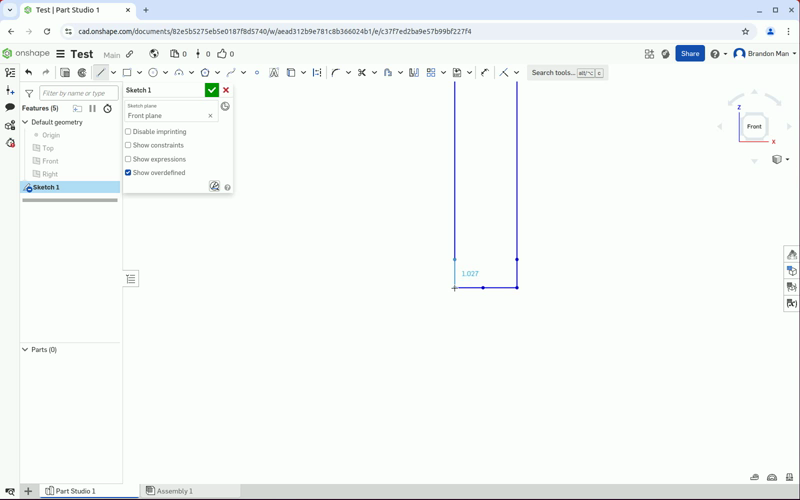
scroll(6)
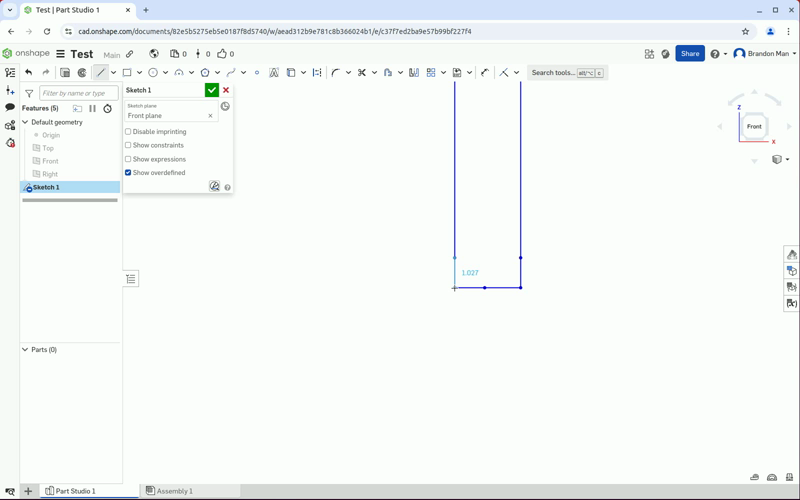
scroll(6)
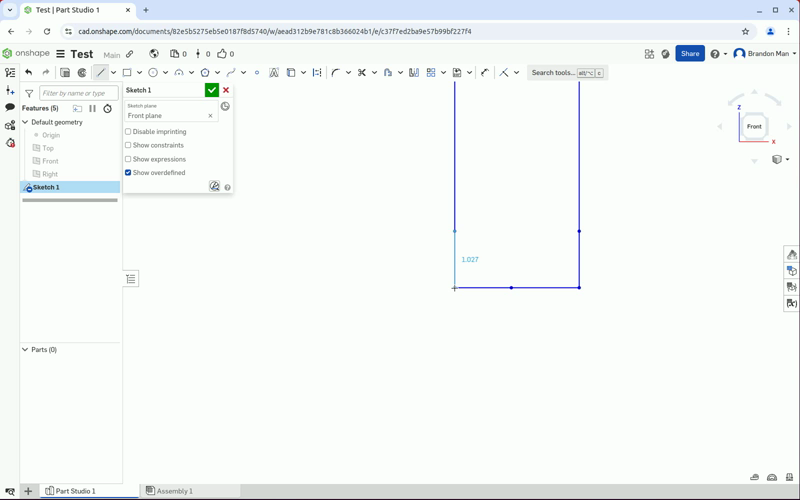
key_up(shift)
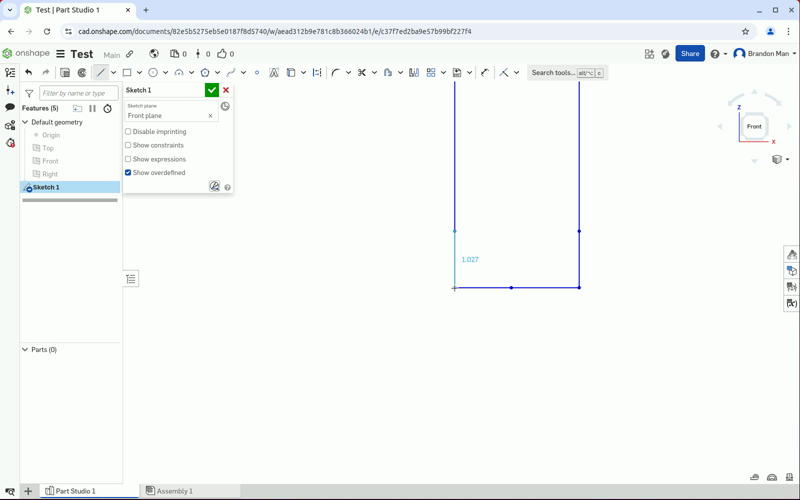
click(454, 287)
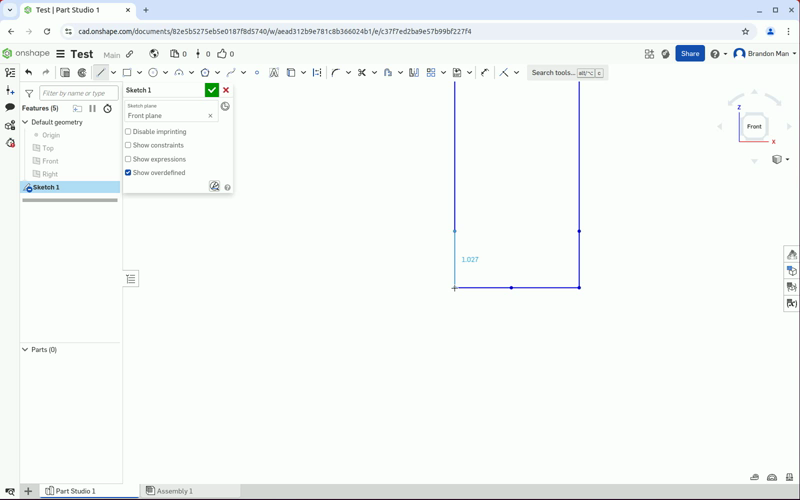
scroll(-6)
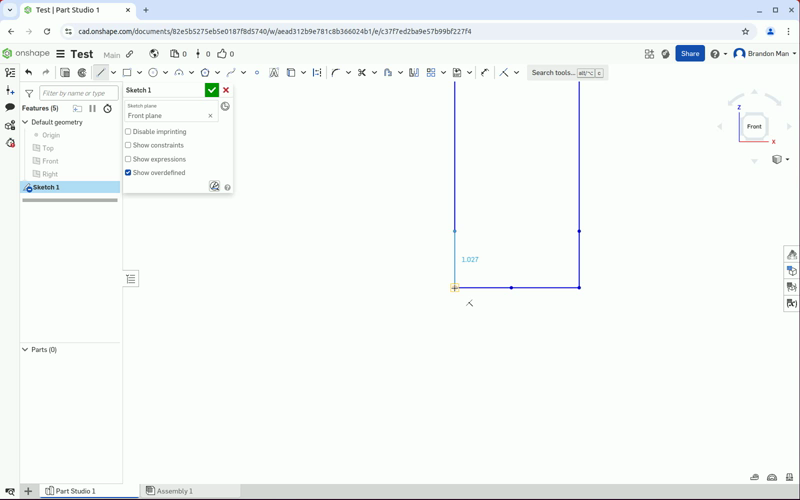
scroll(-6)
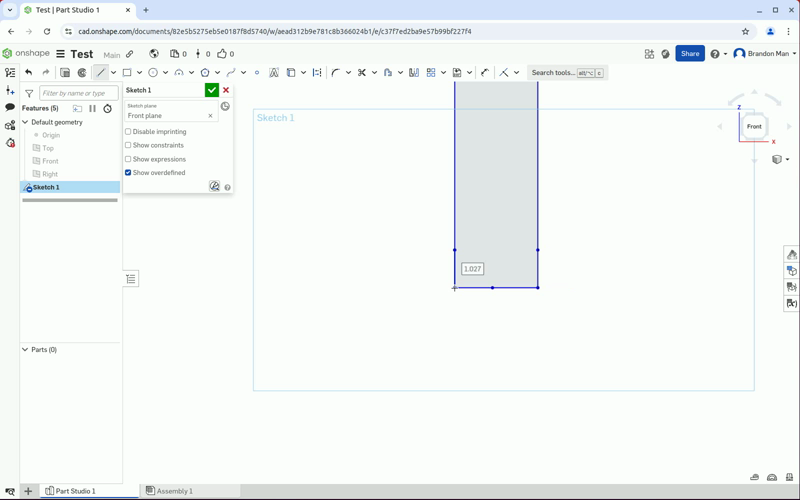
scroll(-6)
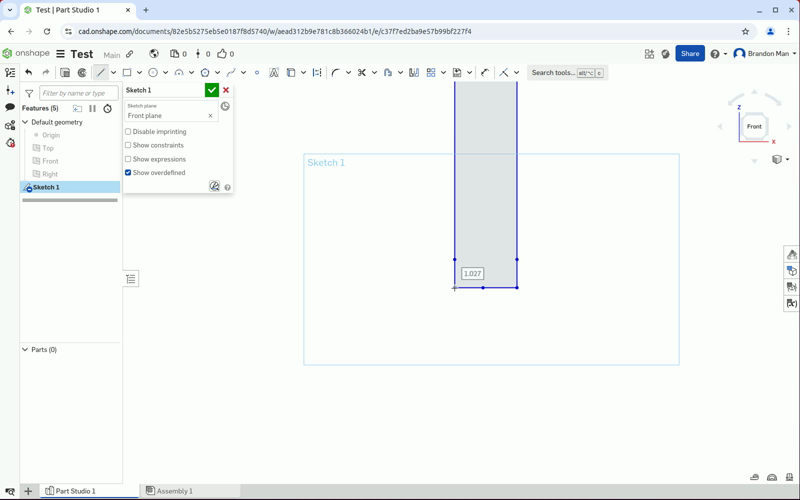
scroll(-6)
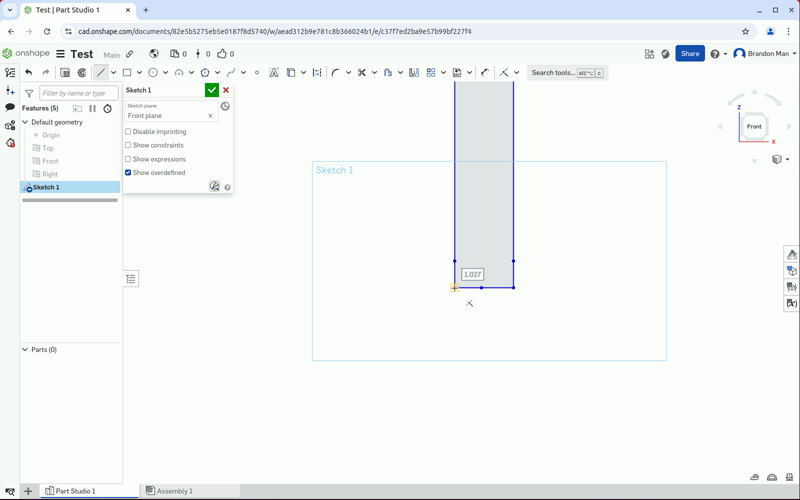
scroll(-6)
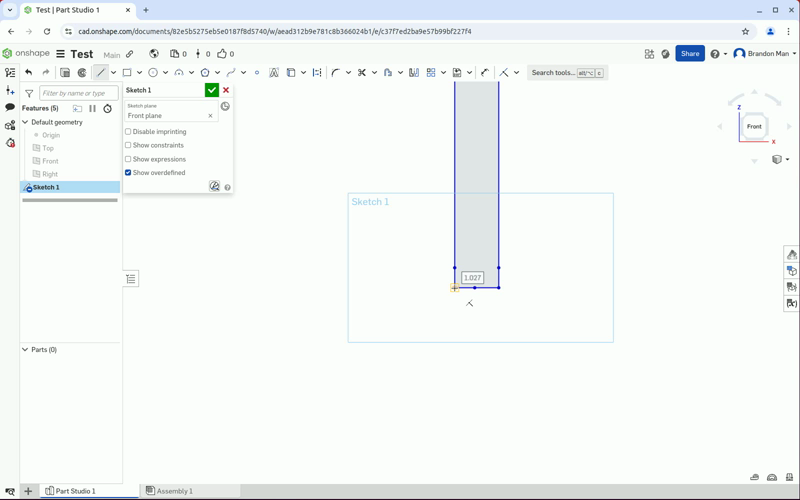
scroll(-6)
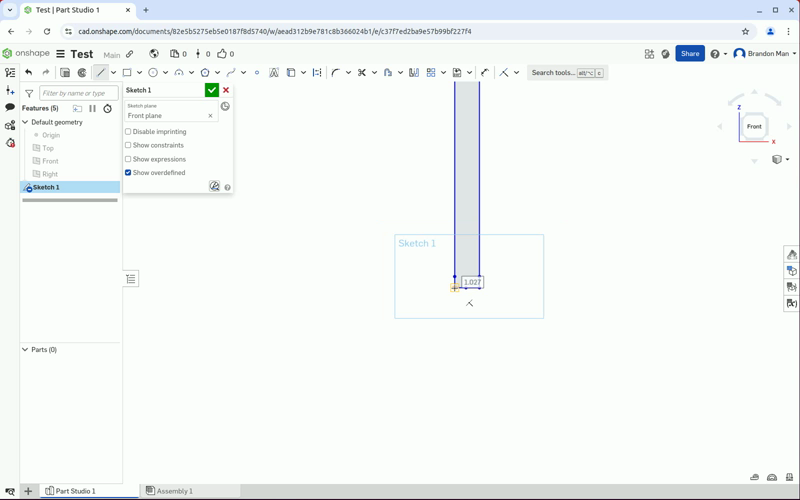
scroll(-6)
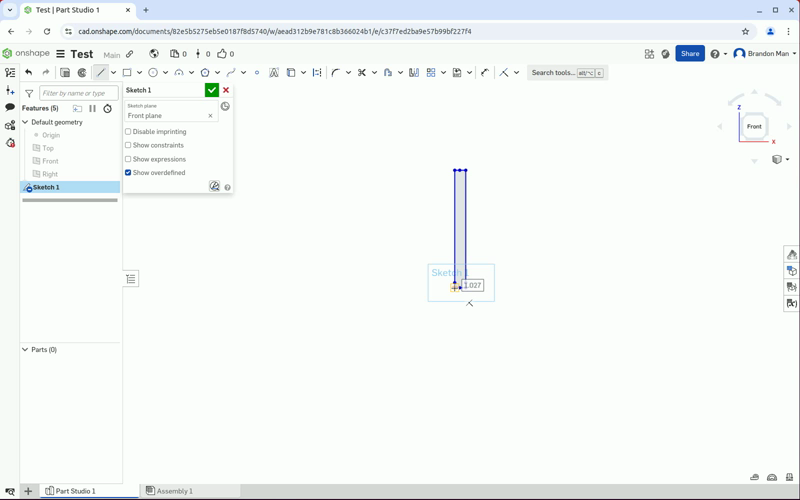
key(esc)
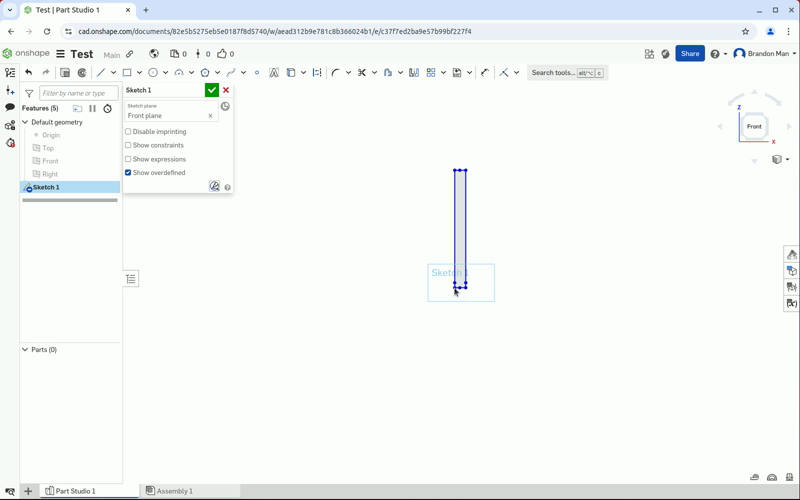
key(c)
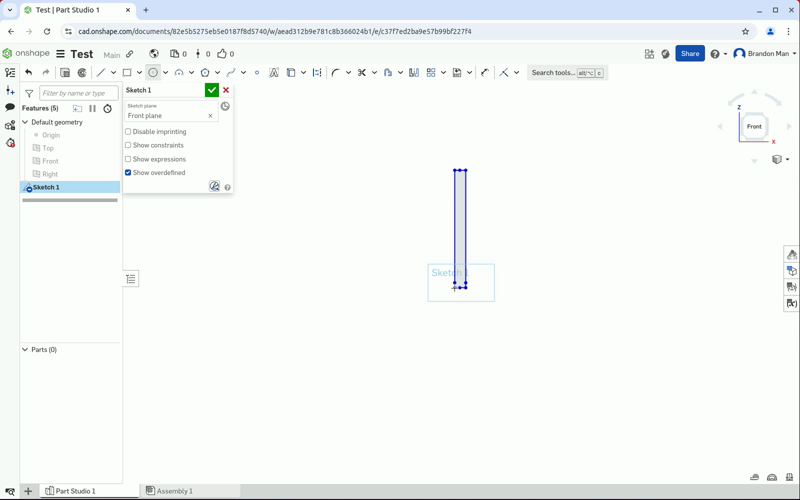
key_down(shift)
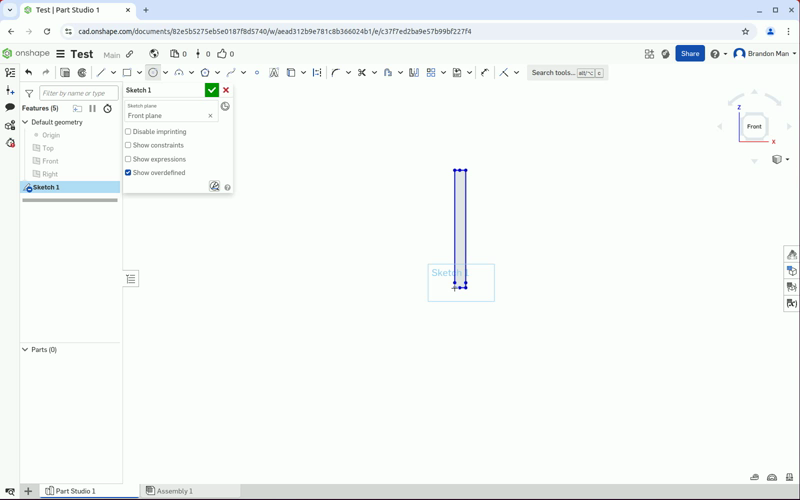
mouse_move(459, 282)
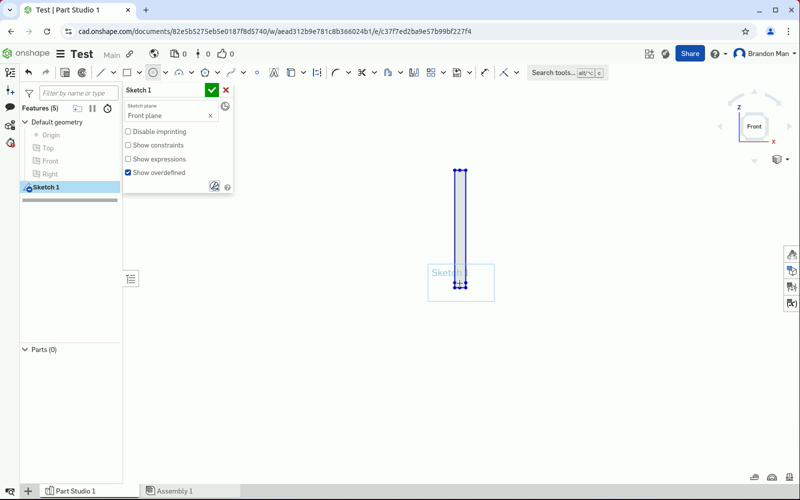
click(459, 282)
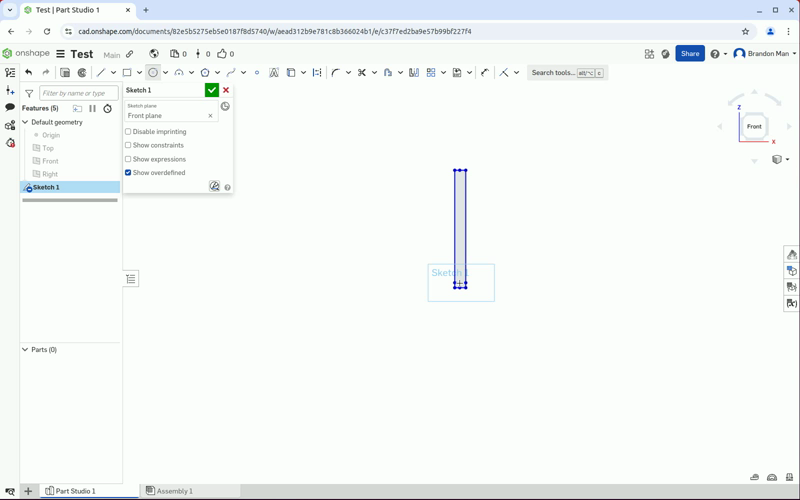
key_up(shift)
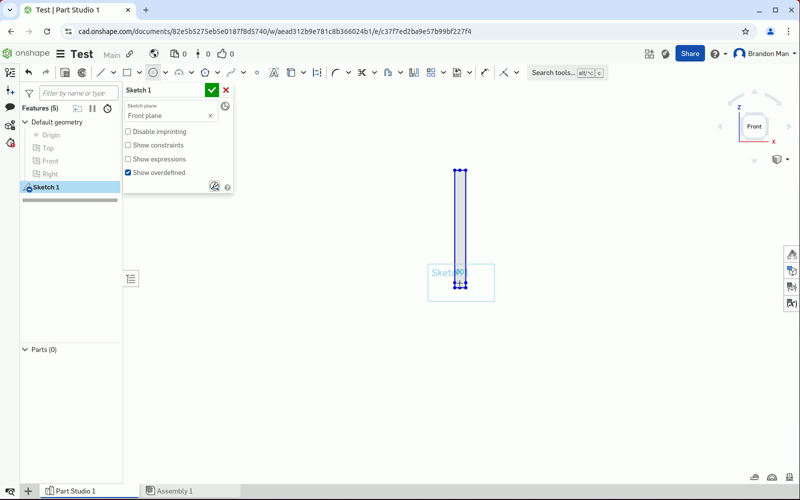
mouse_move(461, 282)
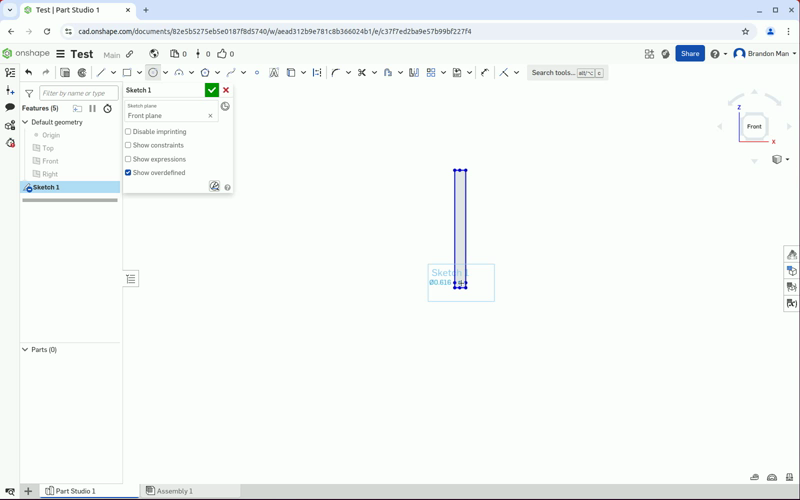
scroll(6)
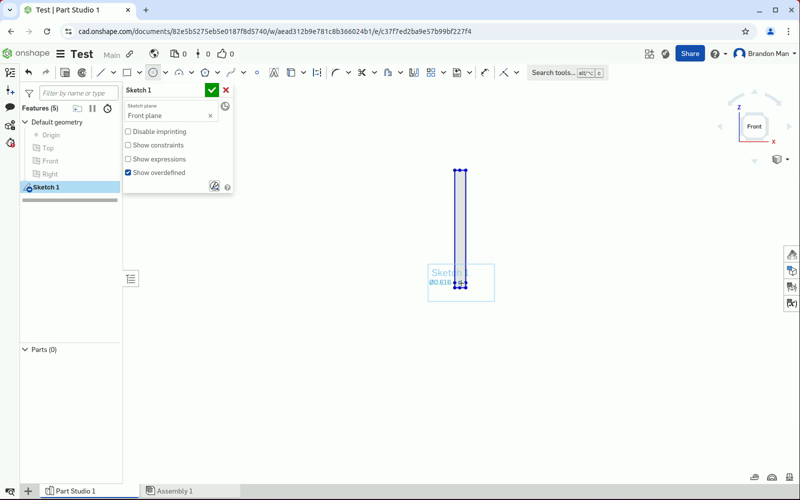
scroll(6)
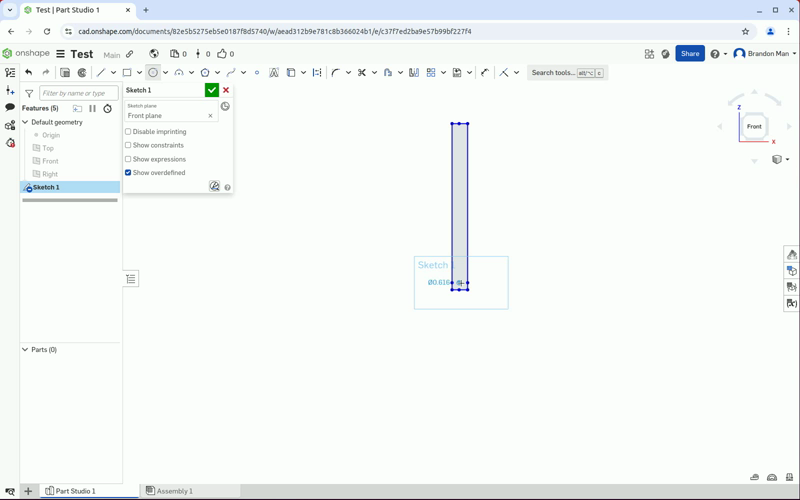
scroll(6)
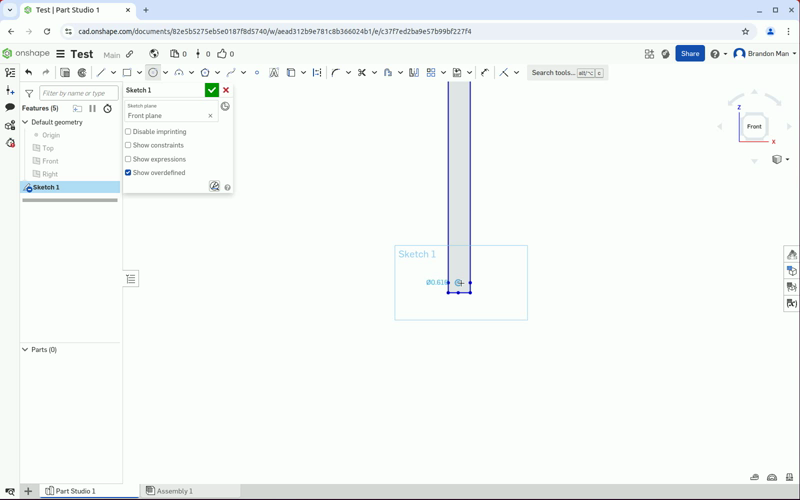
scroll(6)
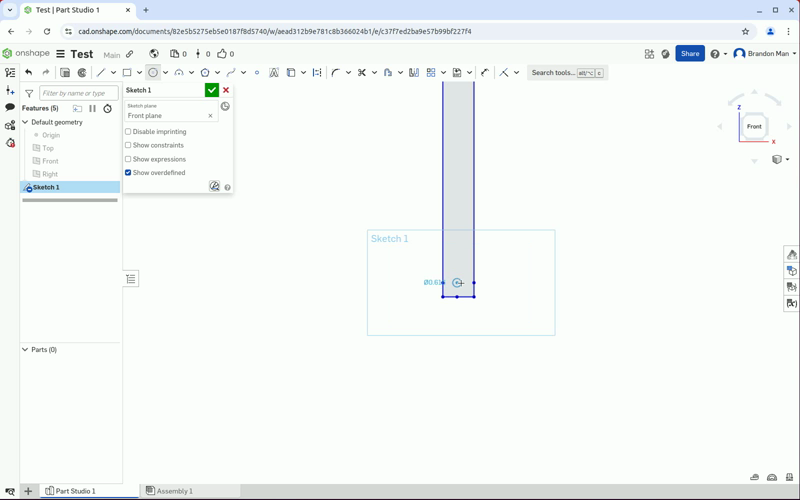
scroll(6)
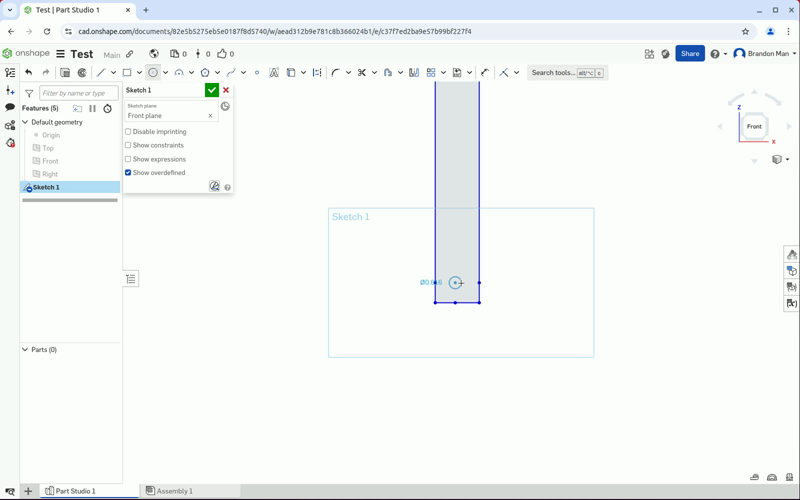
scroll(6)
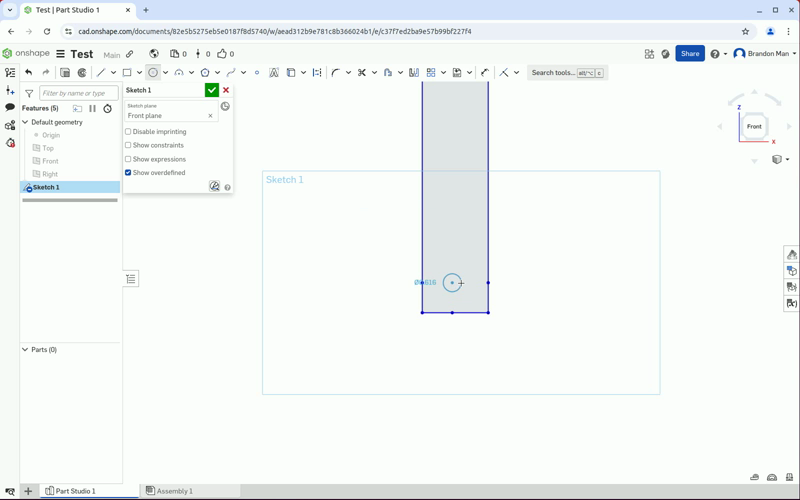
scroll(6)
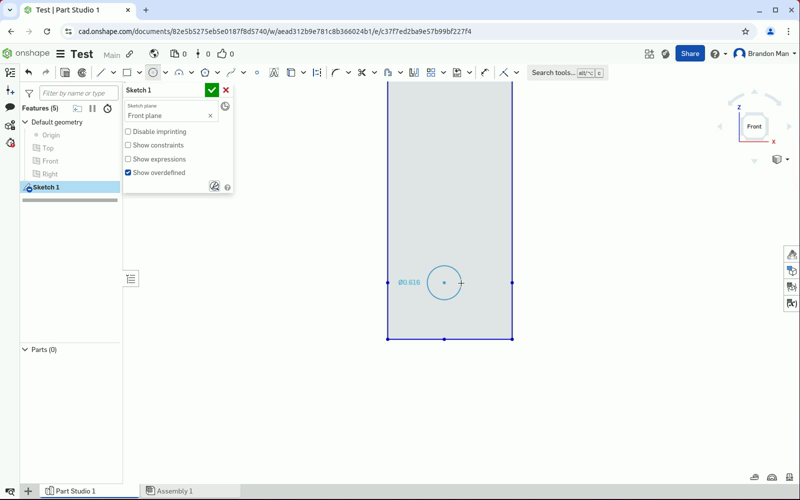
click(461, 282)
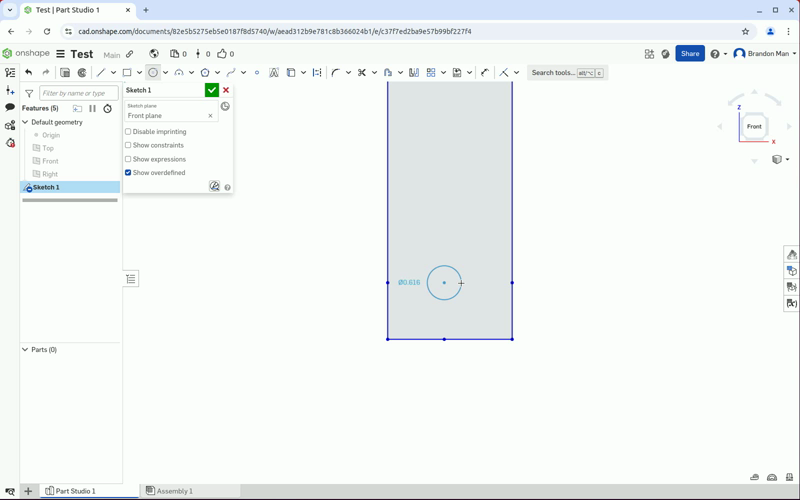
scroll(-6)
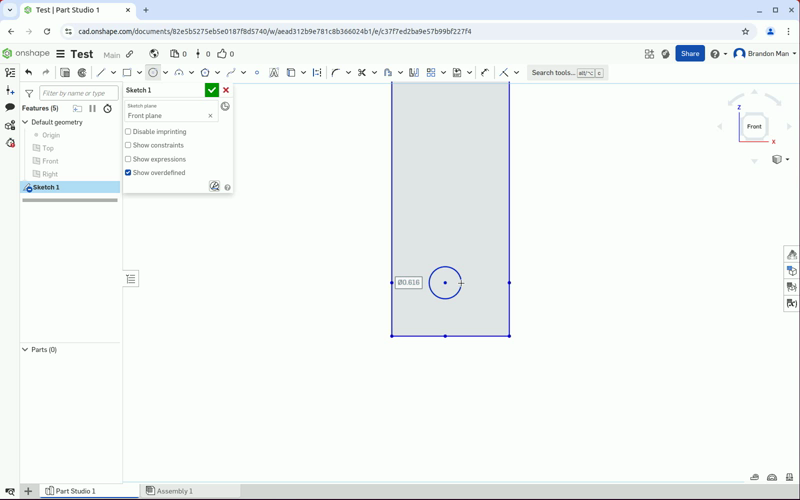
scroll(-6)
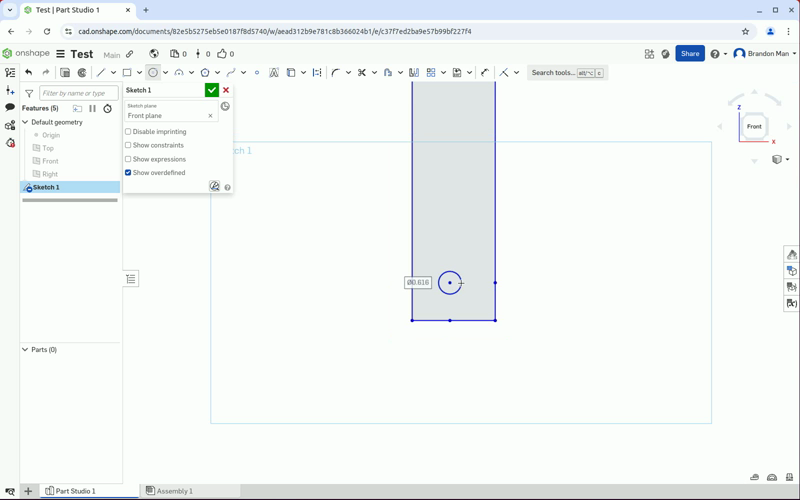
scroll(-6)
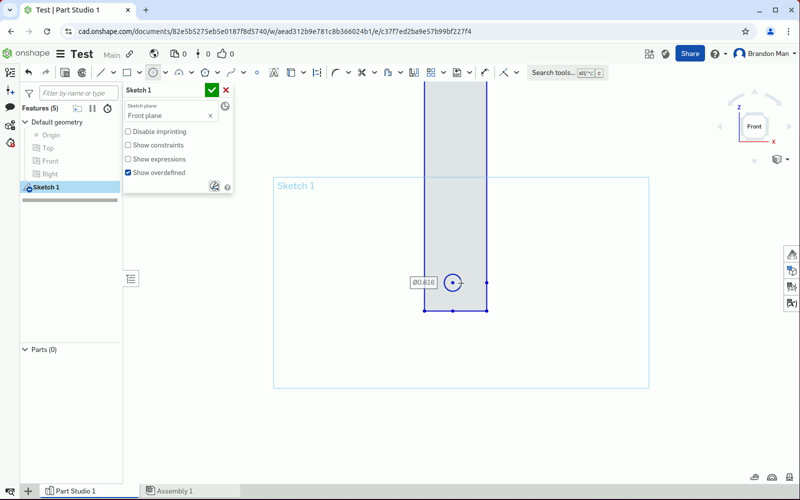
scroll(-6)
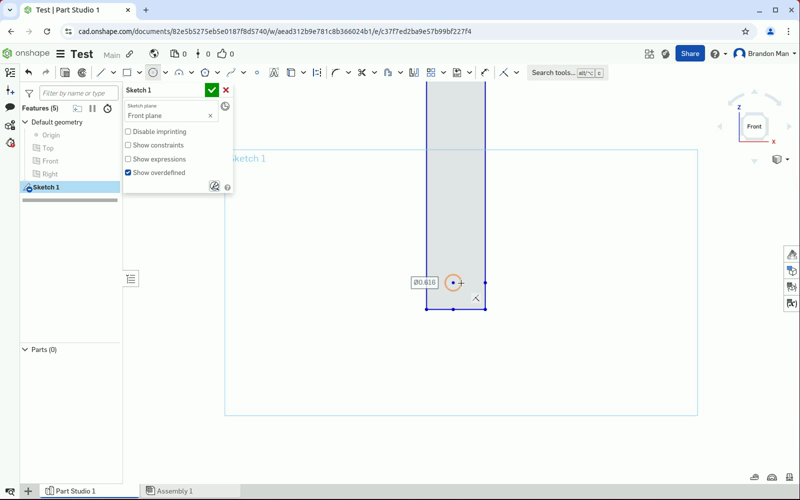
scroll(-6)
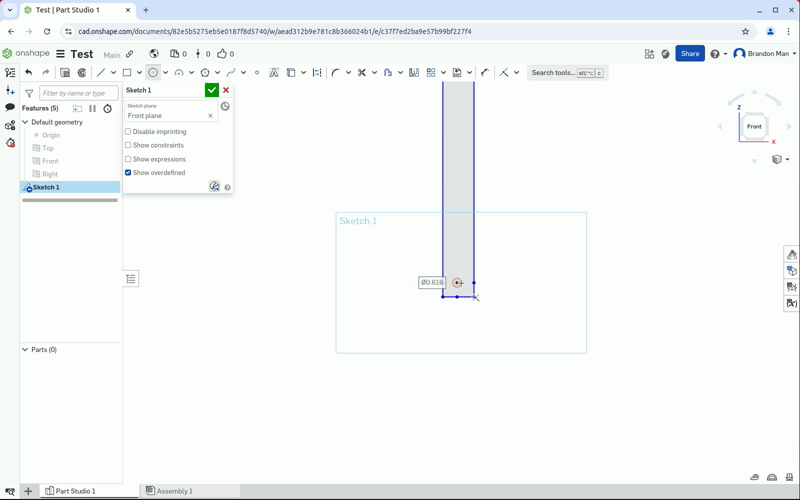
scroll(-6)
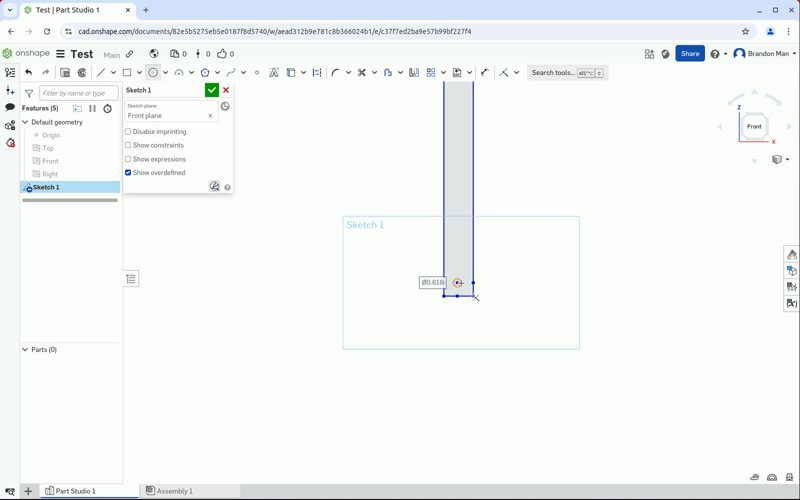
scroll(-6)
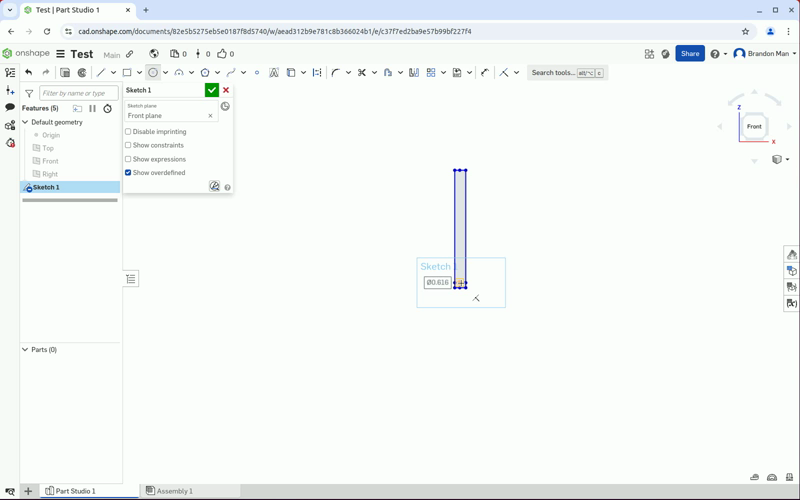
key(esc)
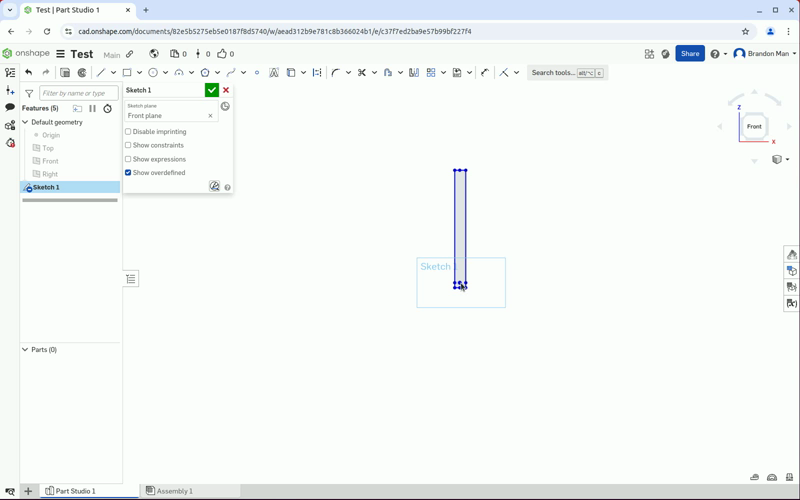
key(c)
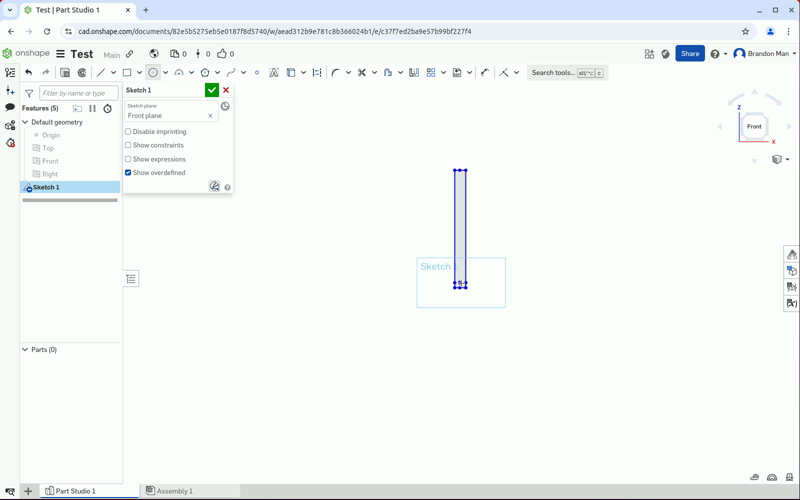
key_down(shift)
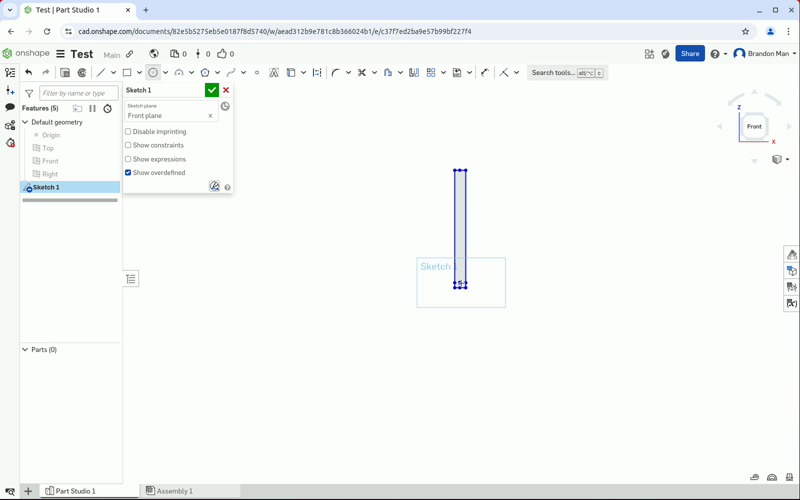
mouse_move(459, 175)
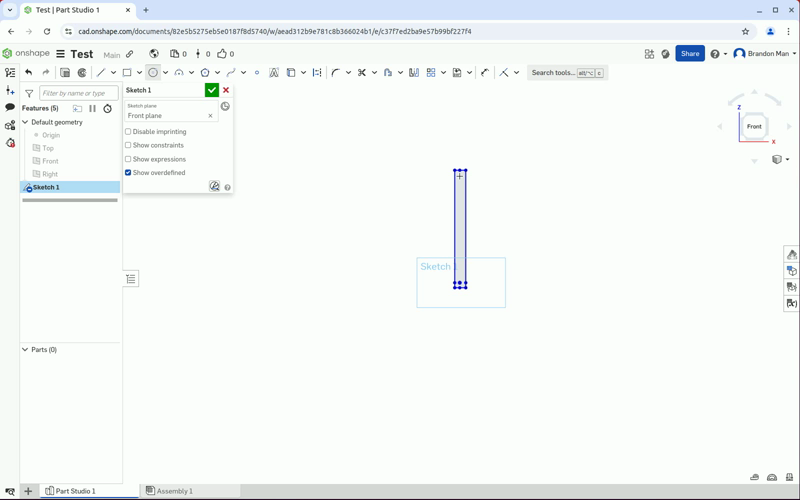
click(459, 175)
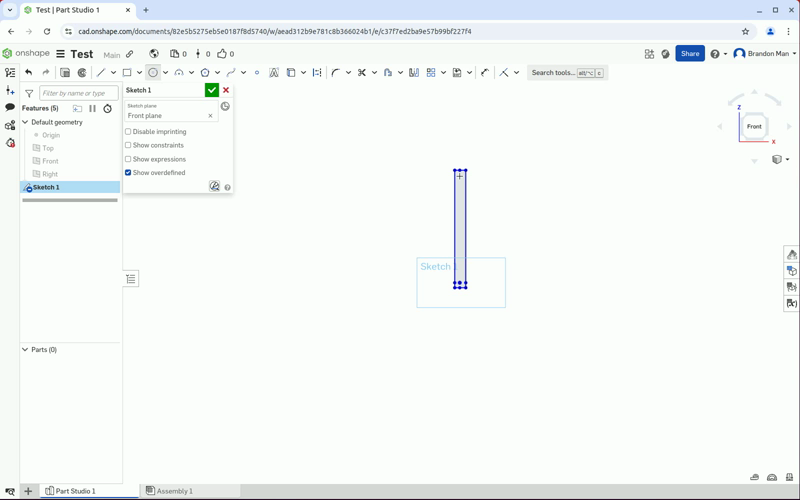
key_up(shift)
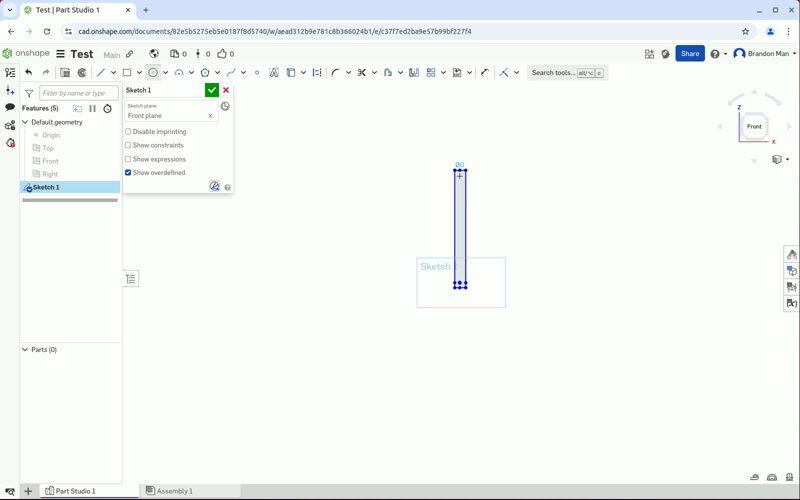
mouse_move(461, 175)
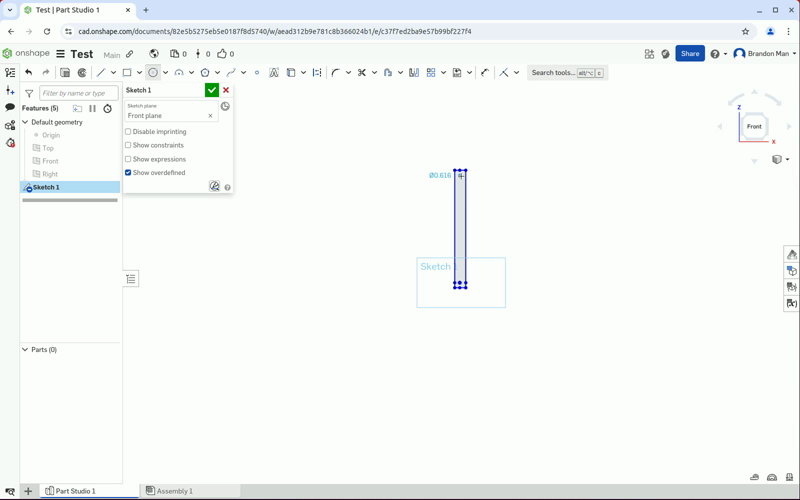
scroll(6)
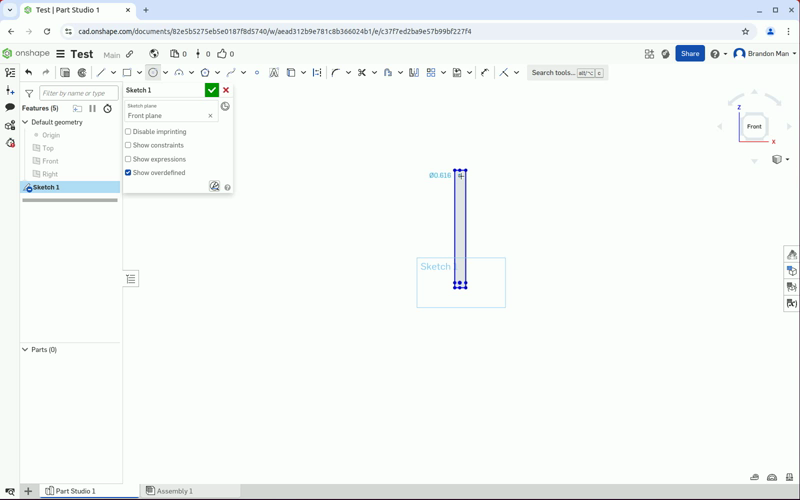
scroll(6)
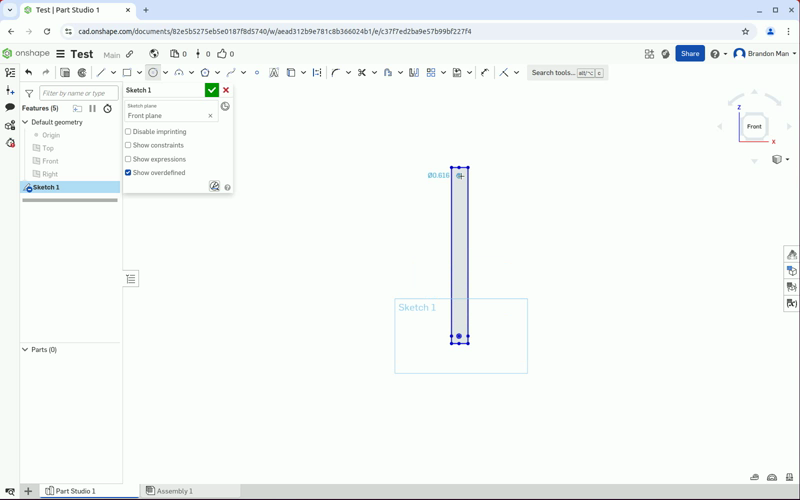
scroll(6)
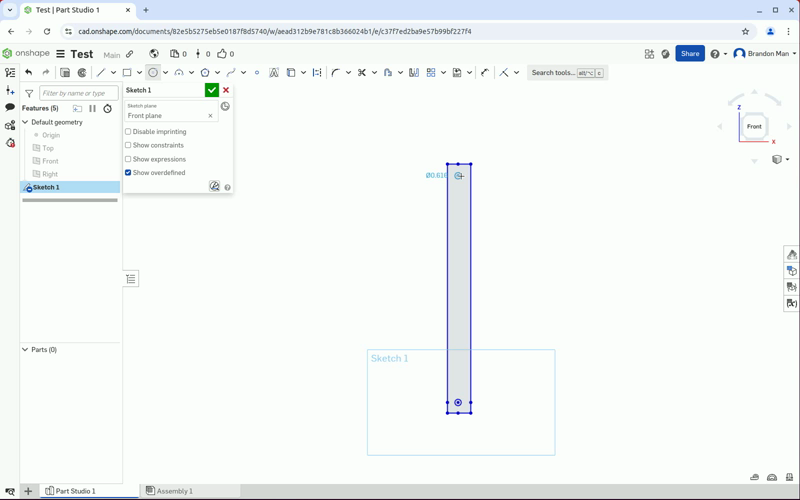
scroll(6)
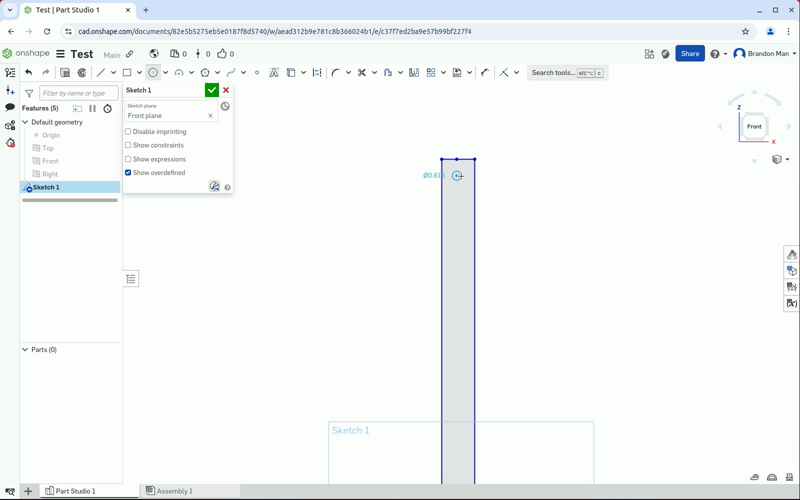
scroll(6)
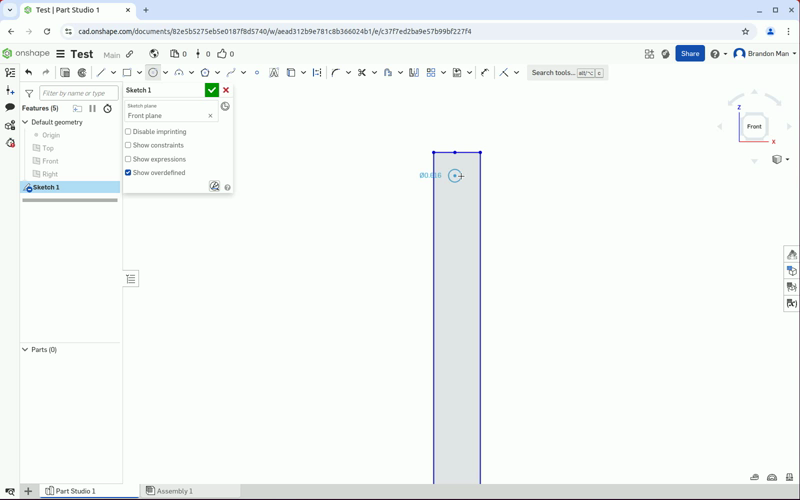
scroll(6)
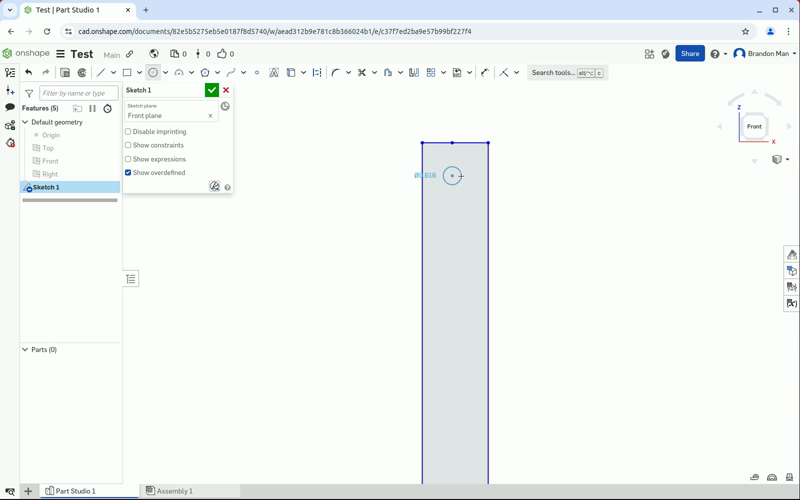
scroll(6)
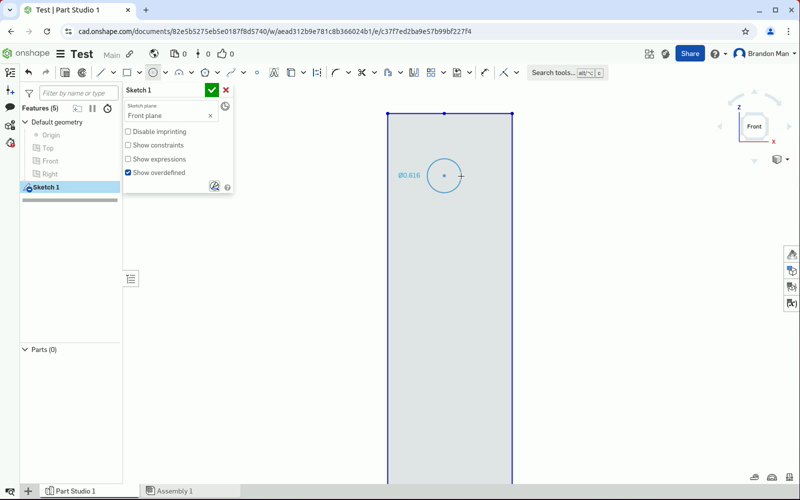
click(461, 175)
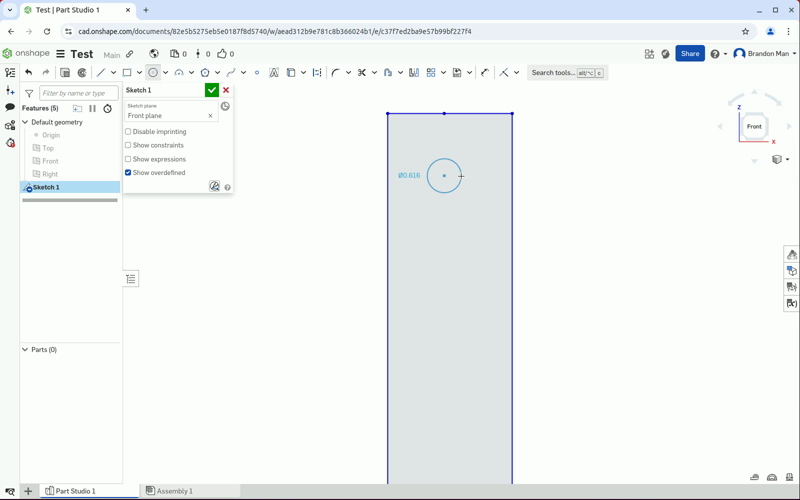
scroll(-6)
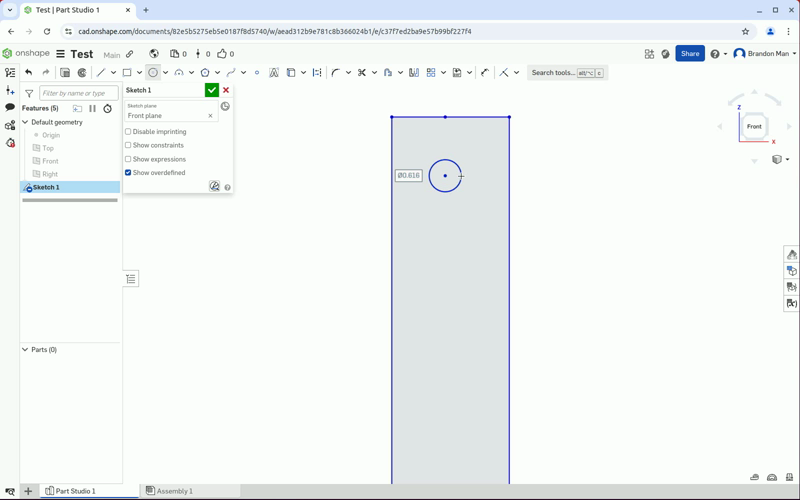
scroll(-6)
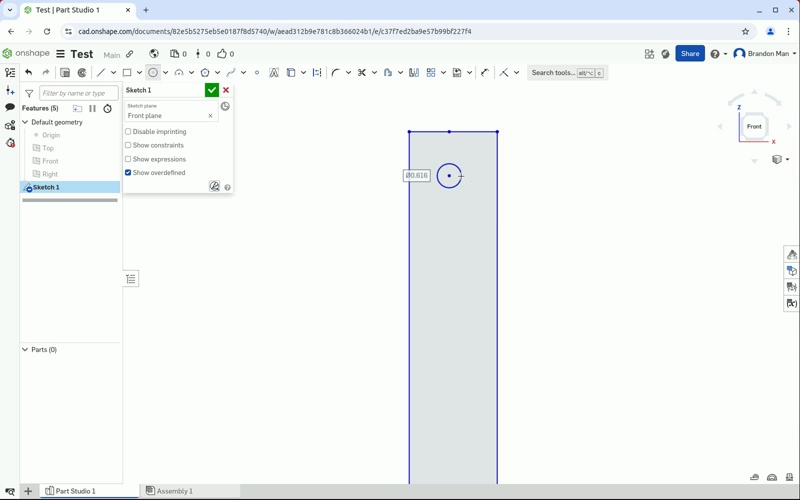
scroll(-6)
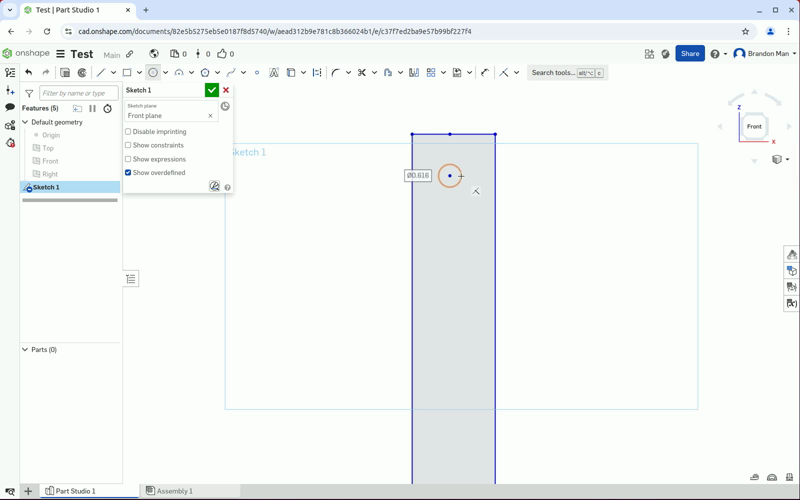
scroll(-6)
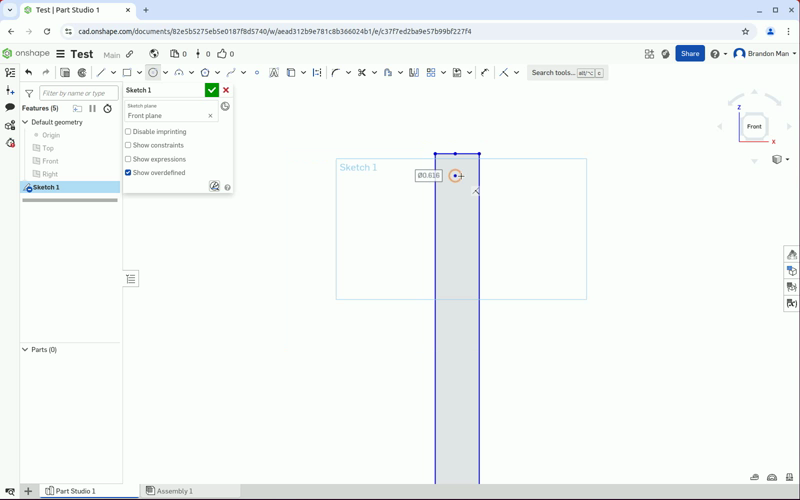
scroll(-6)
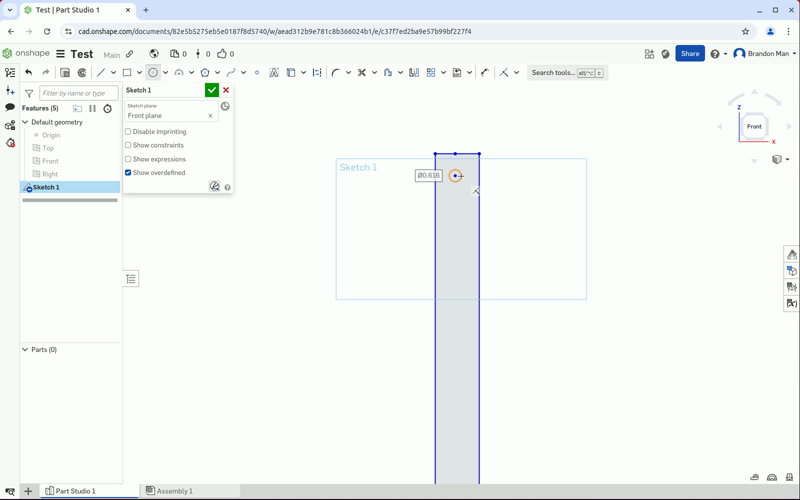
scroll(-6)
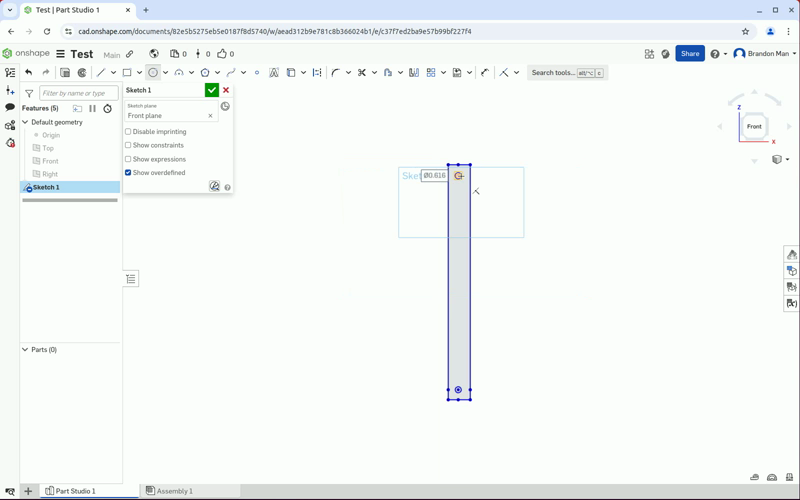
scroll(-6)
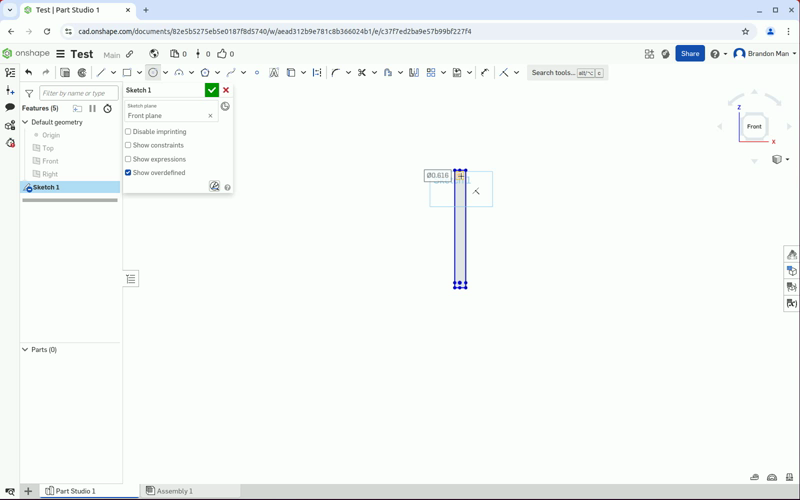
key(esc)
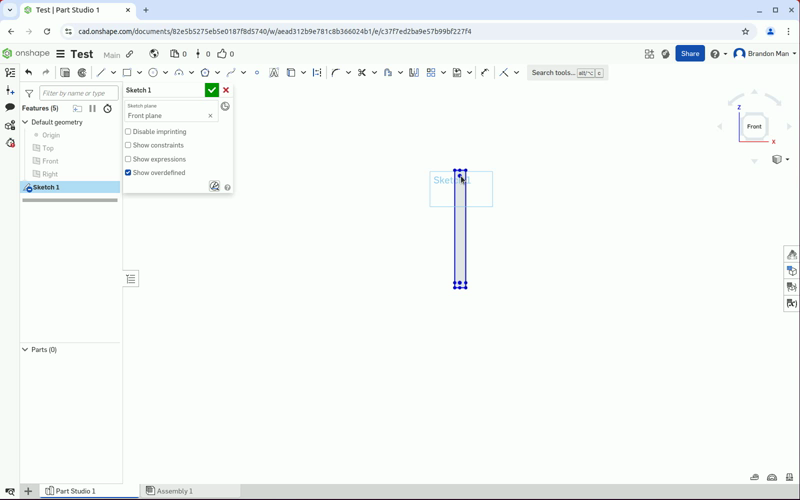
mouse_move(464, 254)
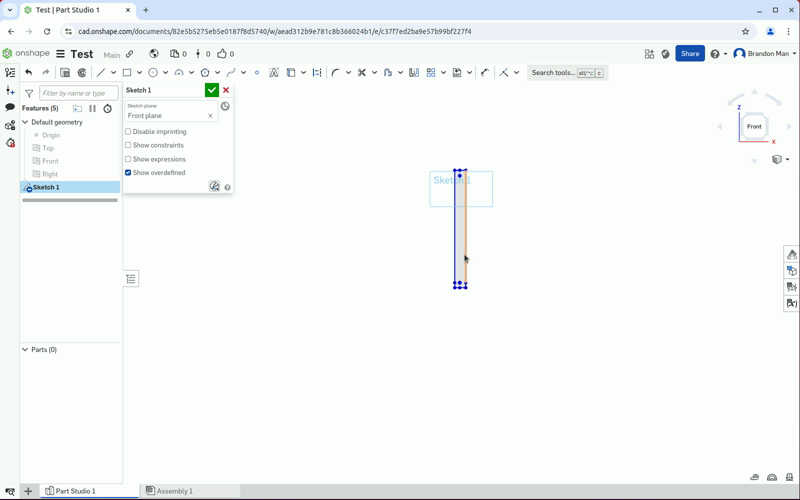
scroll(6)
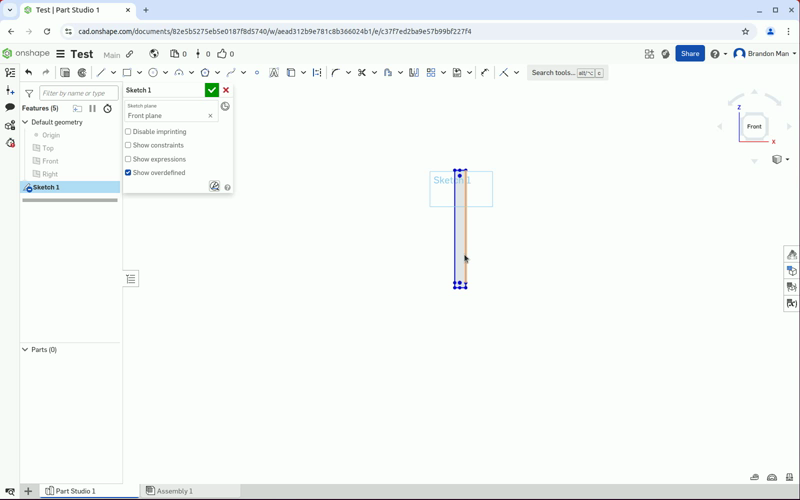
scroll(6)
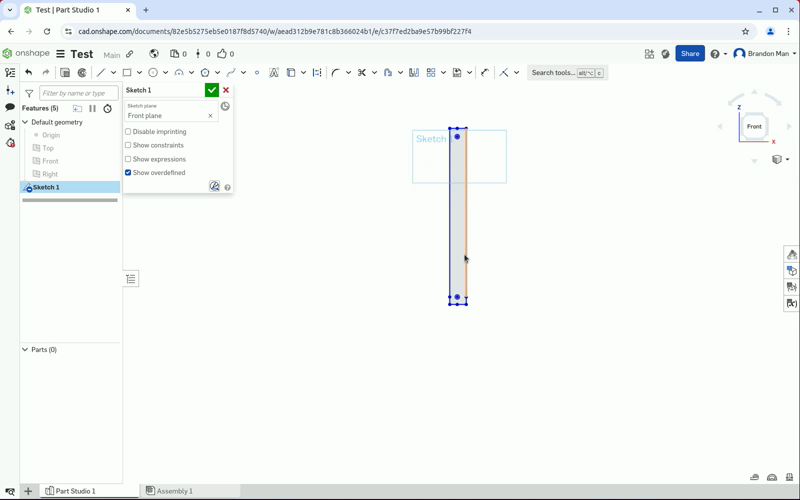
scroll(6)
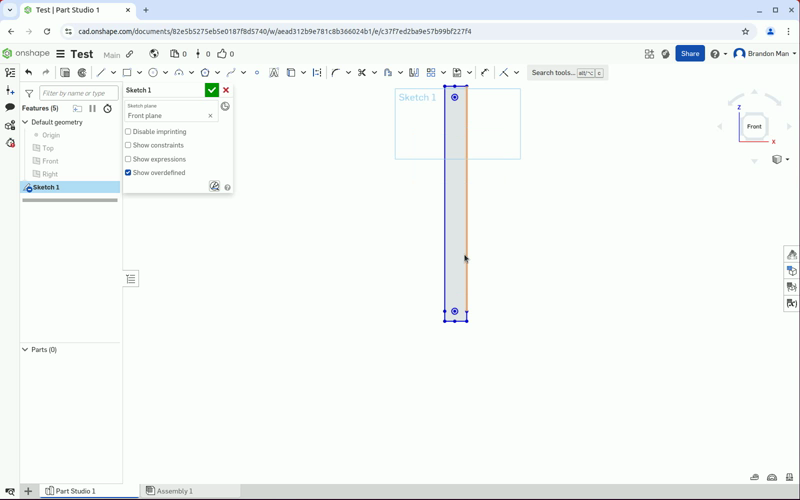
scroll(6)
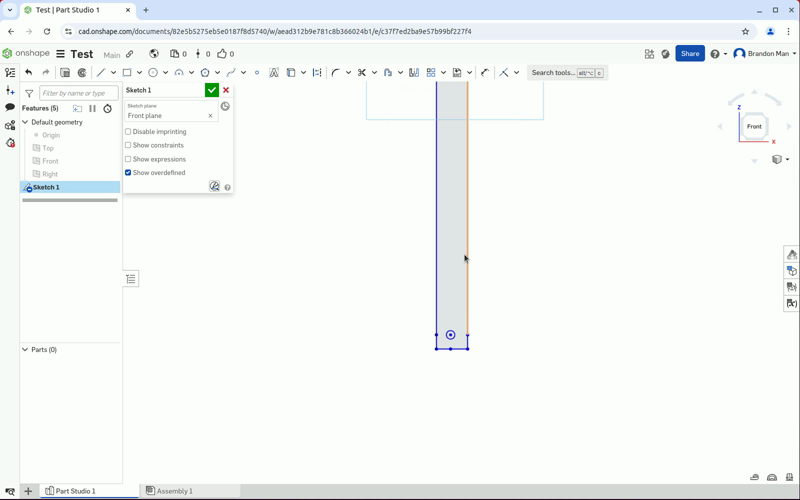
scroll(6)
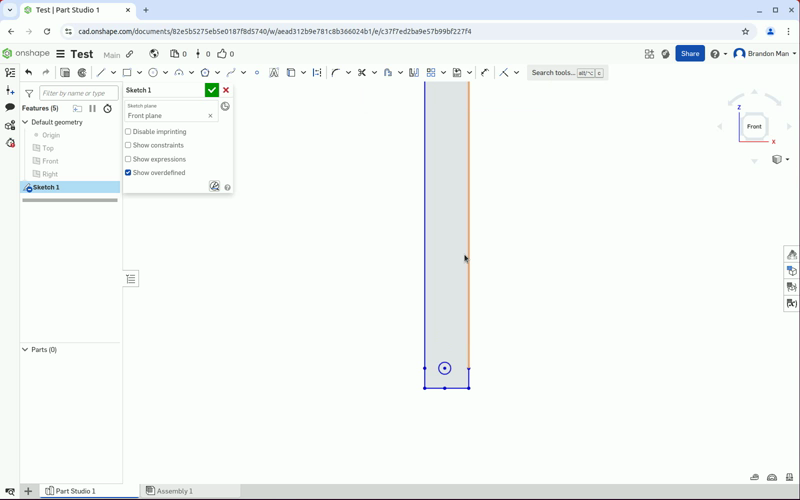
scroll(6)
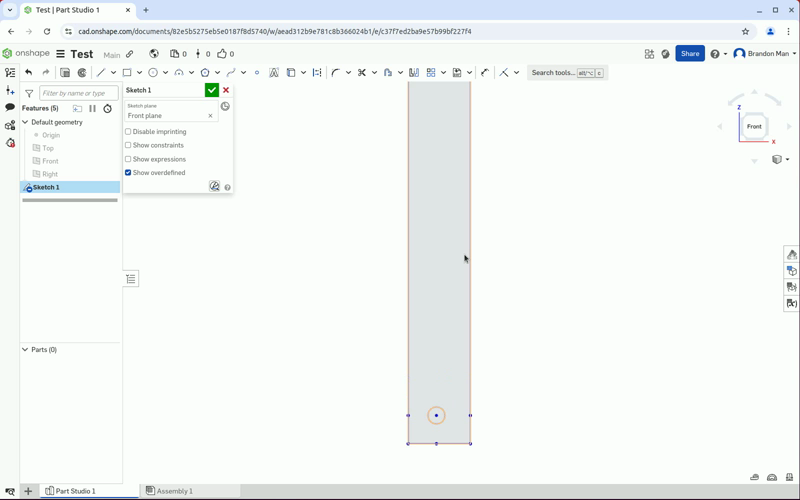
scroll(6)
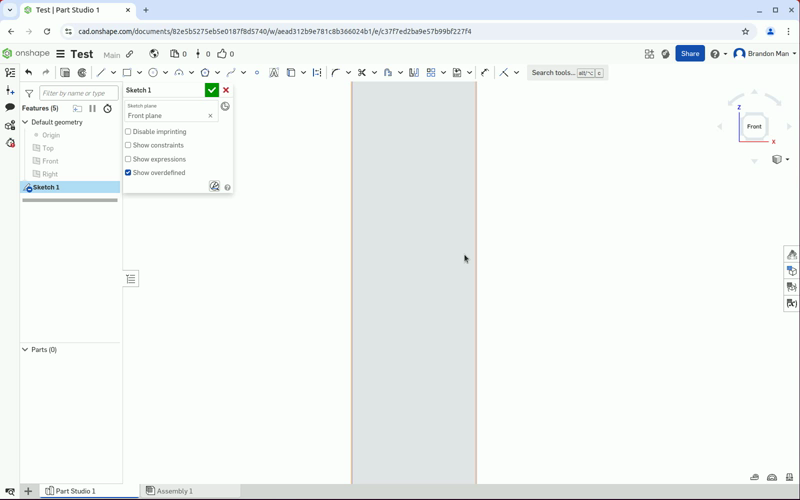
click(464, 254)
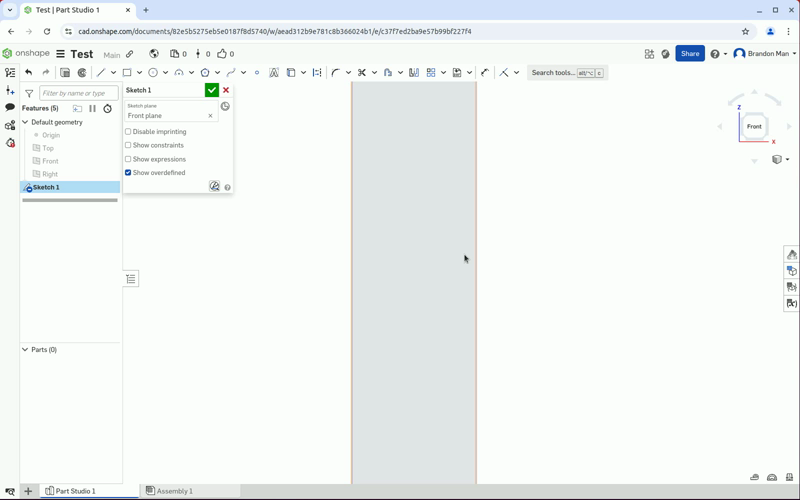
scroll(-6)
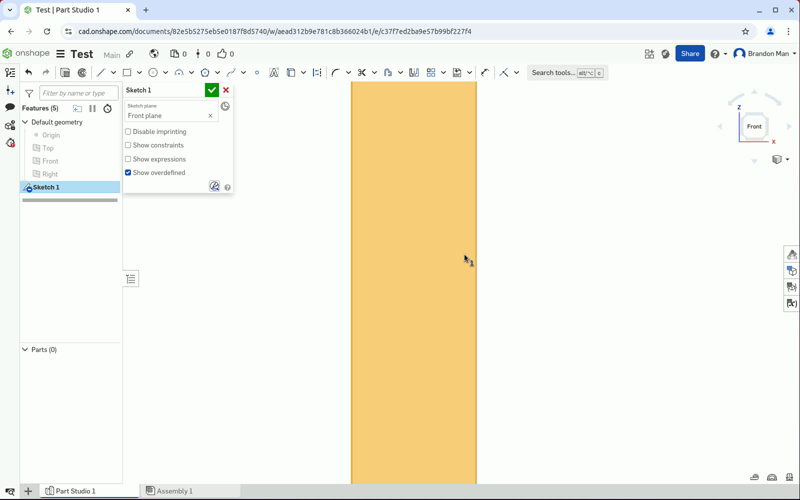
scroll(-6)
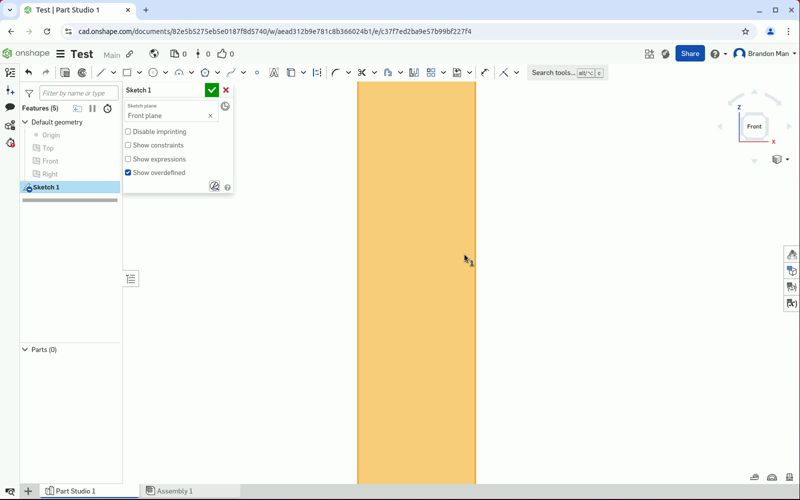
scroll(-6)
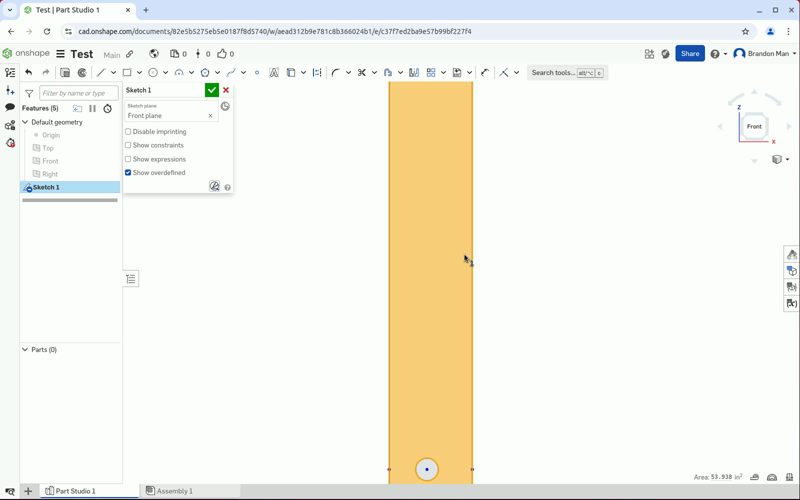
scroll(-6)
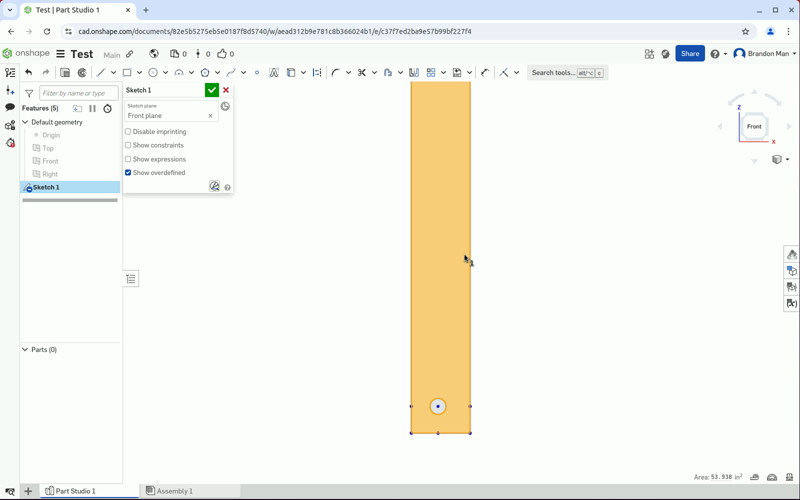
scroll(-6)
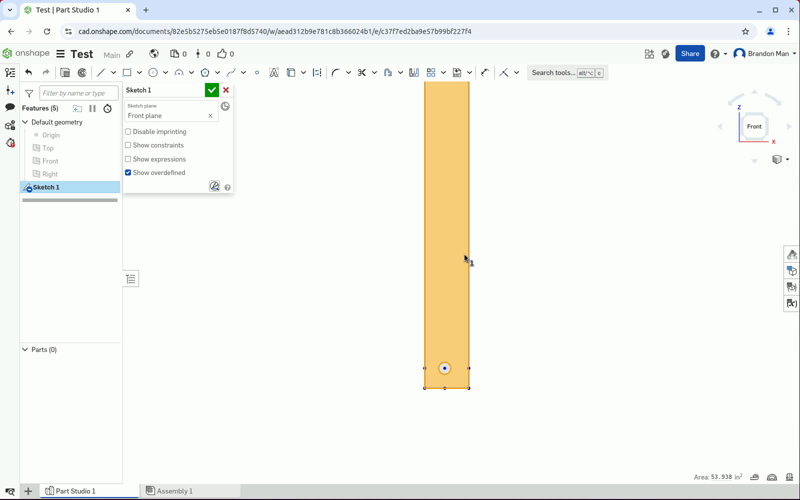
scroll(-6)
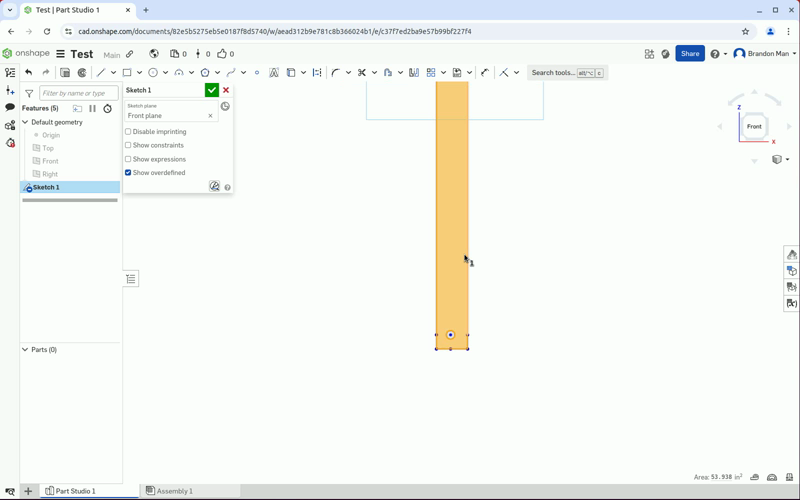
scroll(-6)
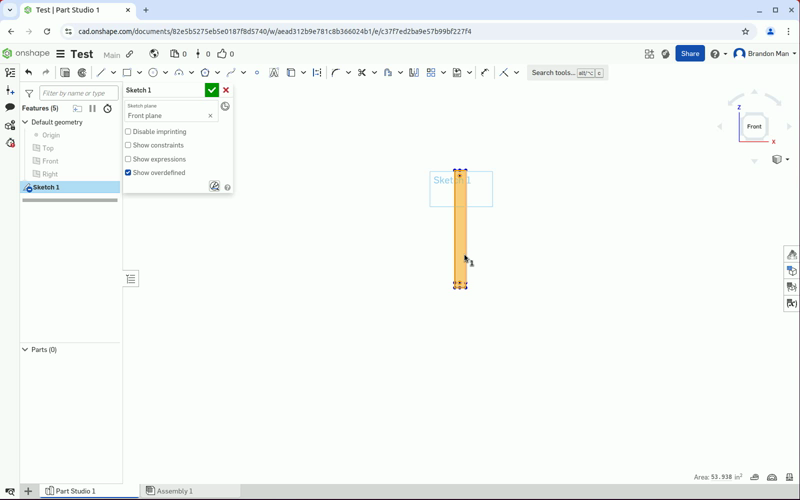
mouse_move(73, 352)
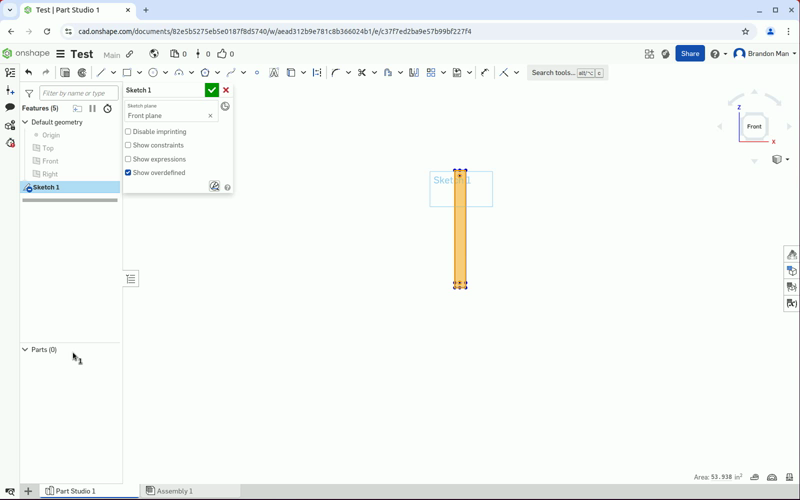
key(shift+y)
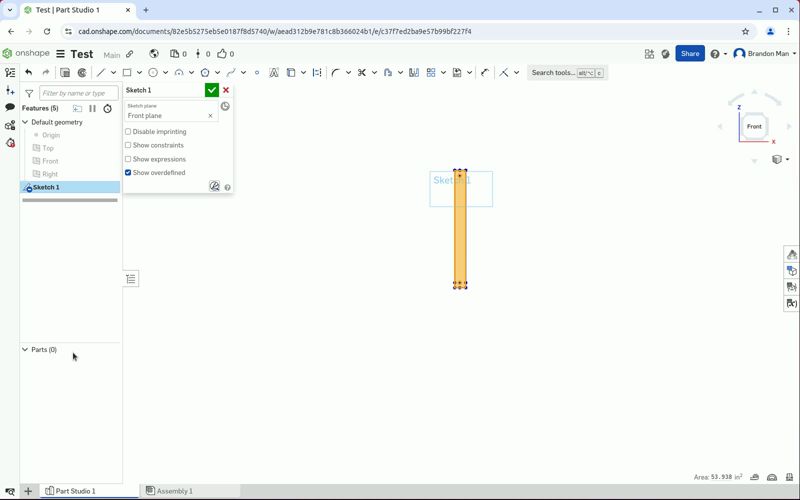
key(shift+e)
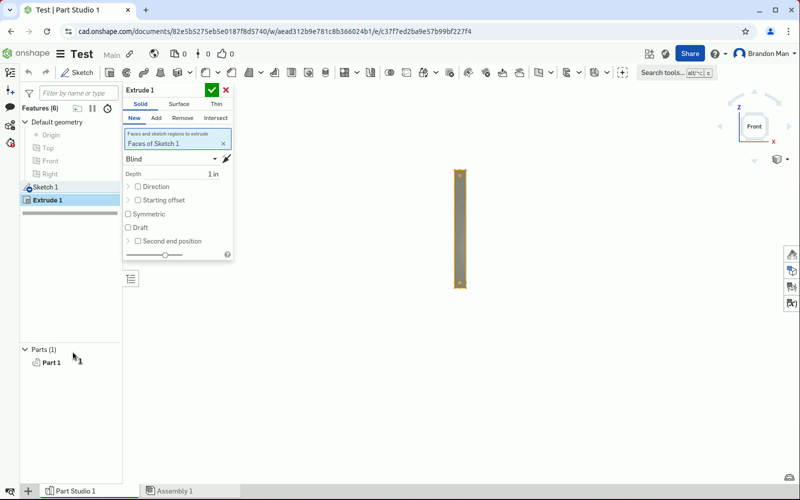
mouse_move(143, 106)
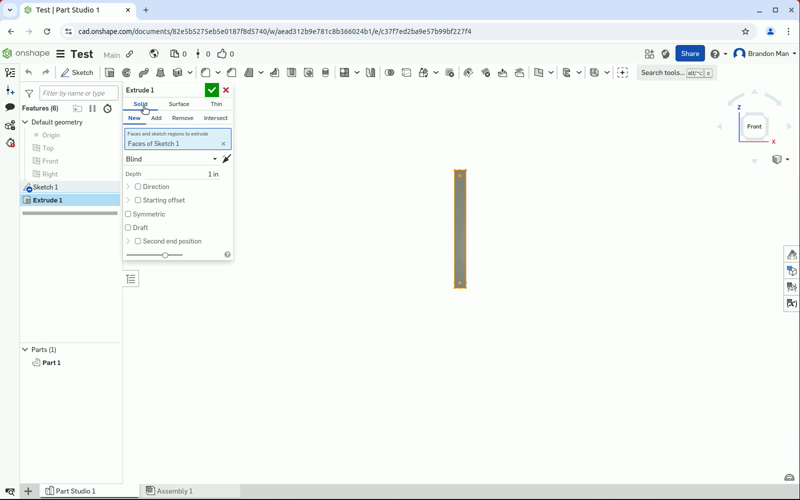
click(143, 106)
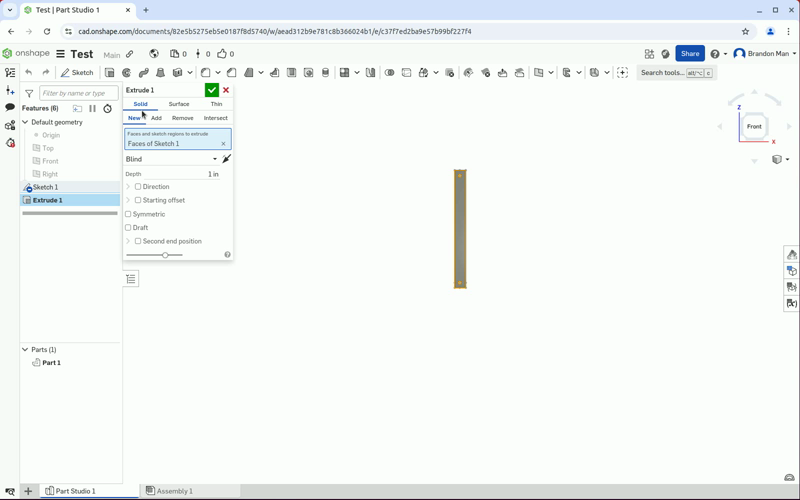
mouse_move(137, 120)
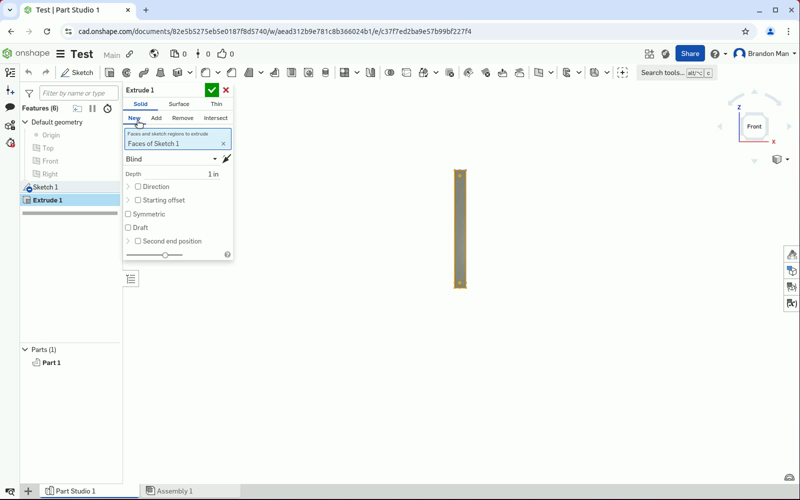
click(137, 120)
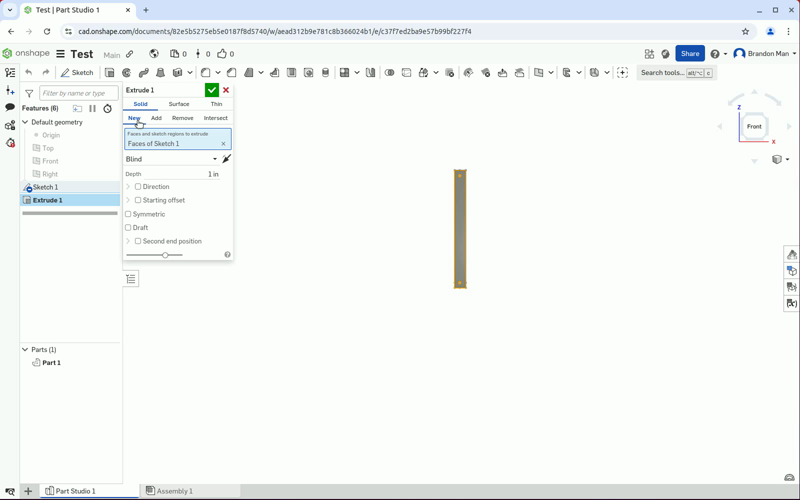
key(tab, 4)
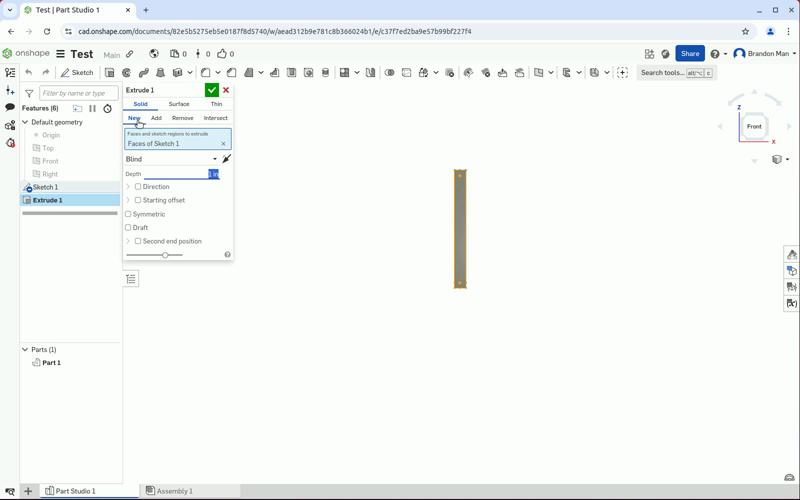
text(0.962)
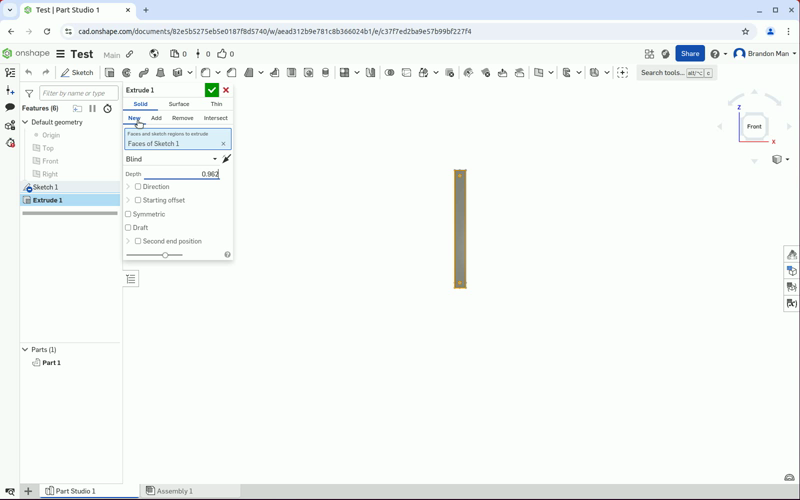
key(tab, 3)
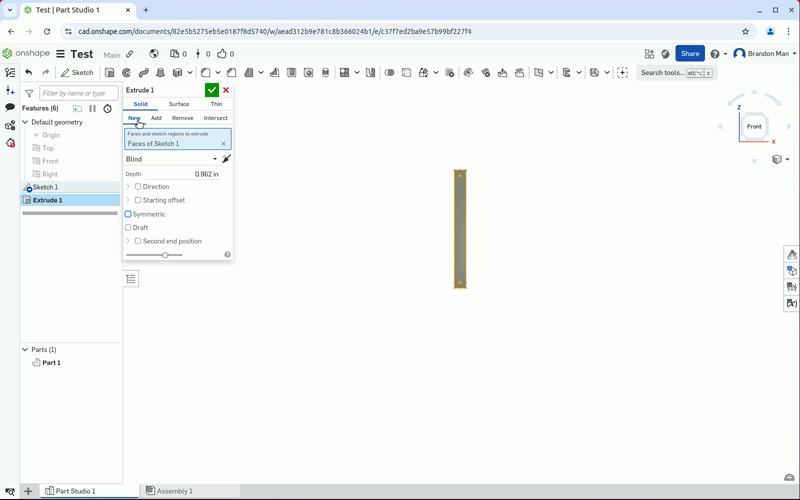
key(space)
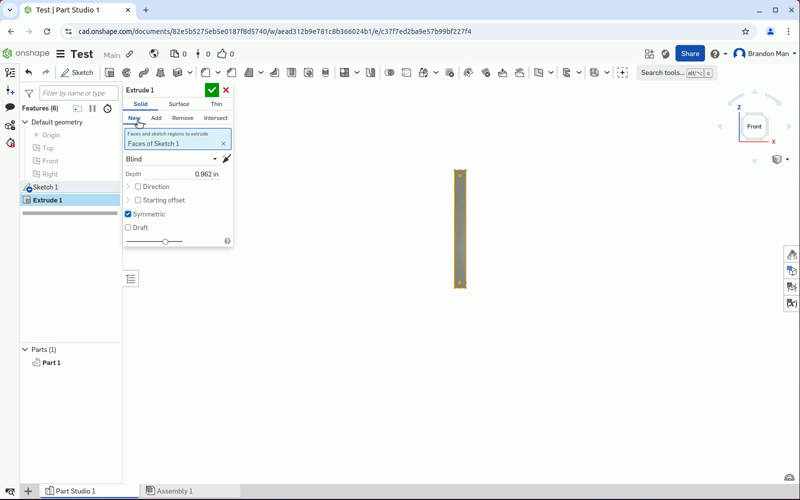
key(enter)
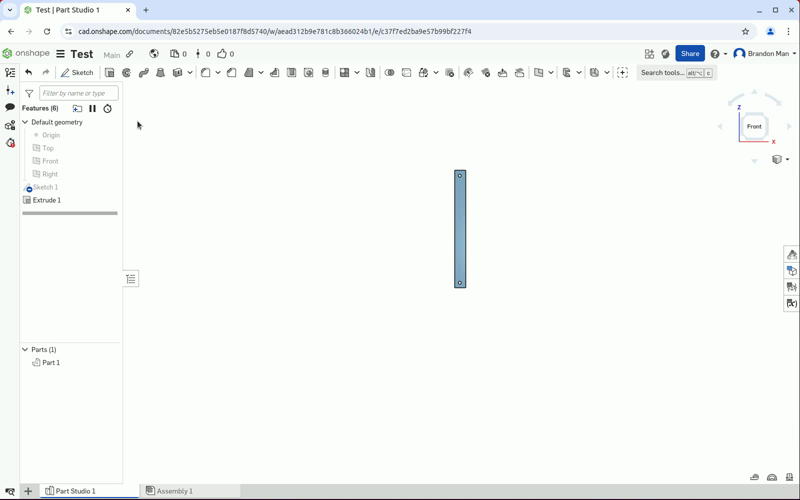
key(shift+h)
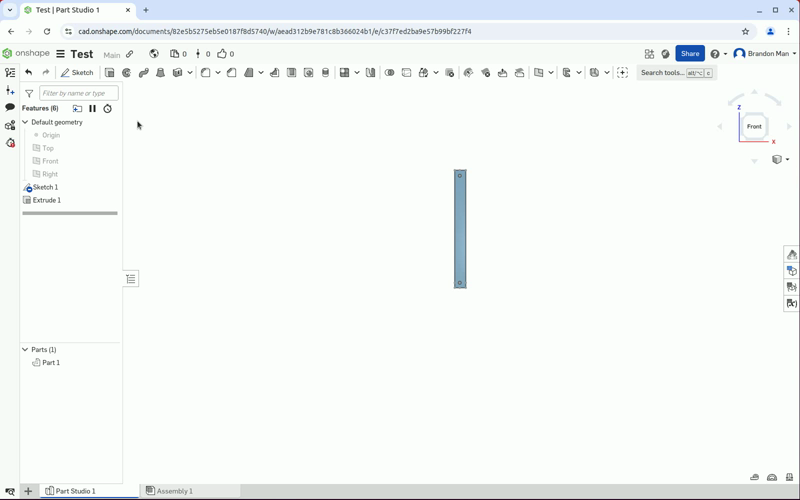
key(shift+h)
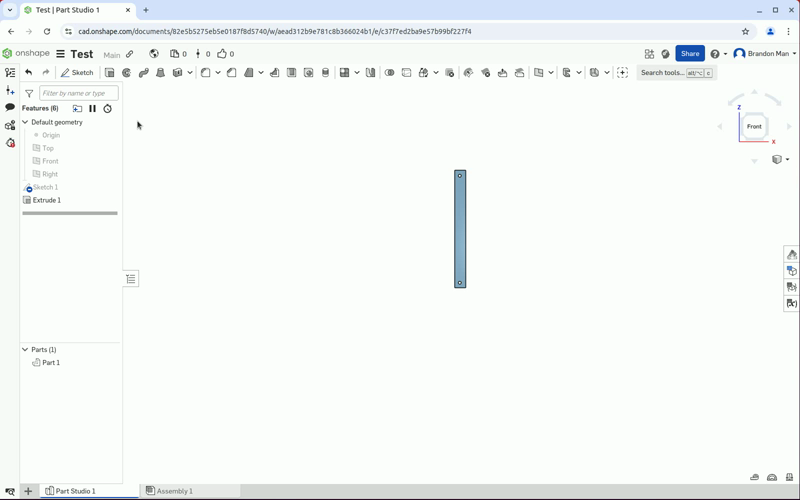
mouse_move(73, 189)
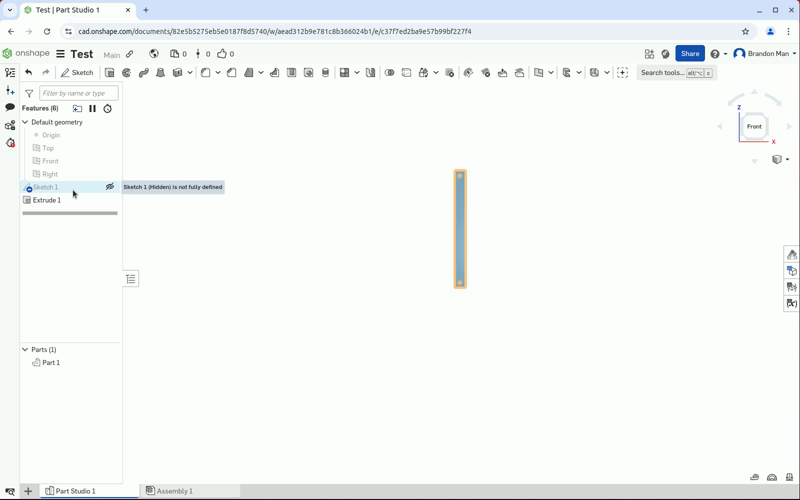
click(73, 189)
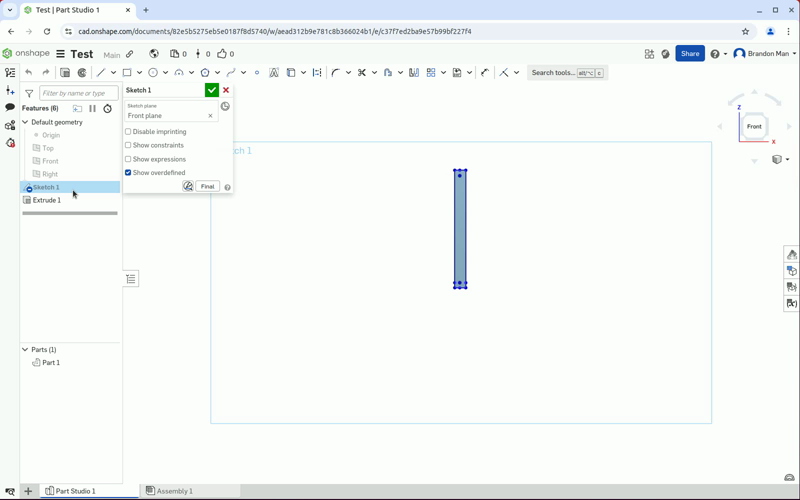
mouse_move(229, 92)
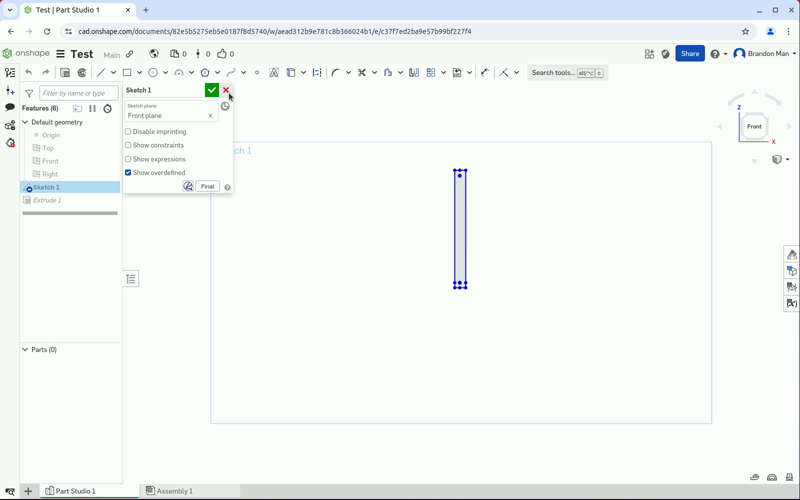
click(229, 92)
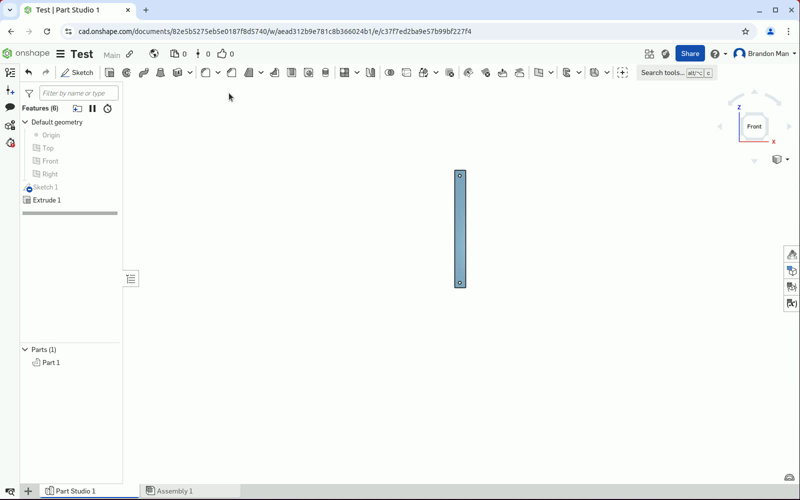
mouse_move(73, 352)
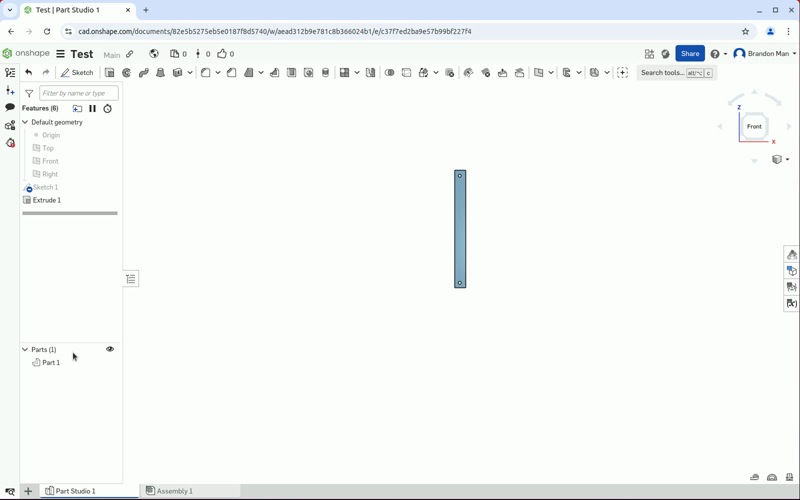
key(y)
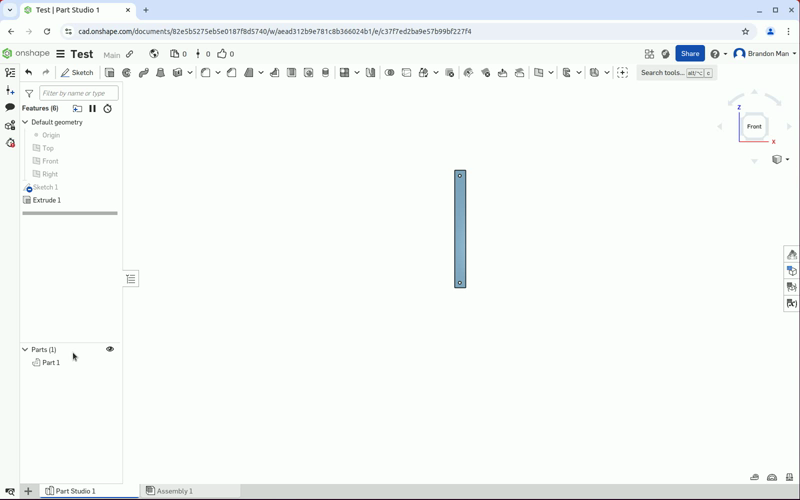
key(shift+p)
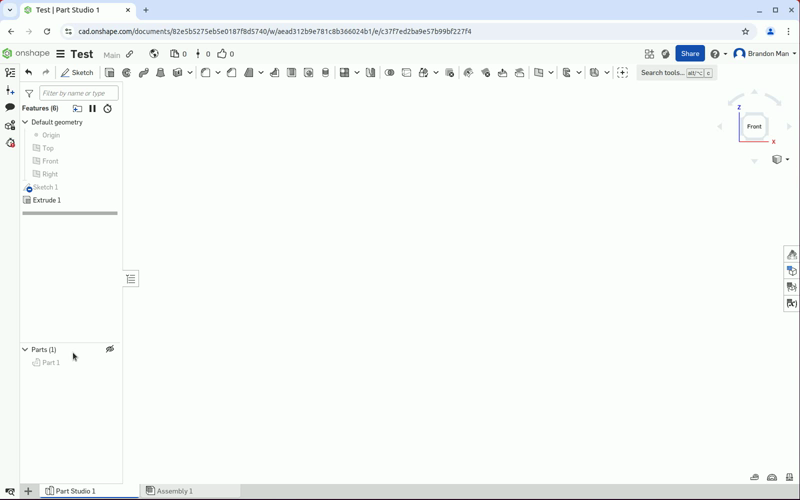
key(space)
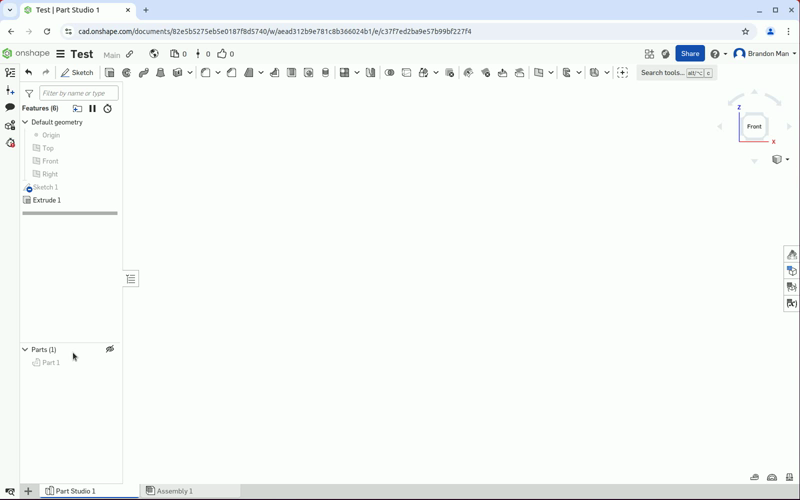
key_down(shift)
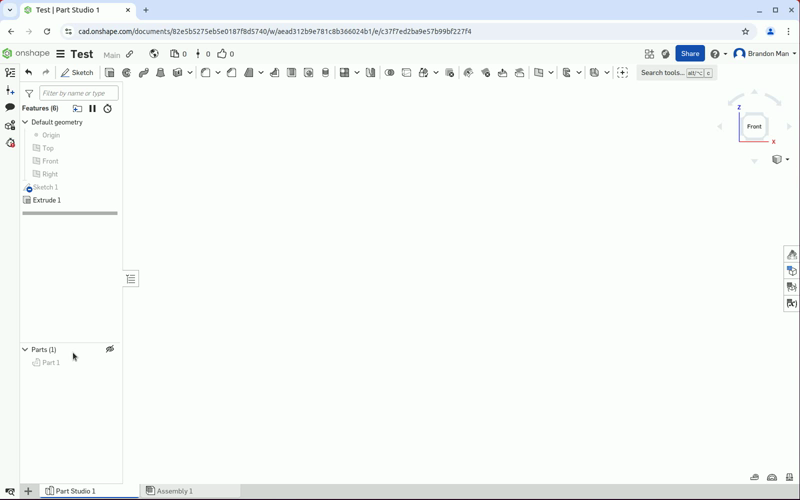
key(down)
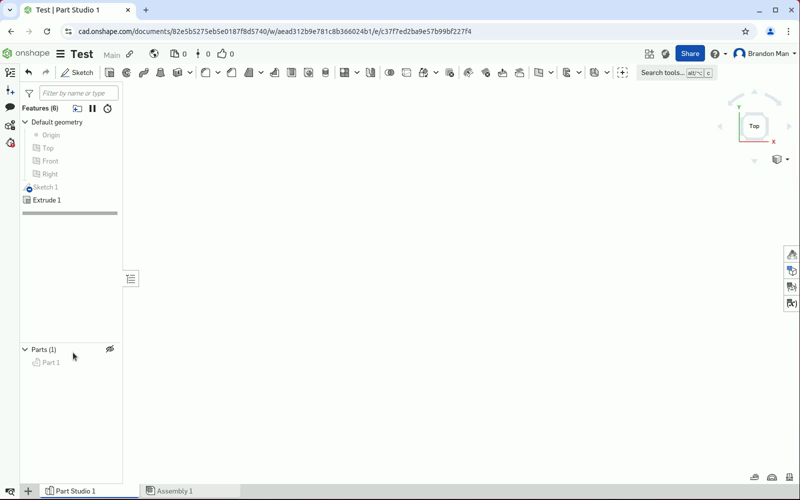
key_up(shift)
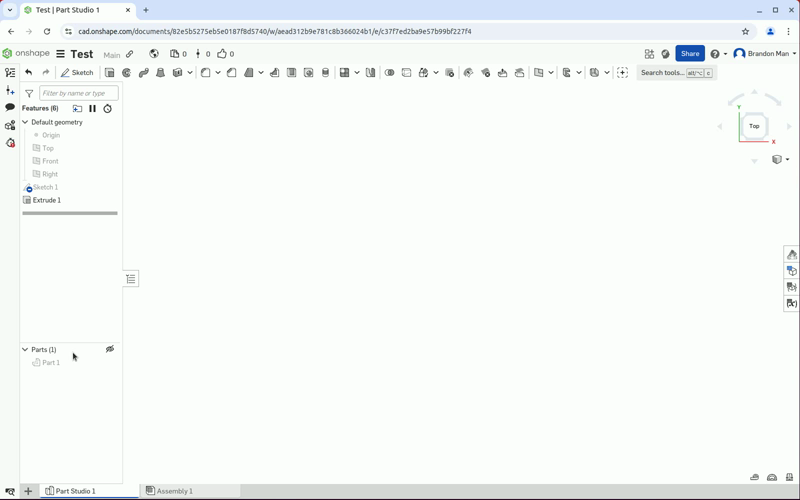
mouse_move(73, 352)
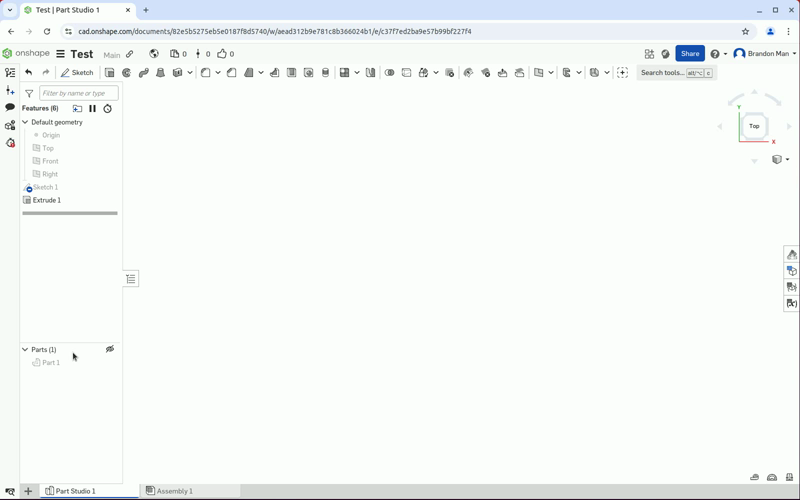
key(shift+y)
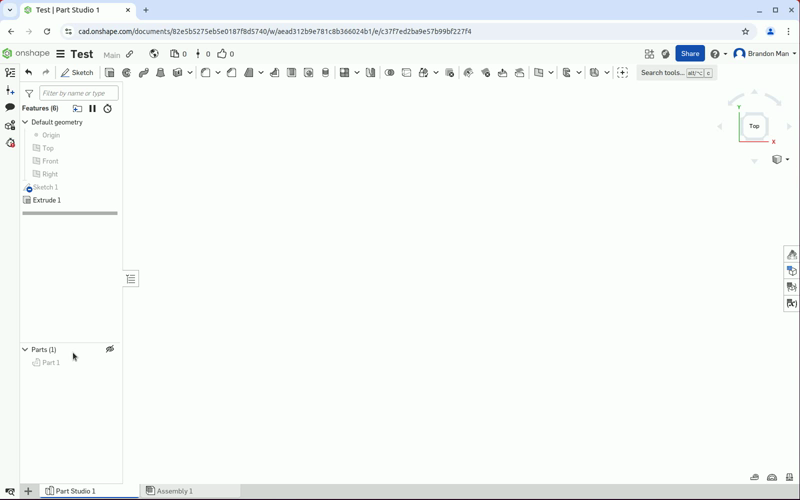
key(shift+s)
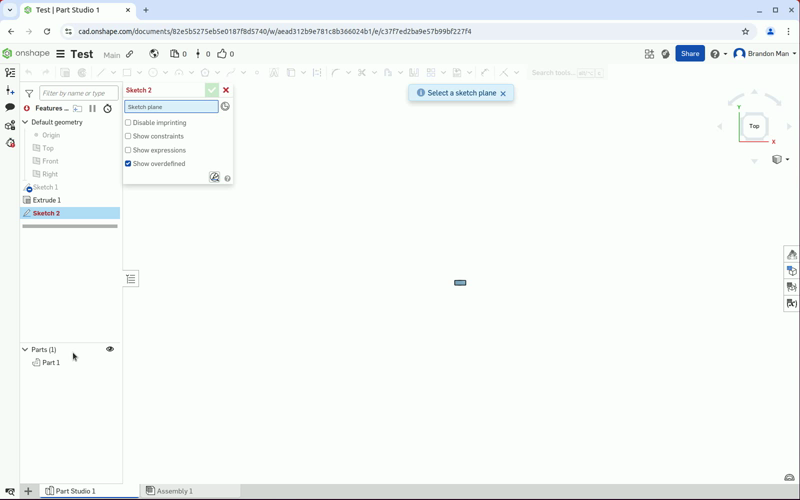
mouse_move(73, 150)
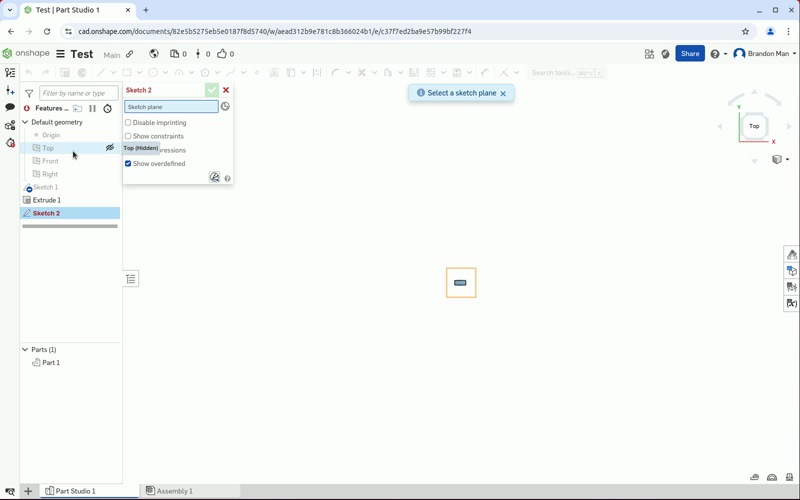
click(73, 150)
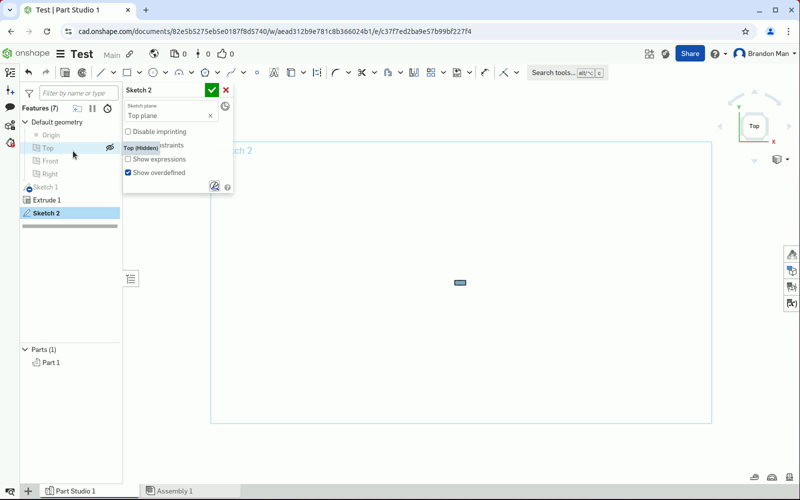
mouse_move(73, 352)
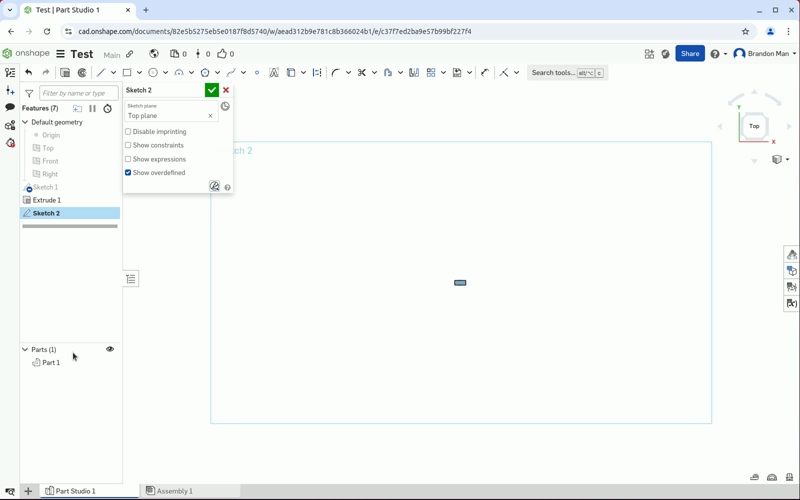
key(y)
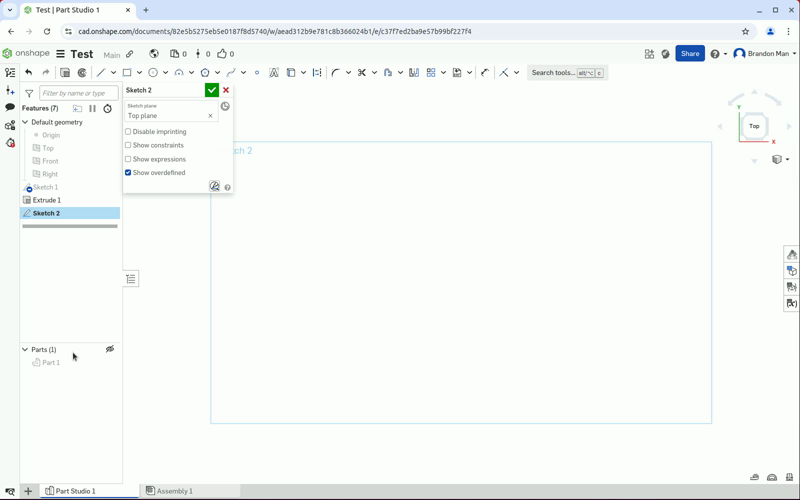
key(c)
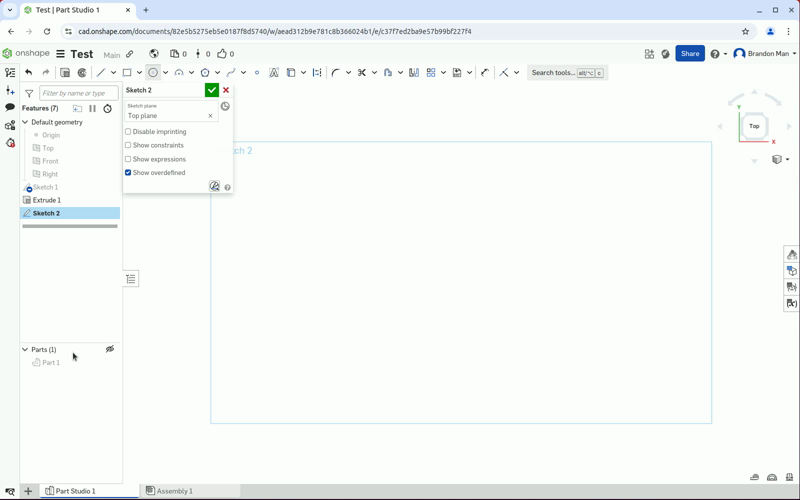
key_down(shift)
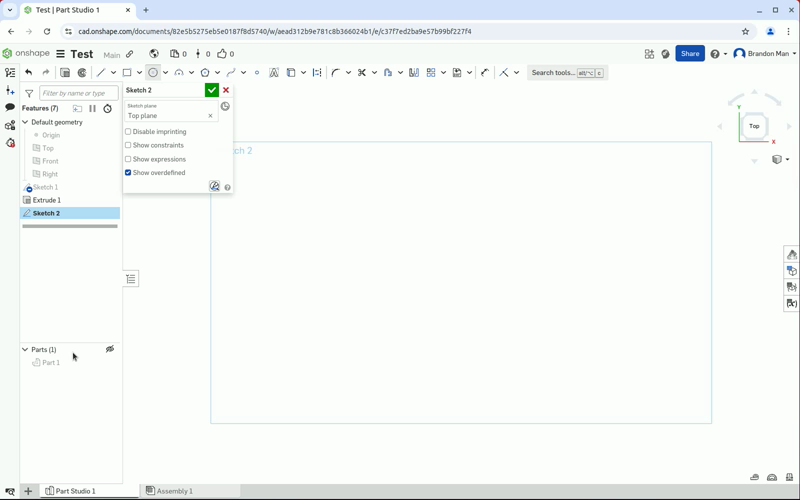
mouse_move(460, 274)
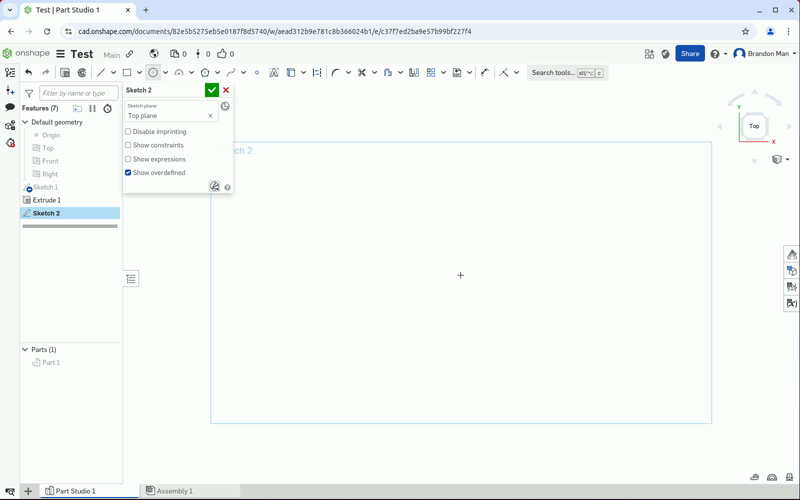
click(460, 274)
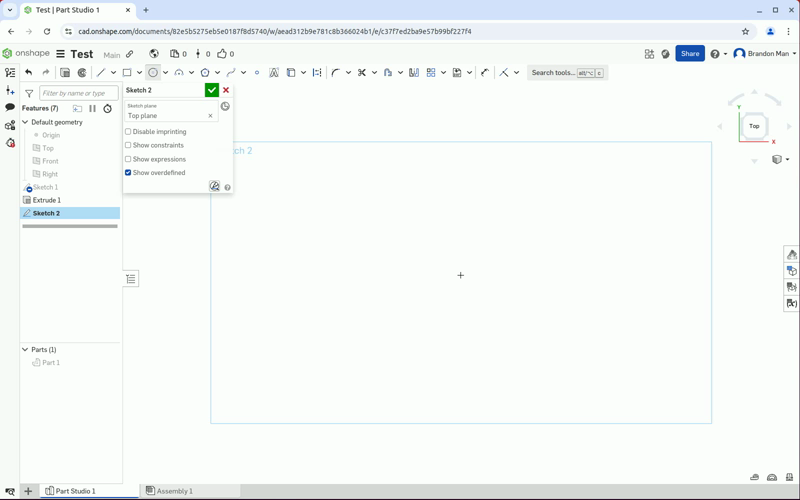
key_up(shift)
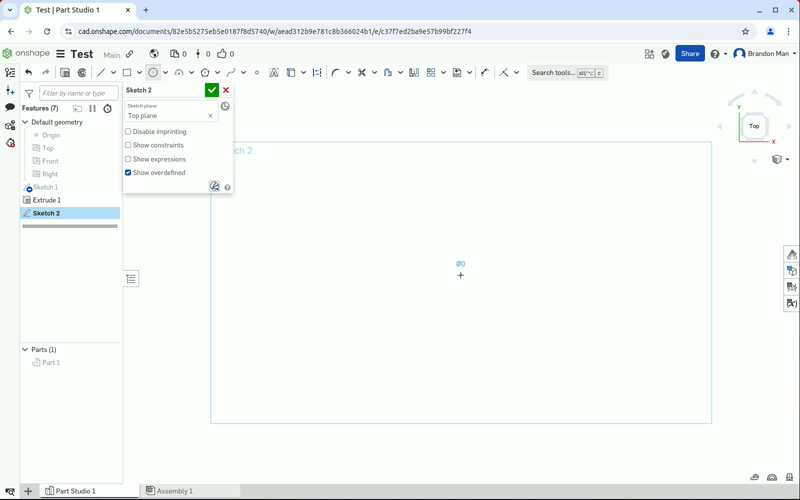
mouse_move(461, 274)
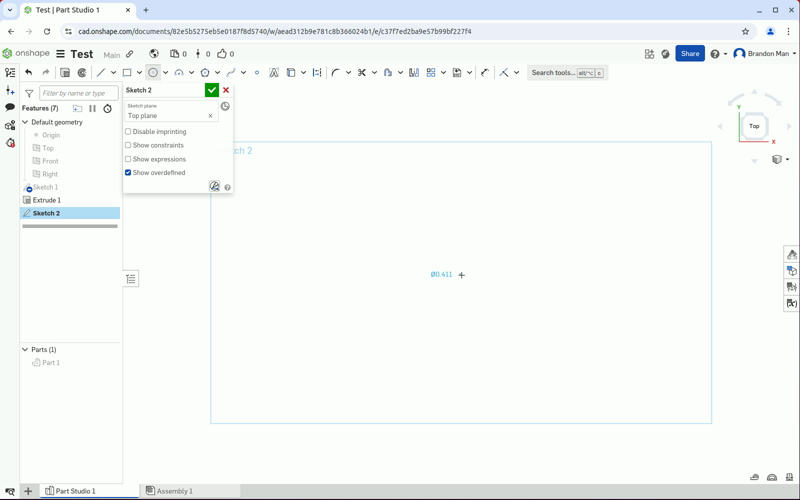
scroll(6)
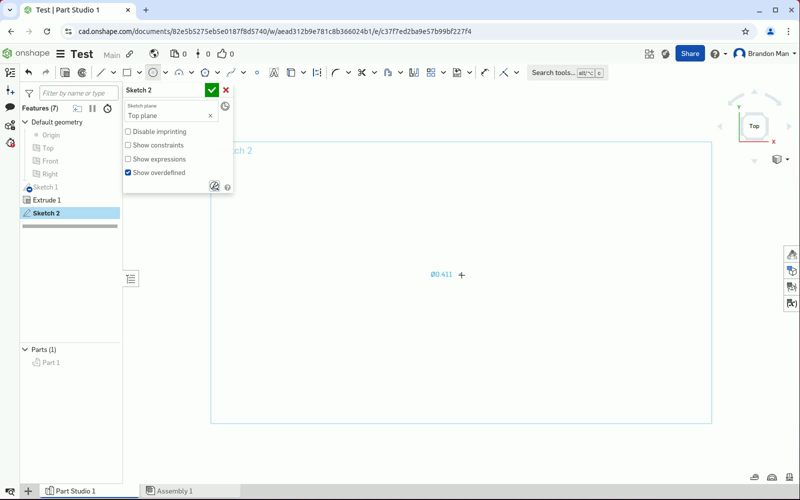
scroll(6)
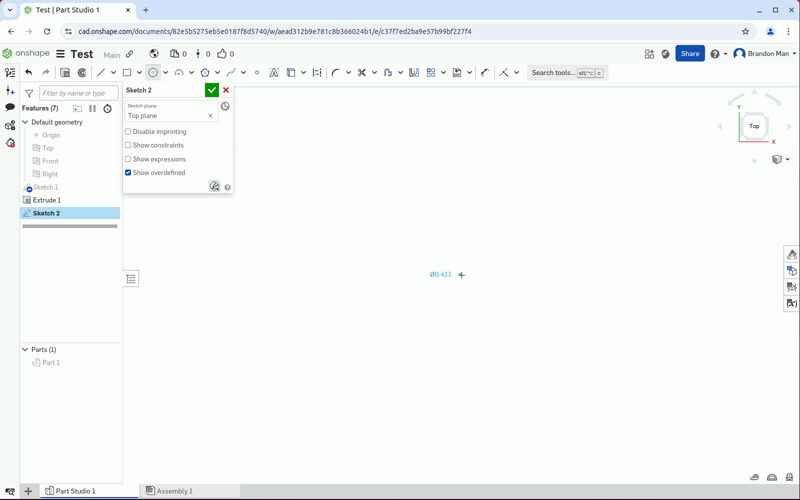
scroll(6)
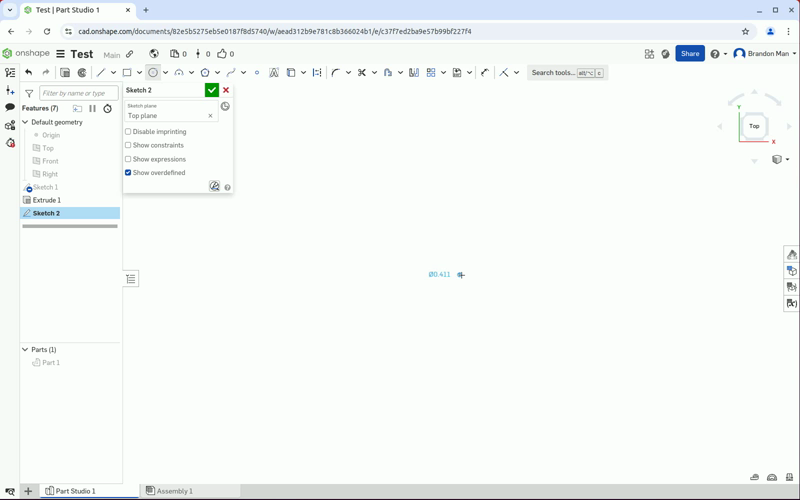
scroll(6)
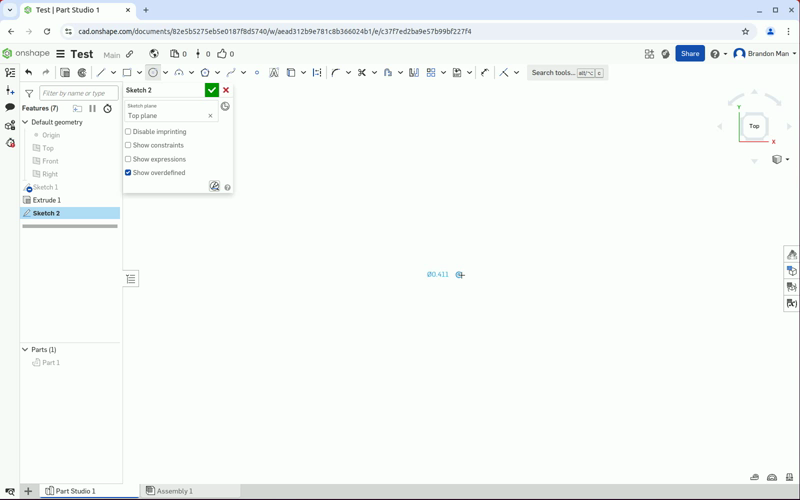
scroll(6)
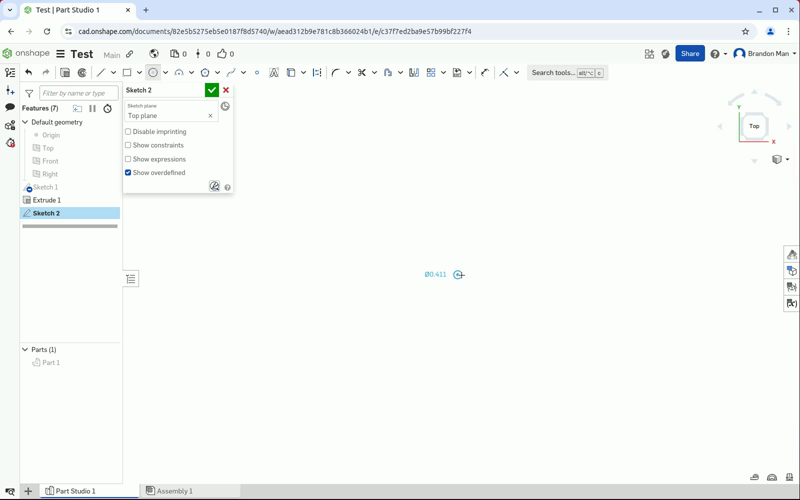
scroll(6)
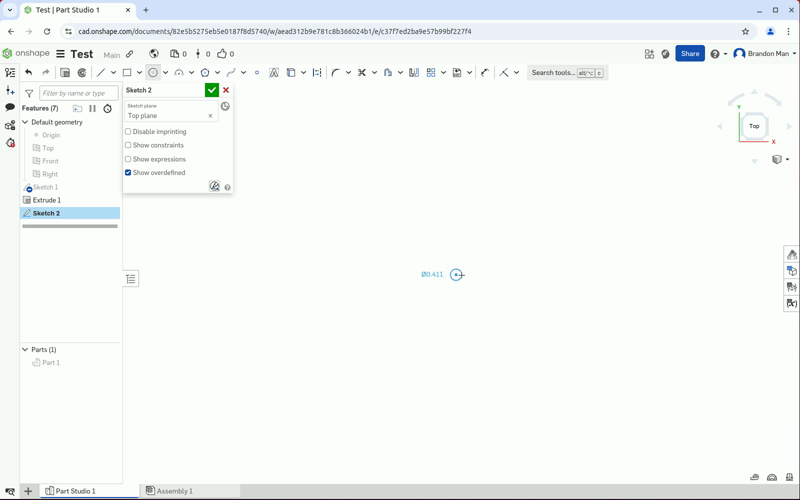
scroll(6)
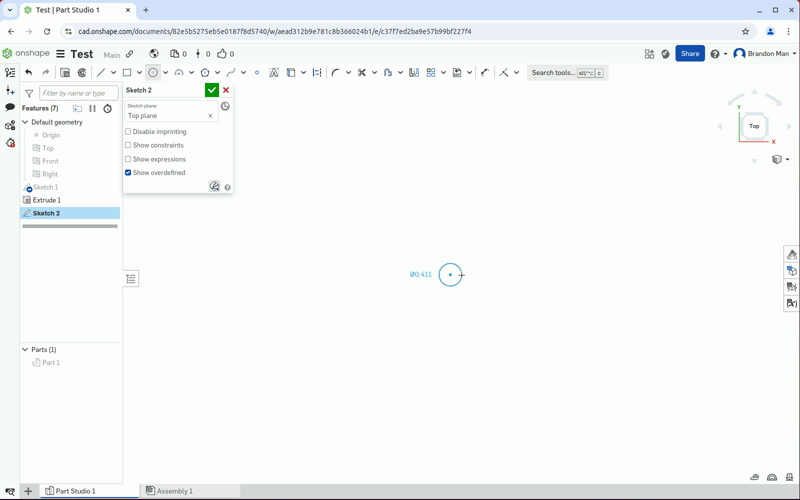
click(461, 274)
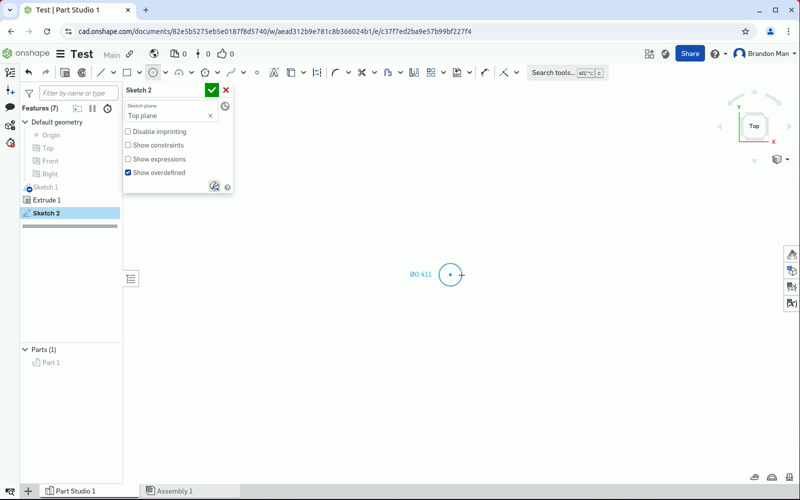
scroll(-6)
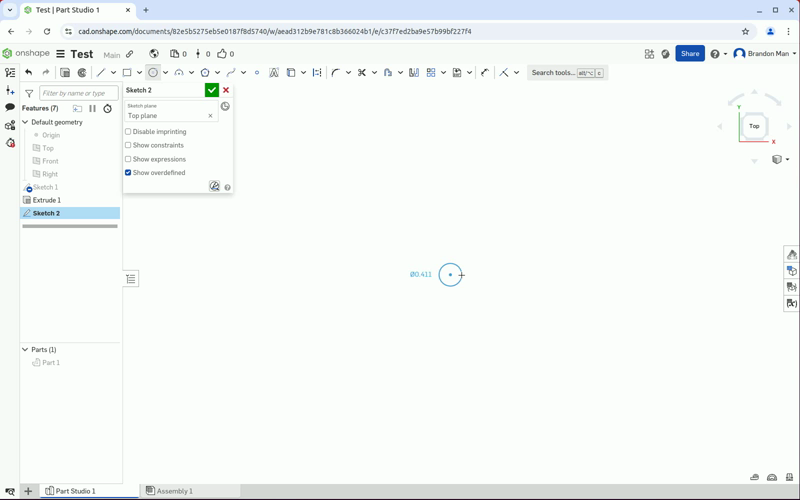
scroll(-6)
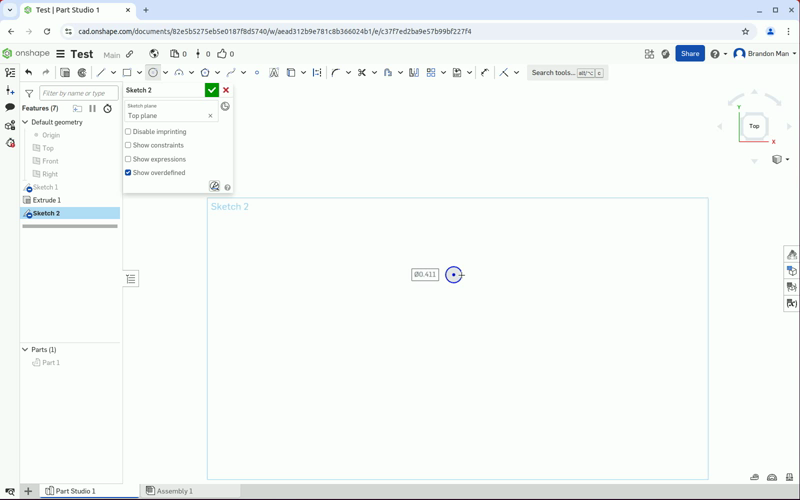
scroll(-6)
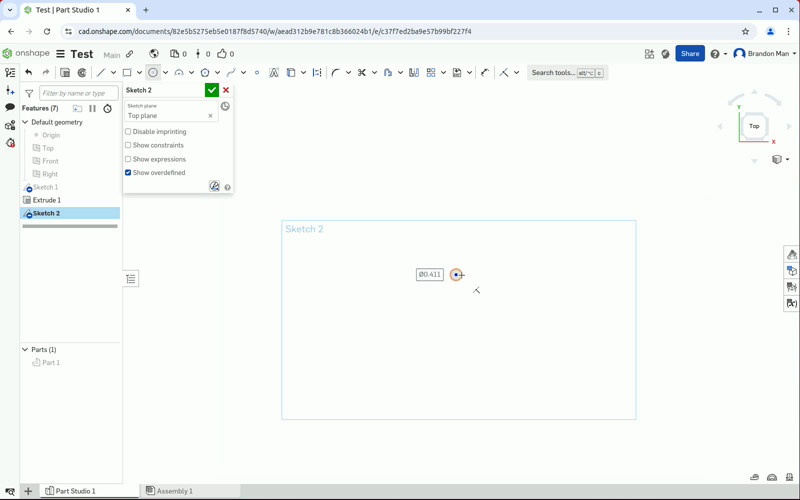
scroll(-6)
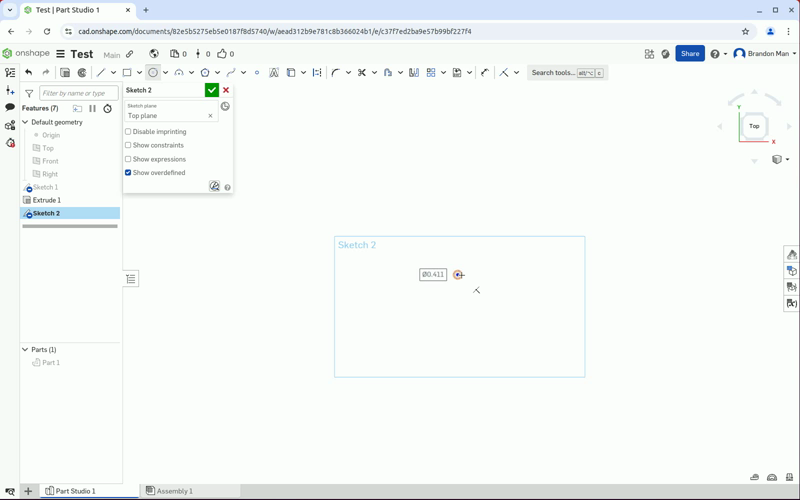
scroll(-6)
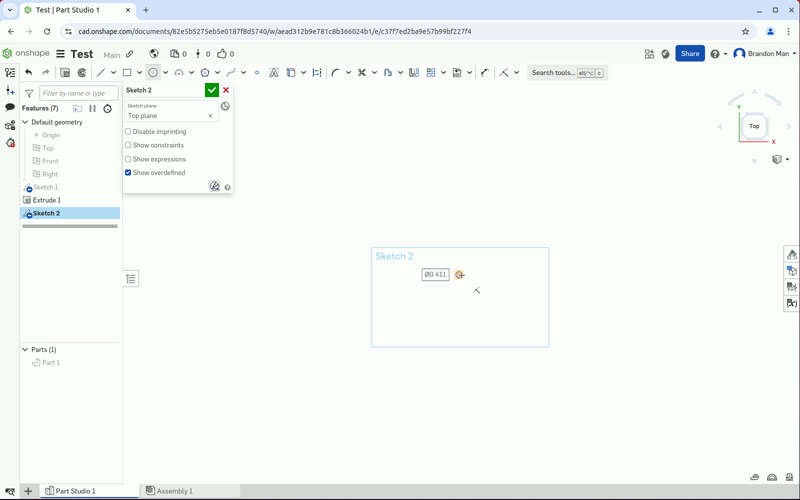
scroll(-6)
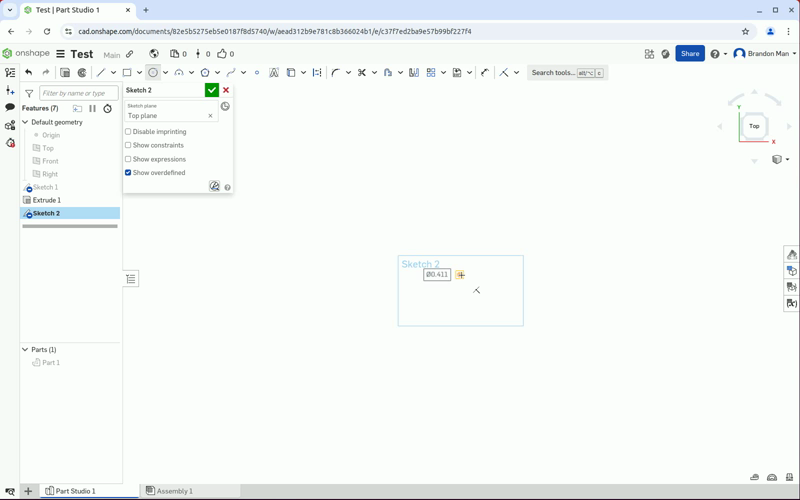
scroll(-6)
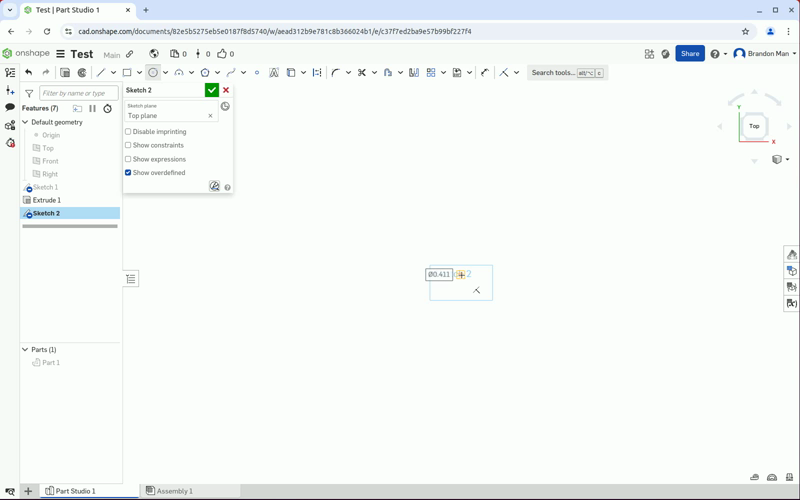
key(esc)
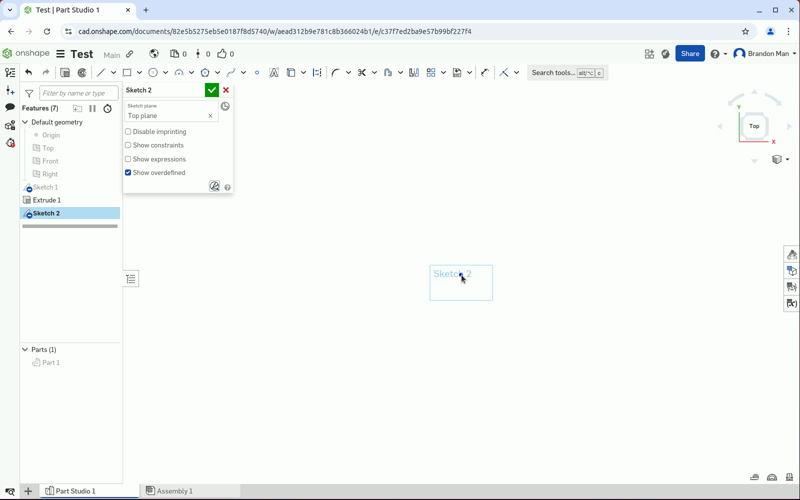
mouse_move(461, 275)
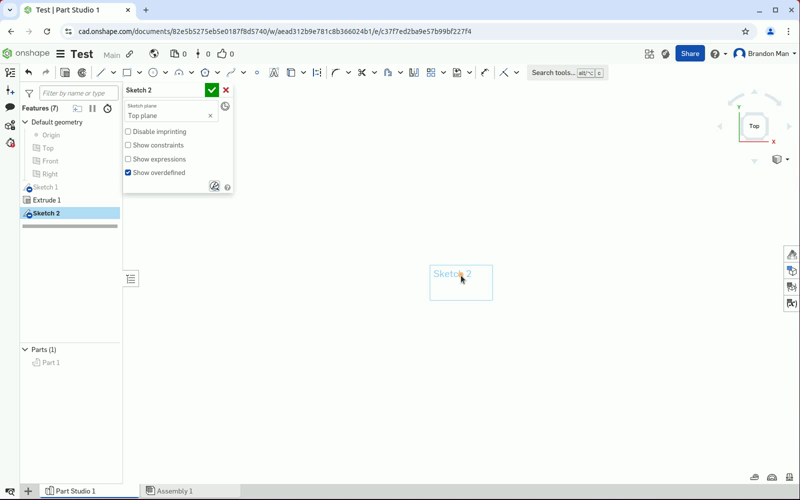
scroll(6)
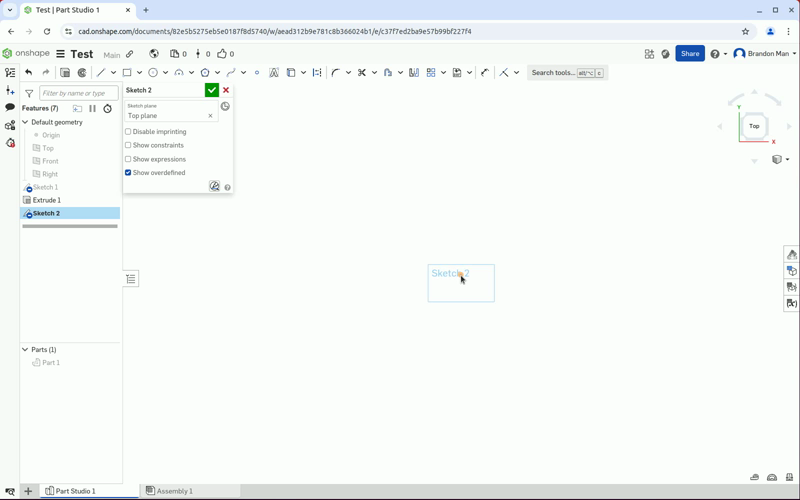
scroll(6)
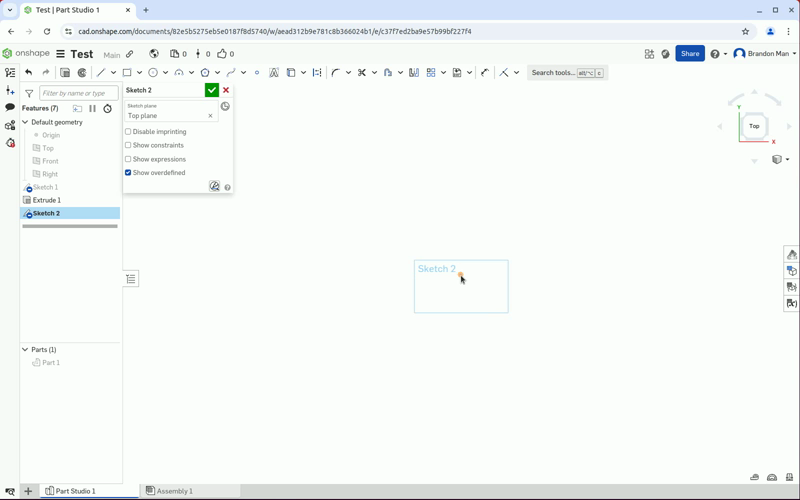
scroll(6)
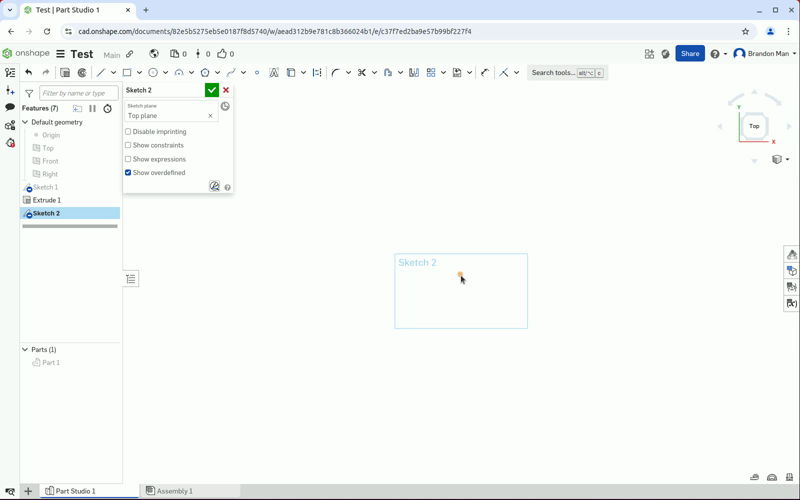
scroll(6)
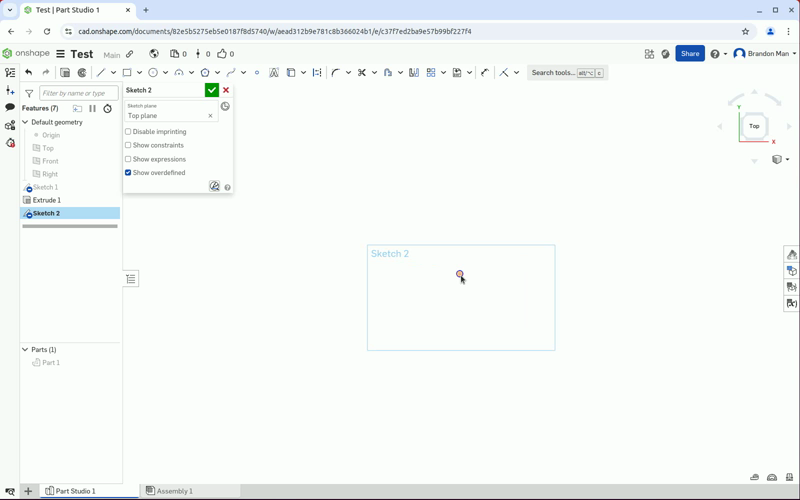
scroll(6)
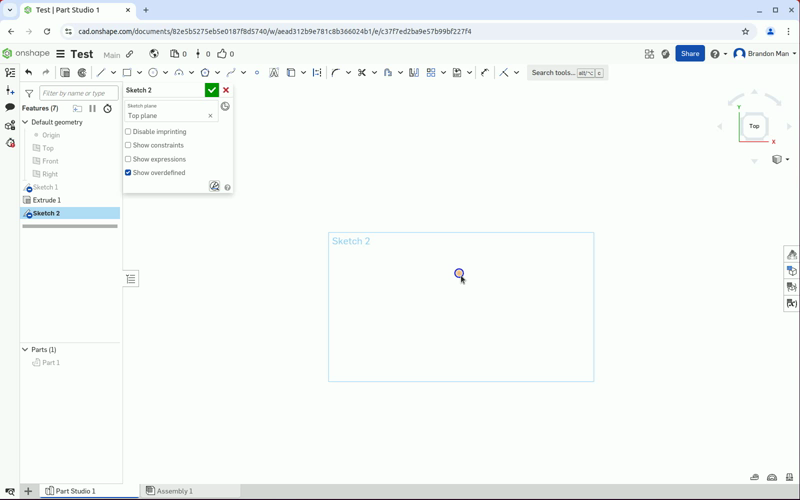
scroll(6)
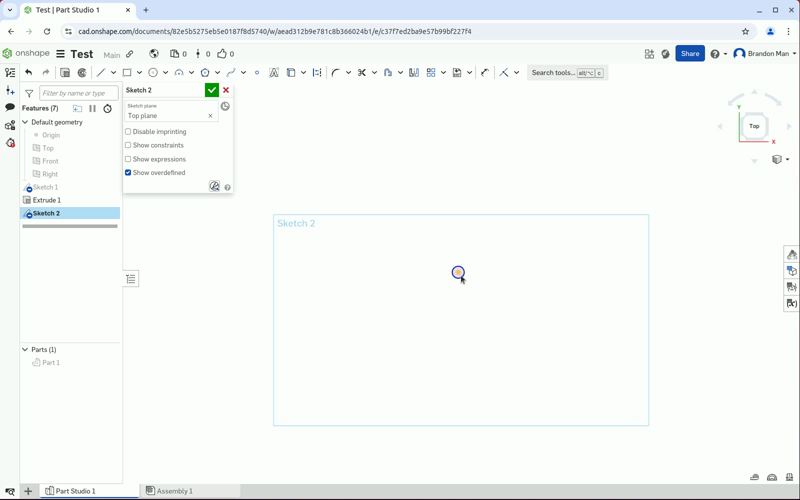
scroll(6)
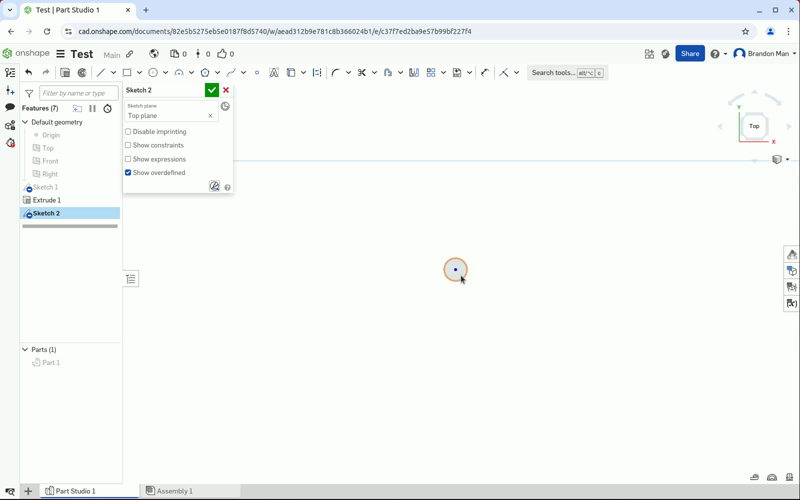
click(461, 275)
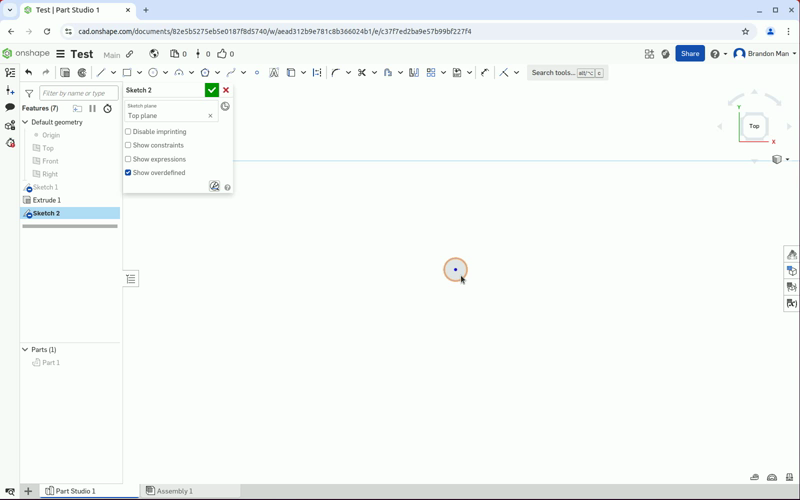
scroll(-6)
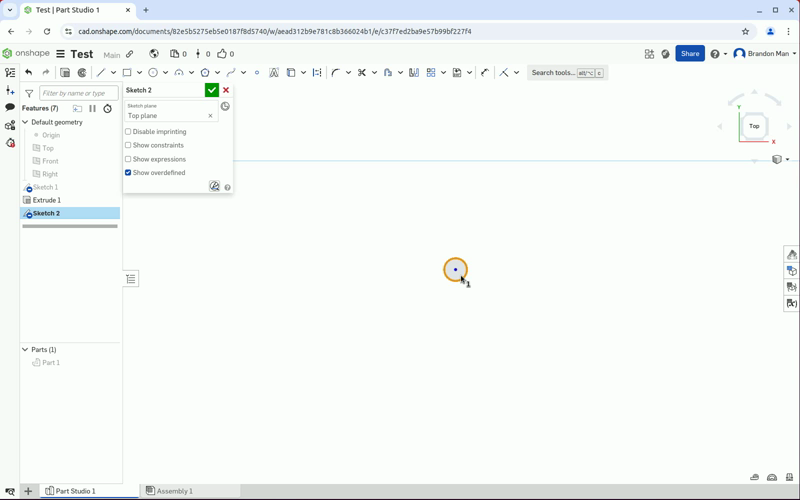
scroll(-6)
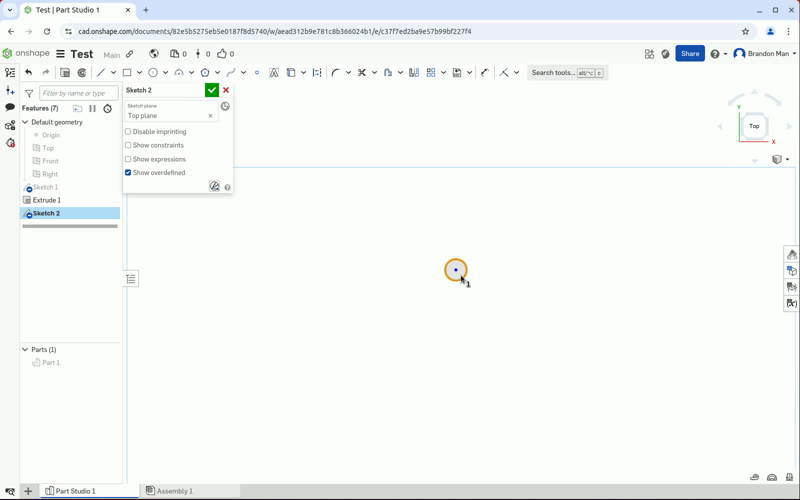
scroll(-6)
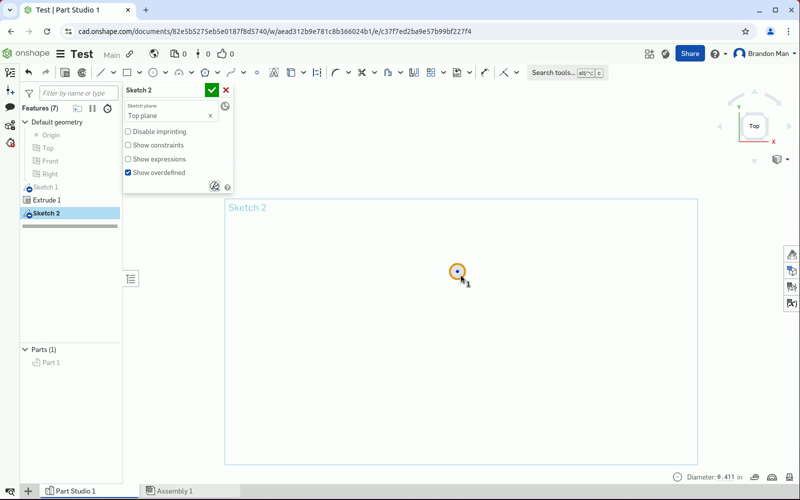
scroll(-6)
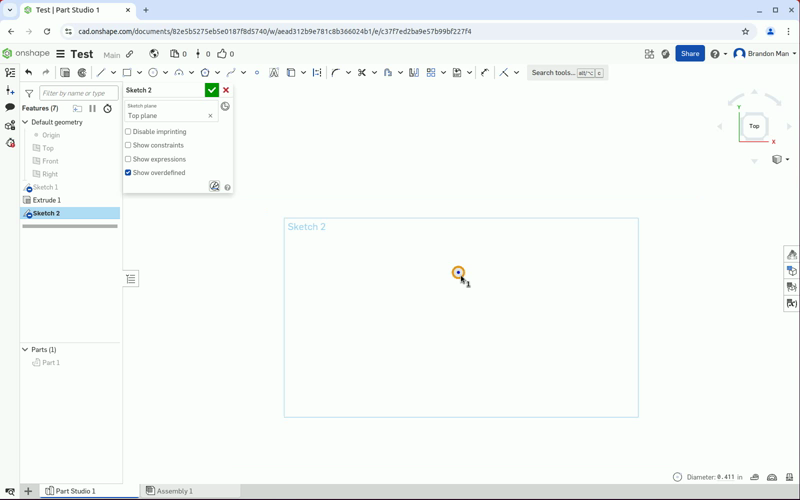
scroll(-6)
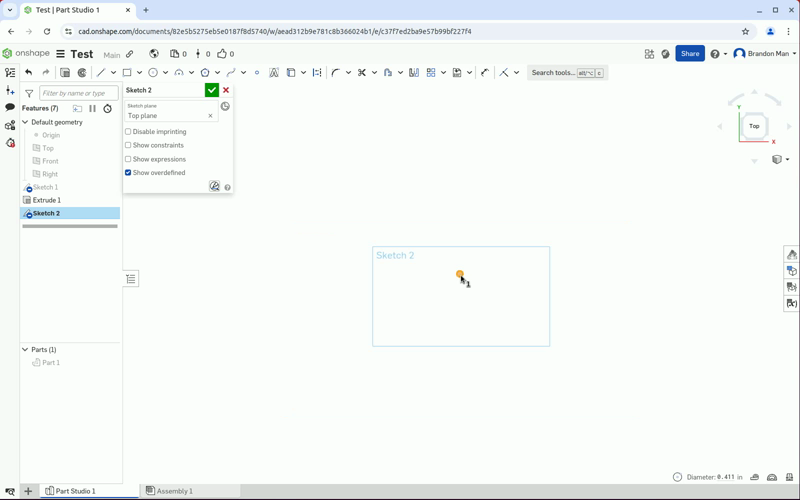
scroll(-6)
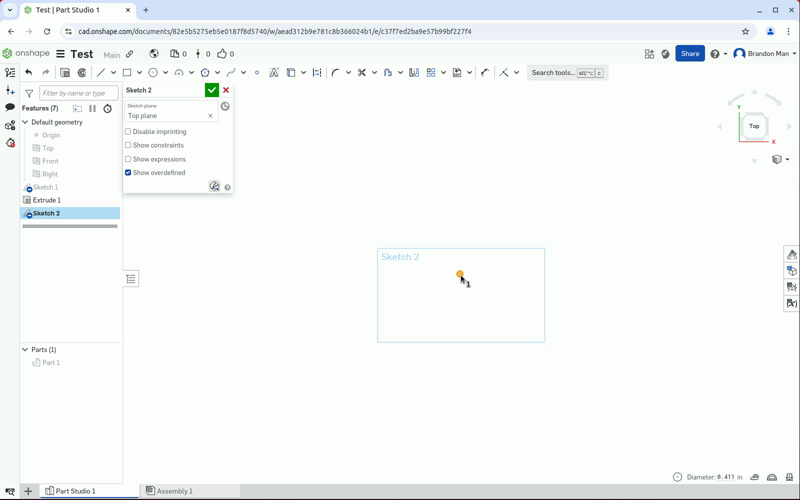
scroll(-6)
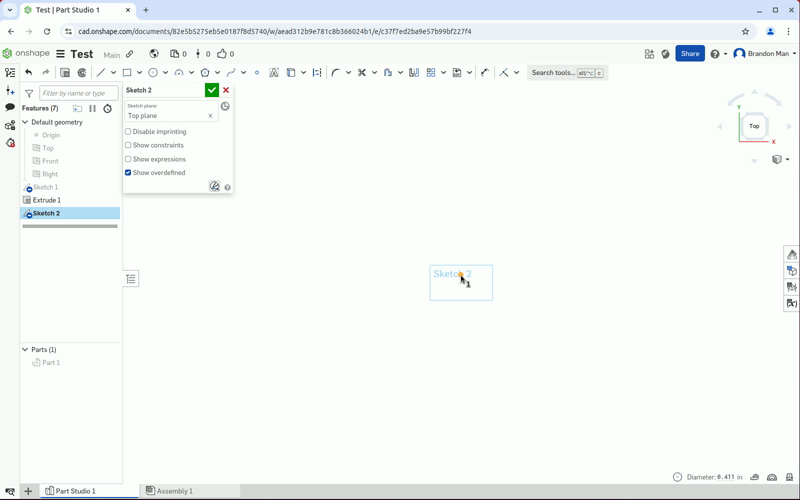
mouse_move(73, 352)
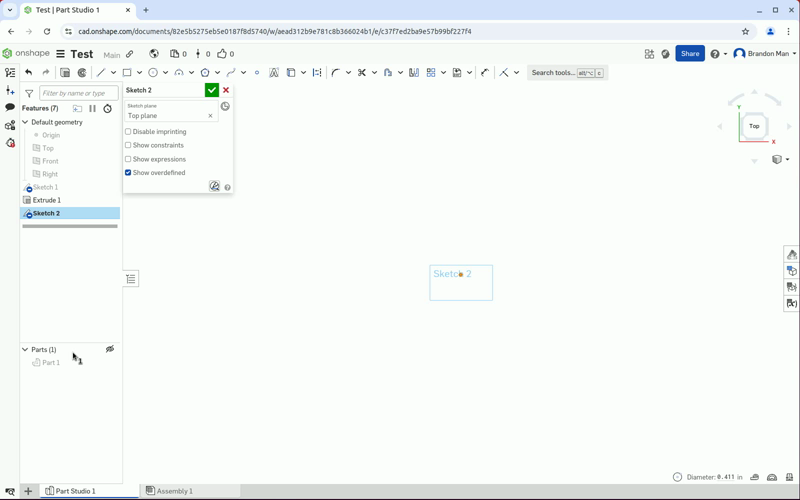
key(shift+y)
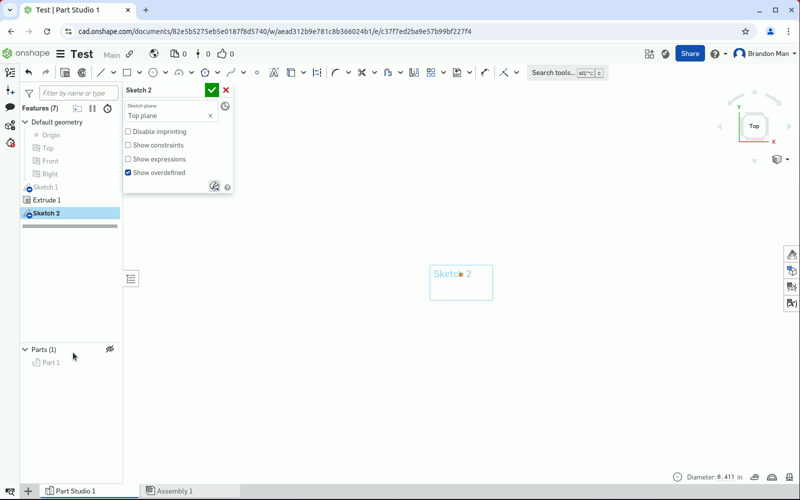
key(shift+e)
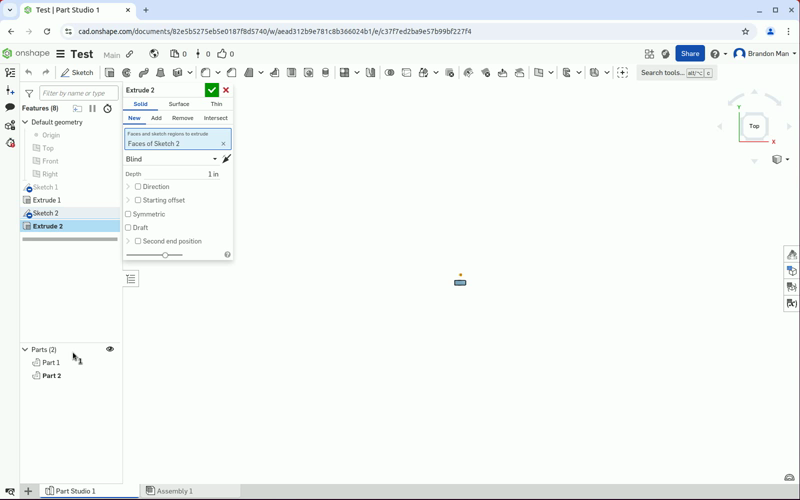
mouse_move(143, 106)
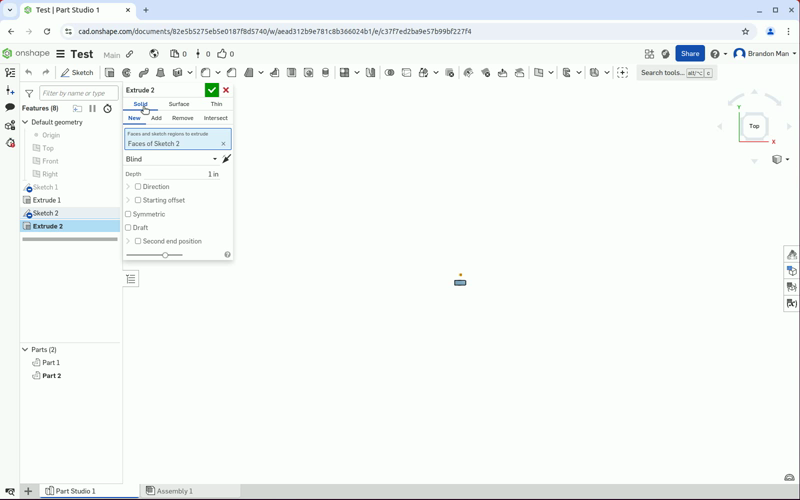
click(143, 106)
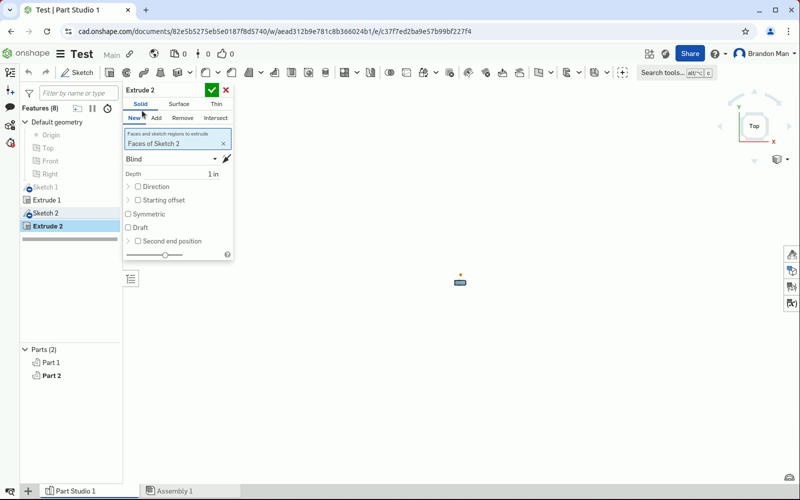
mouse_move(137, 120)
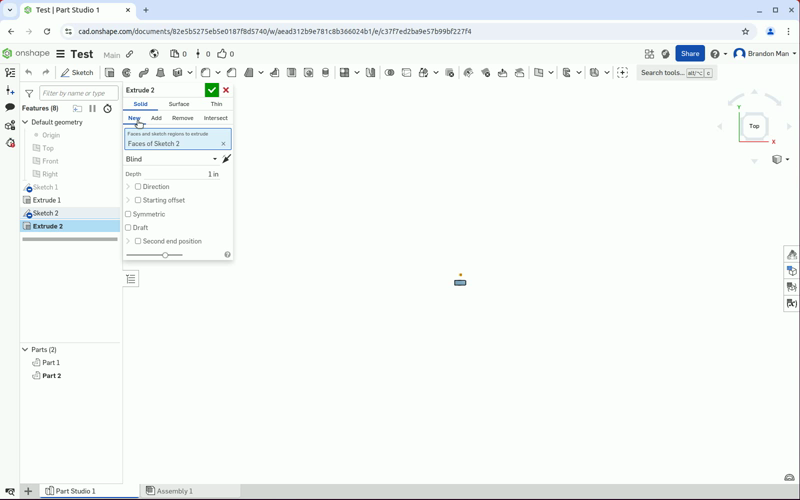
click(137, 120)
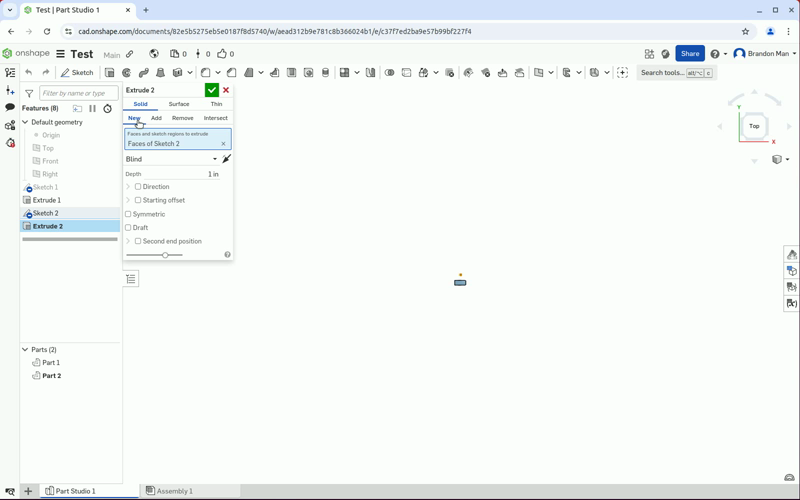
key(tab, 4)
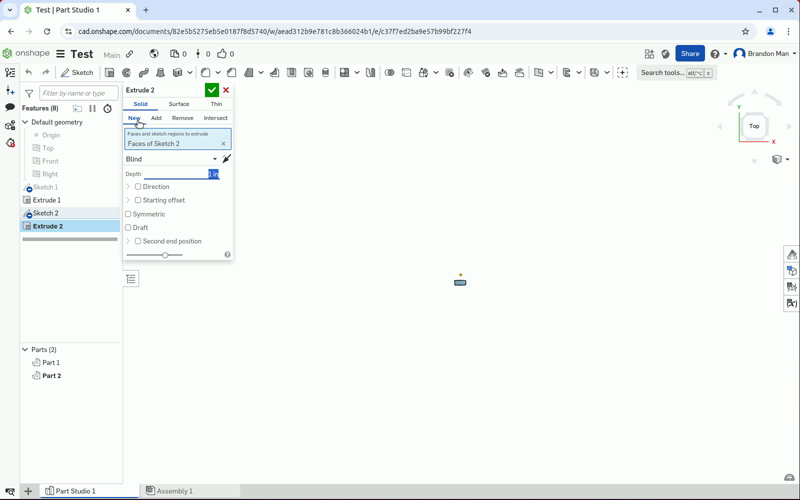
text(15.887)
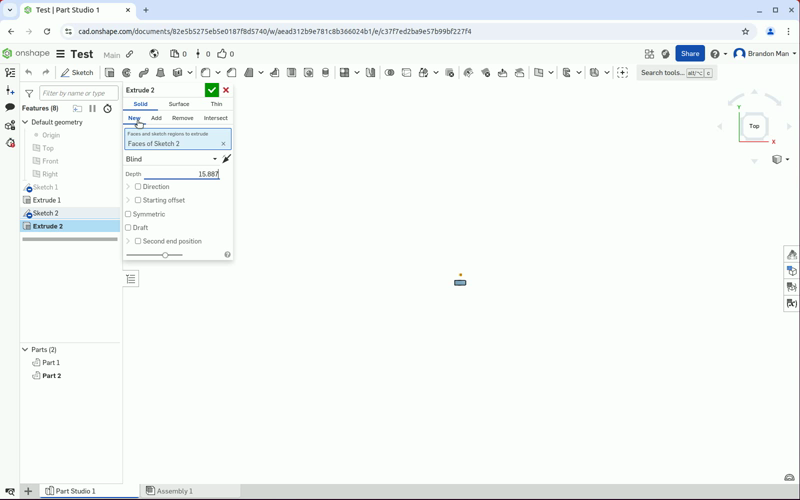
key(enter)
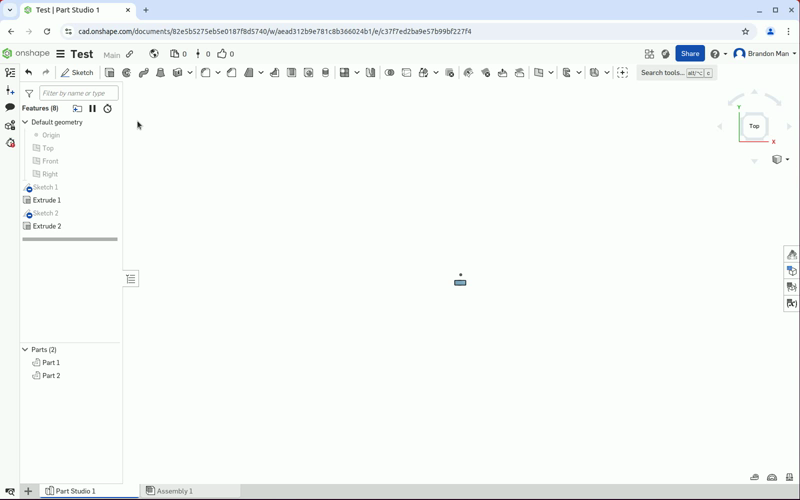
key(shift+h)
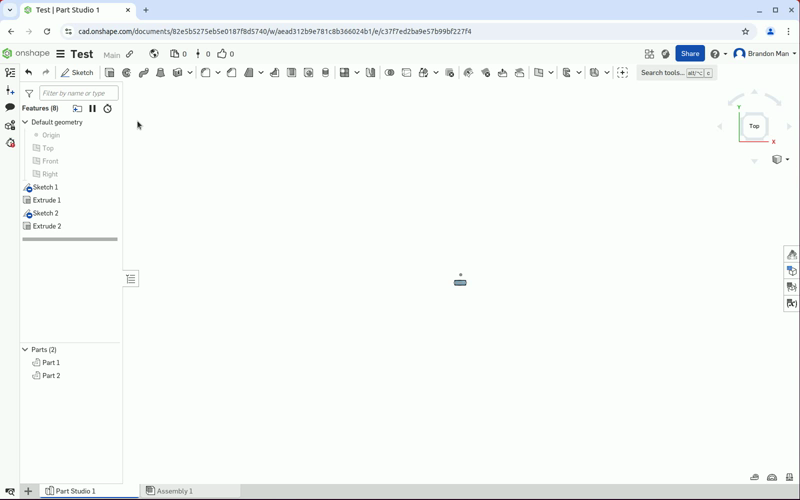
key(shift+h)
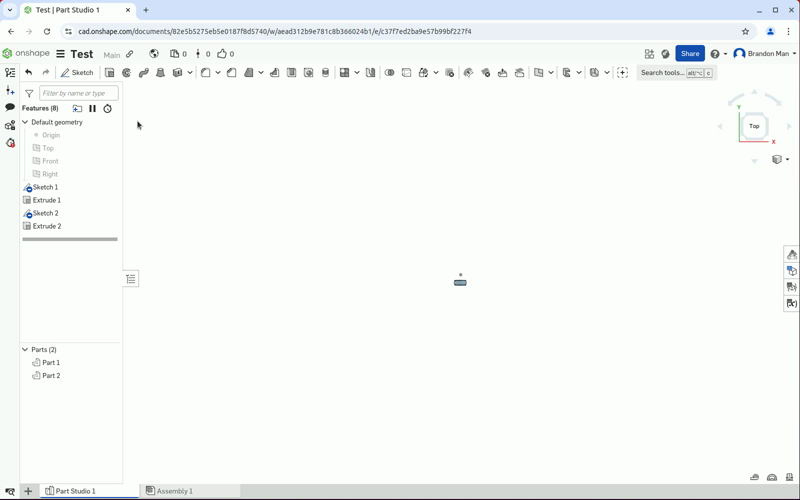
key(shift+7)
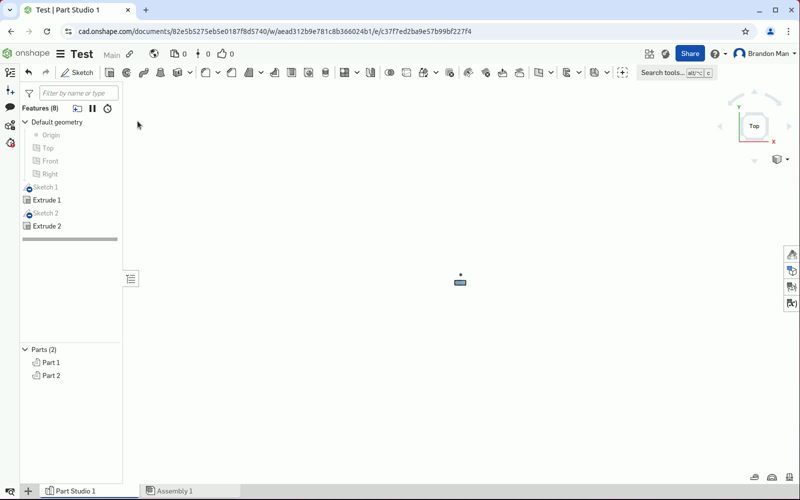
key(up, 3)
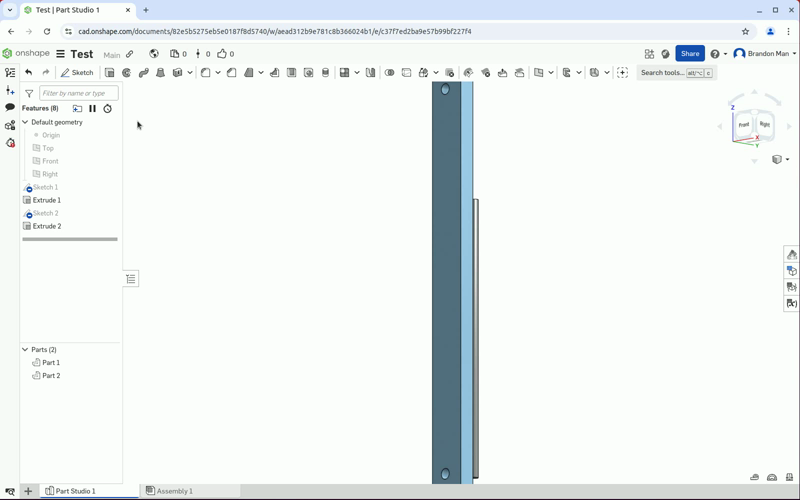
key(left, 3)
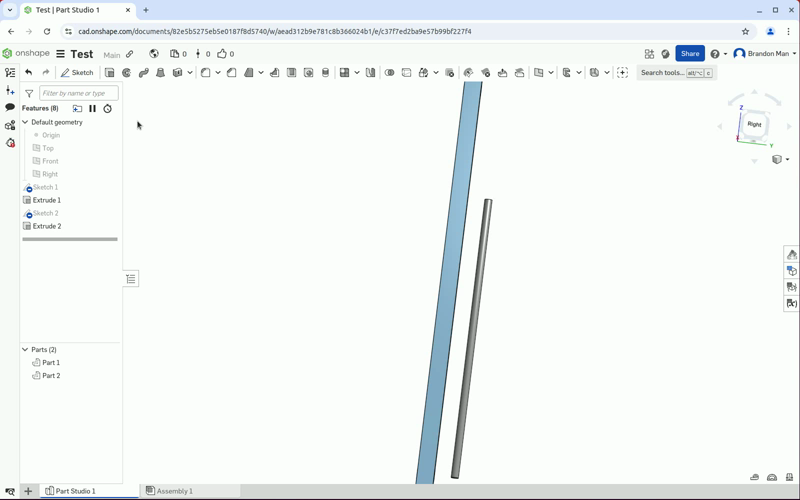
key(right, 3)
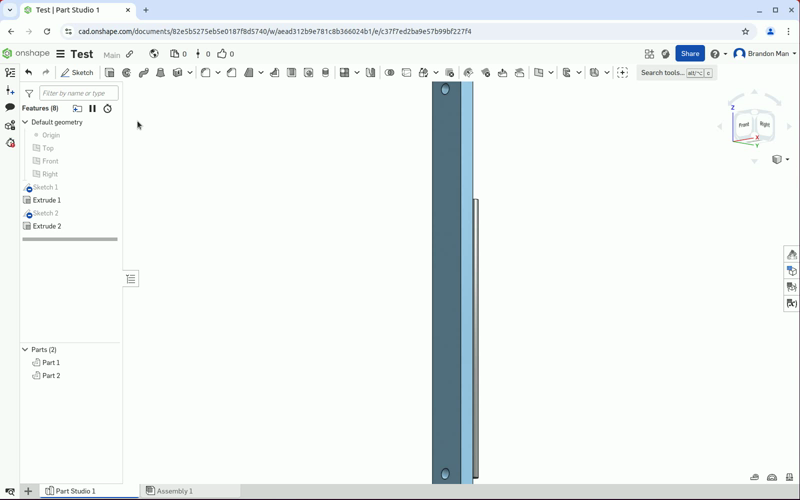
key(down, 3)
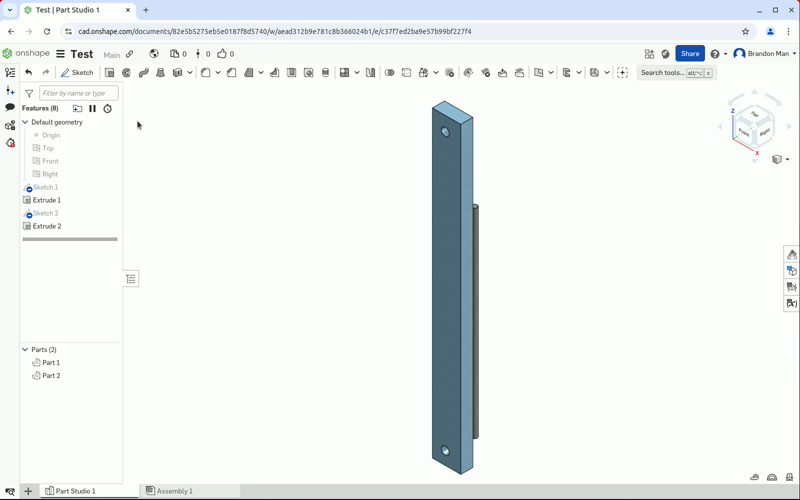
mouse_move(73, 189)
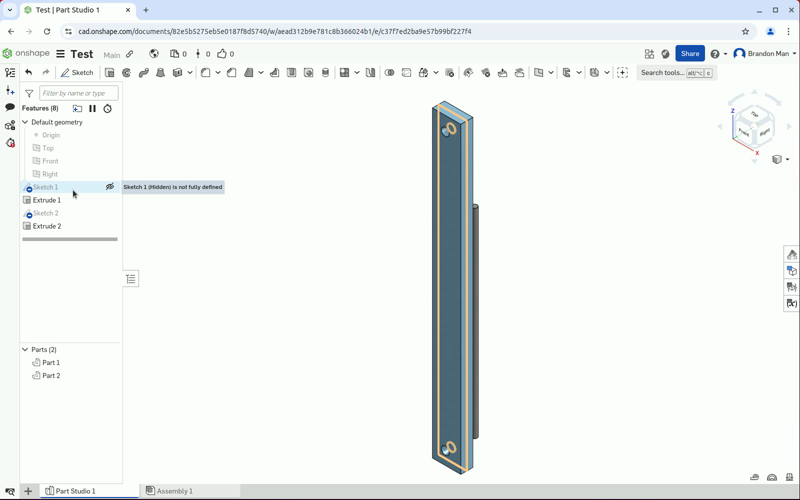
click(73, 189)